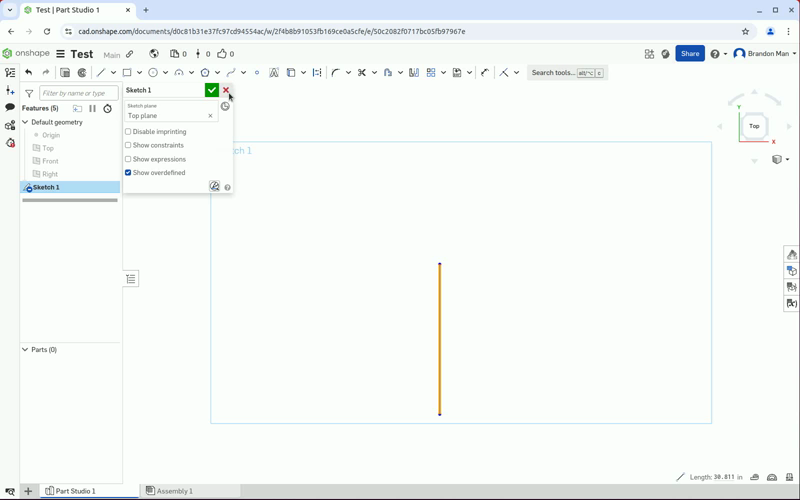
key(shift+h)
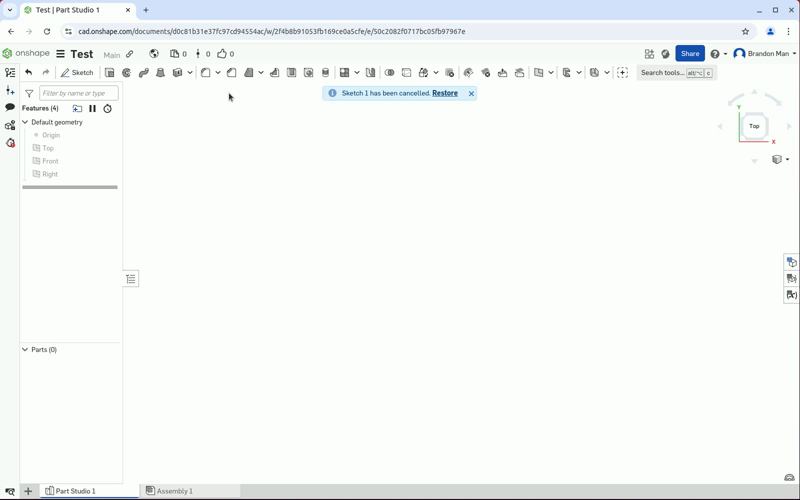
mouse_move(73, 352)
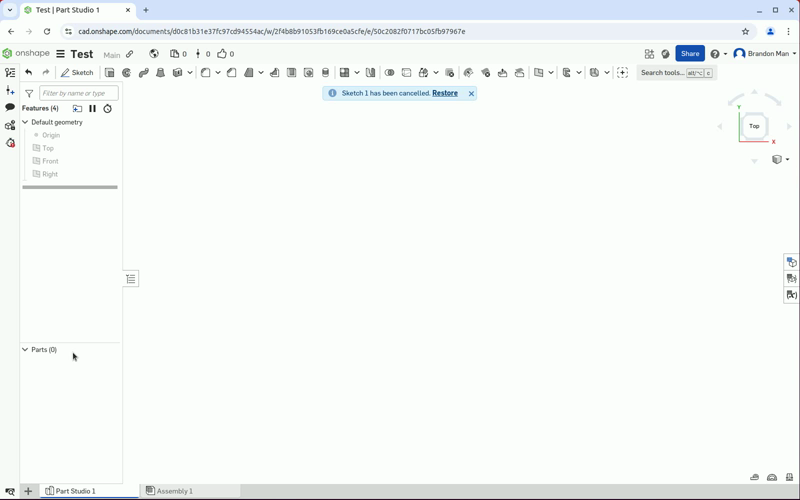
key(y)
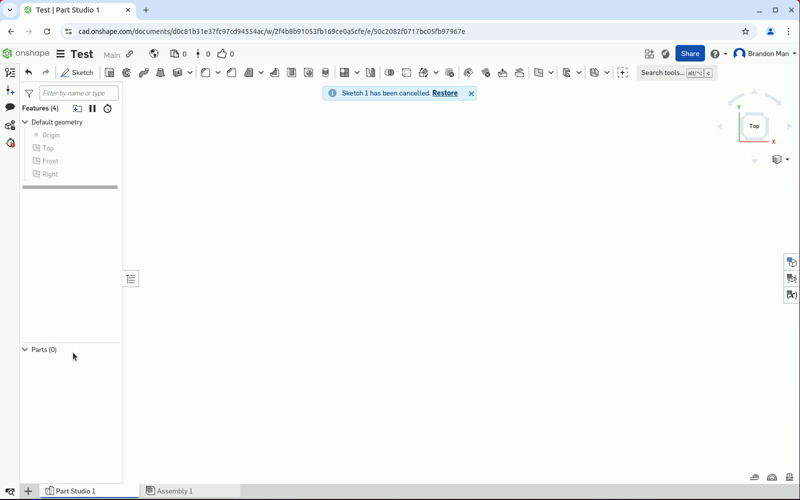
key(shift+p)
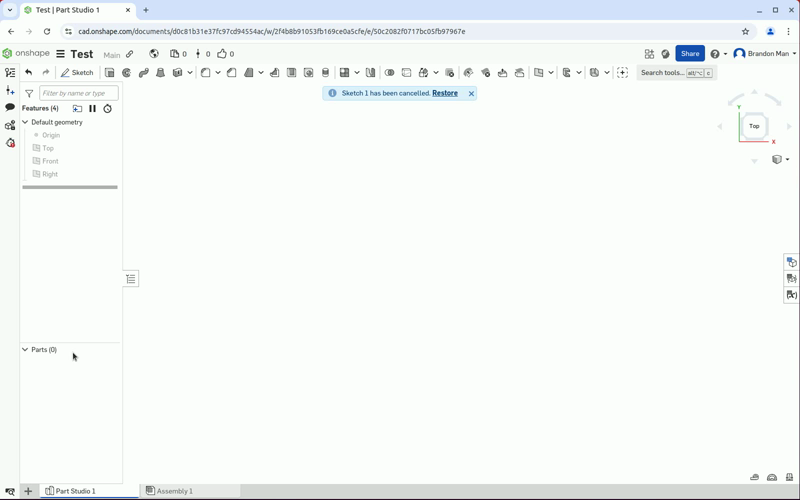
key(space)
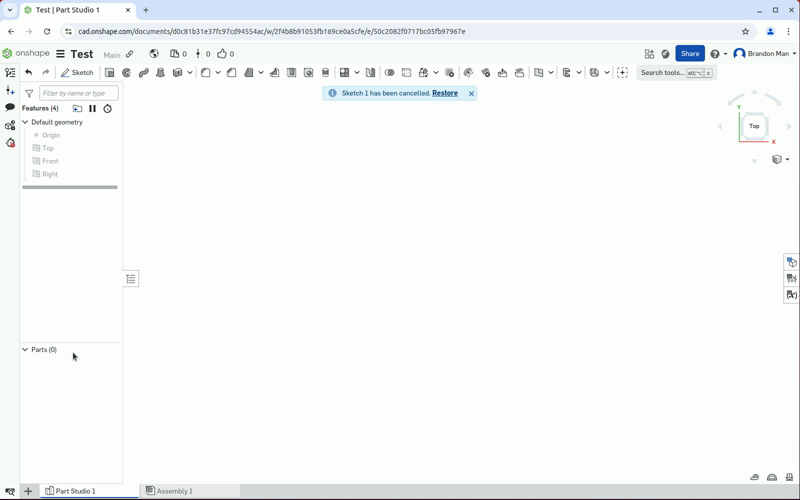
key_down(shift)
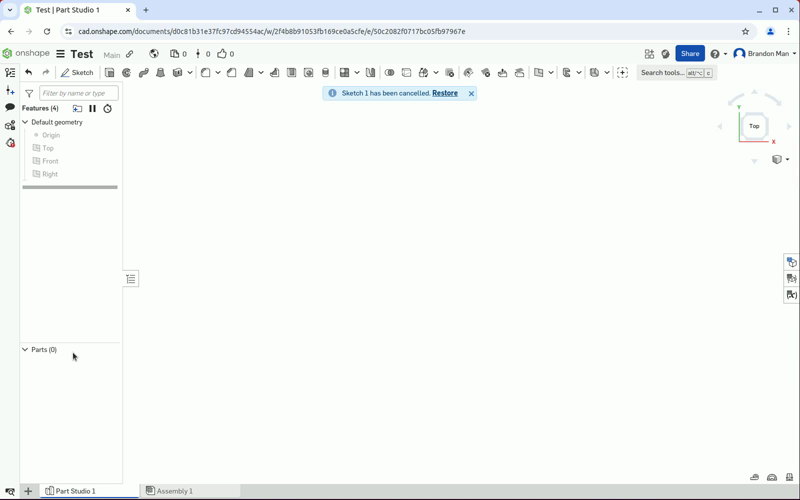
key(up)
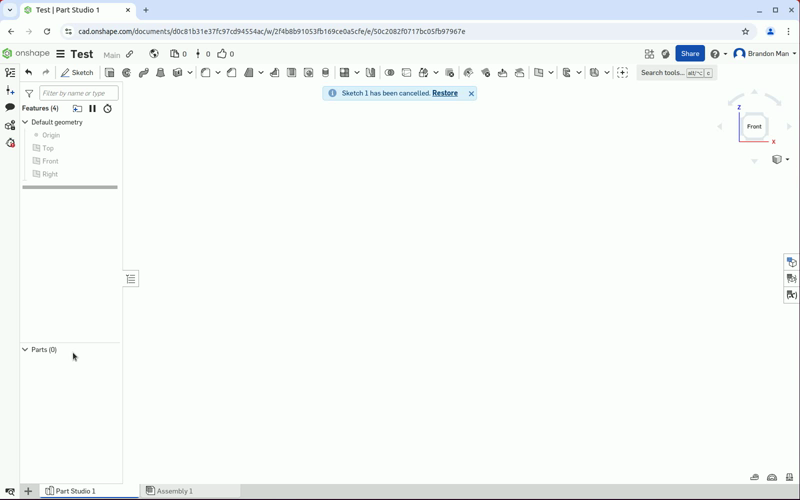
key_up(shift)
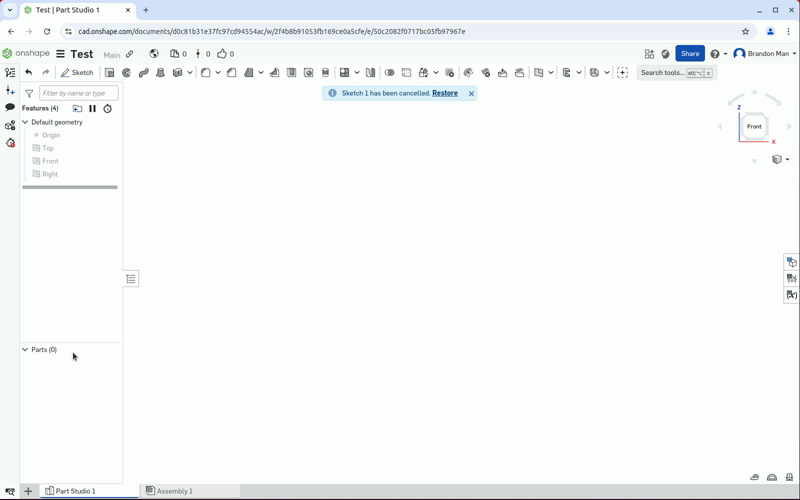
mouse_move(73, 352)
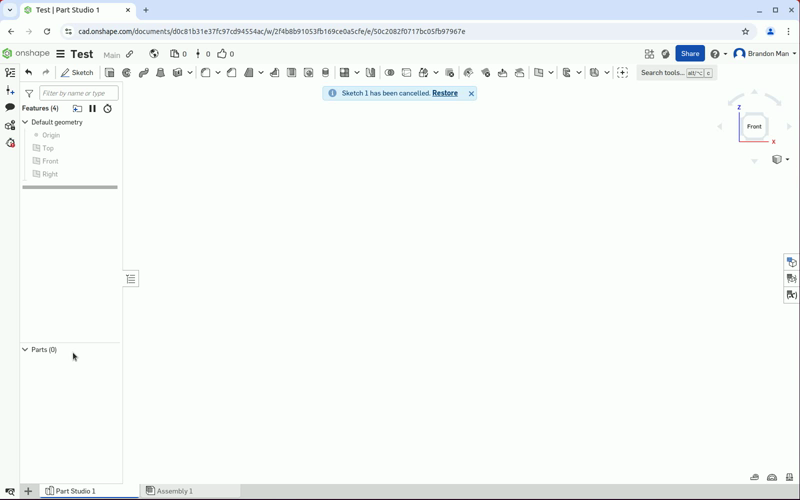
key(shift+y)
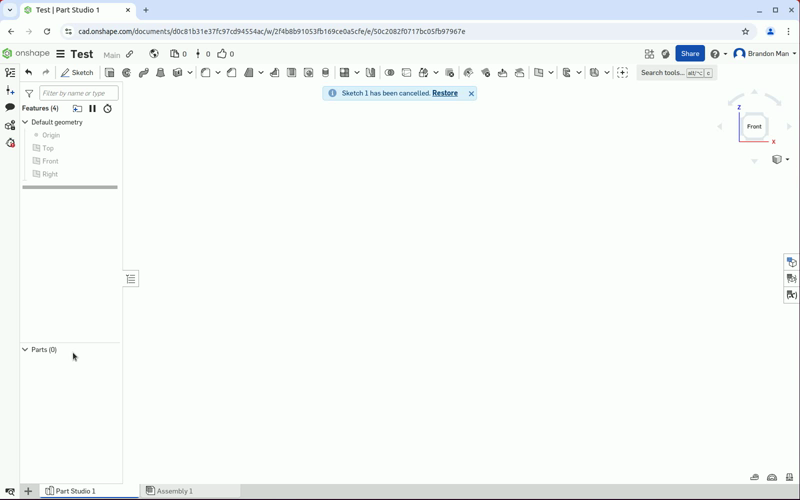
key(shift+s)
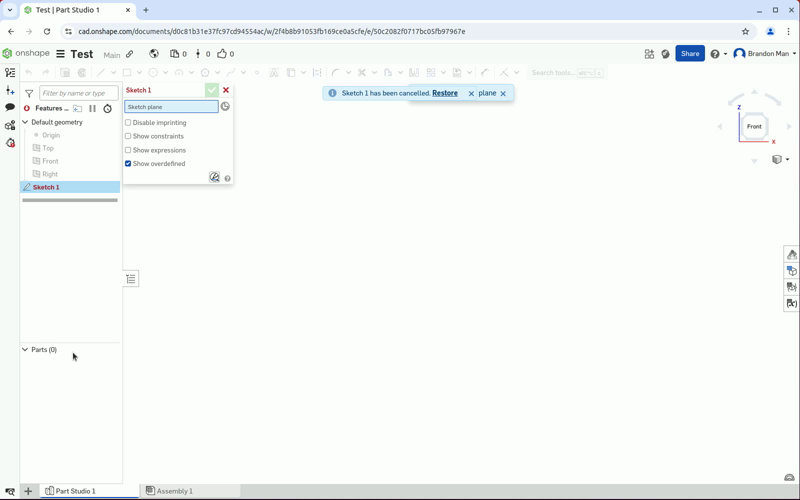
mouse_move(73, 163)
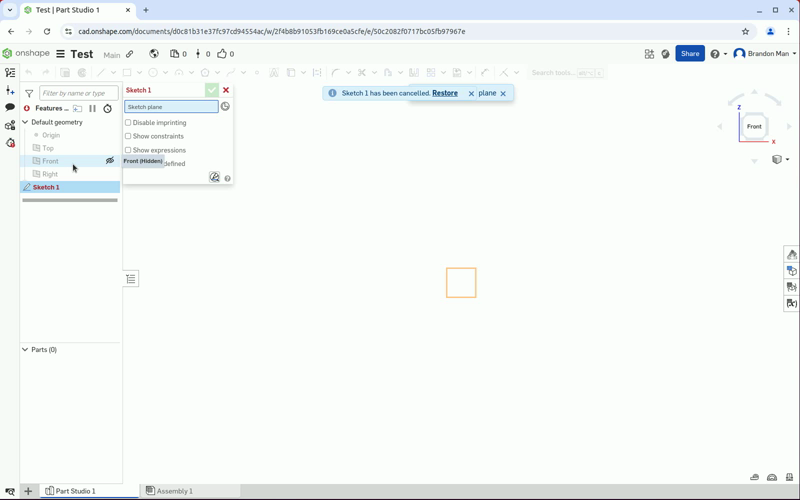
click(73, 163)
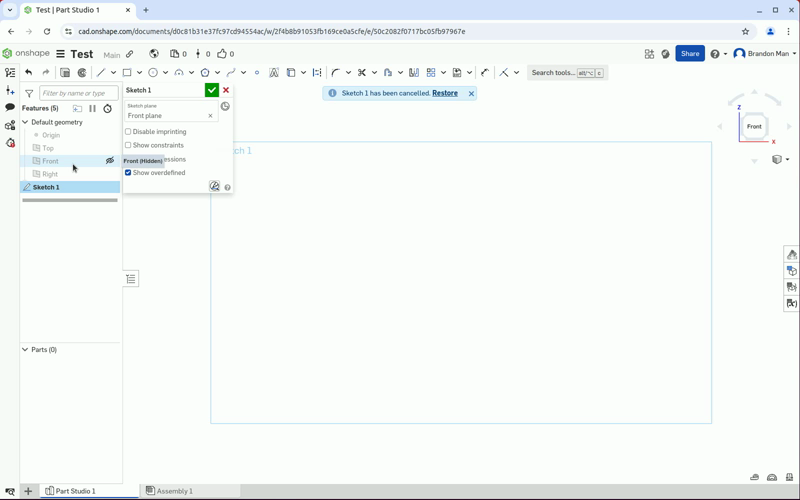
mouse_move(73, 352)
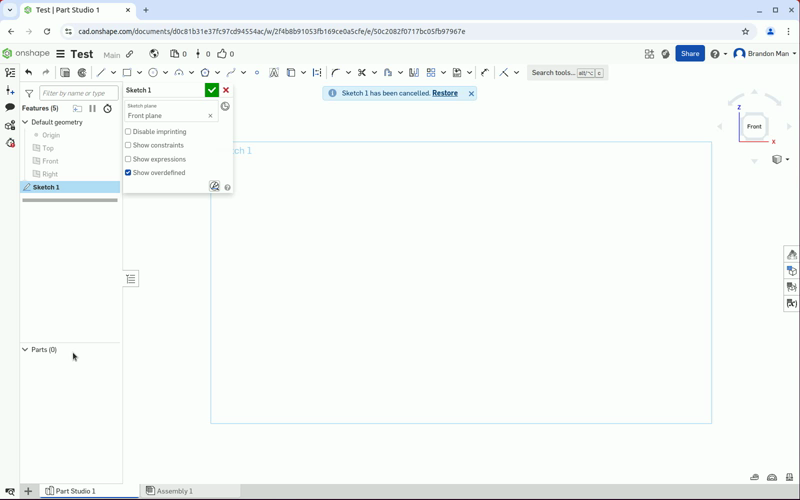
key(y)
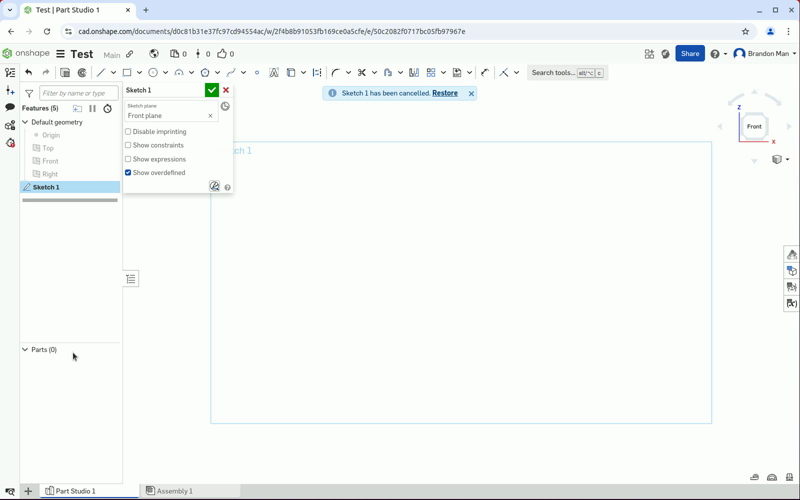
key(l)
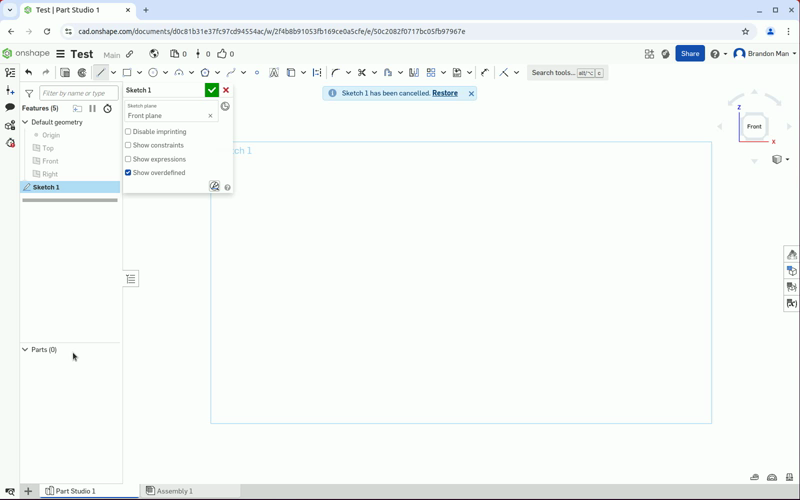
key_down(shift)
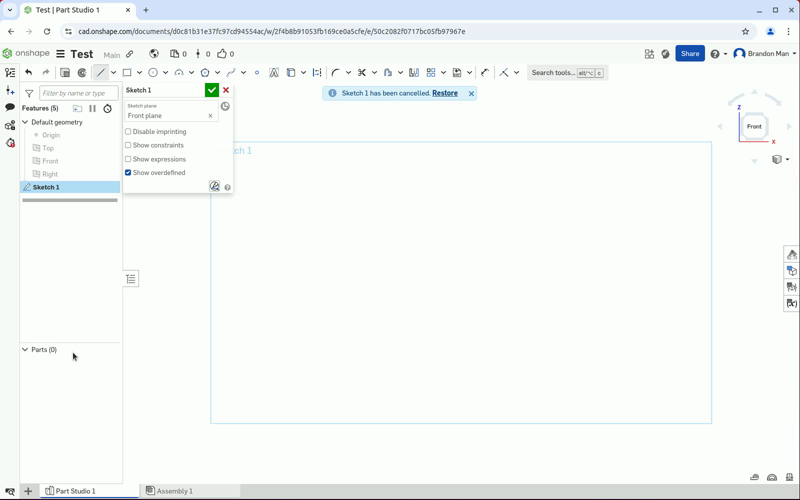
mouse_move(439, 293)
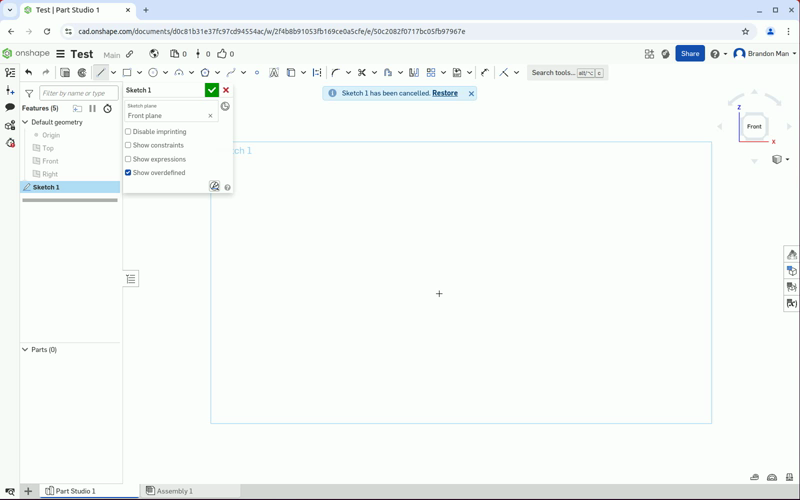
click(439, 293)
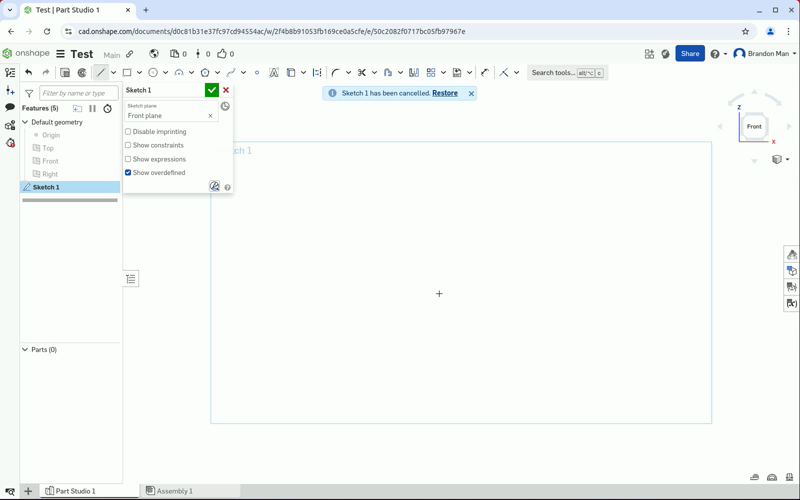
key_up(shift)
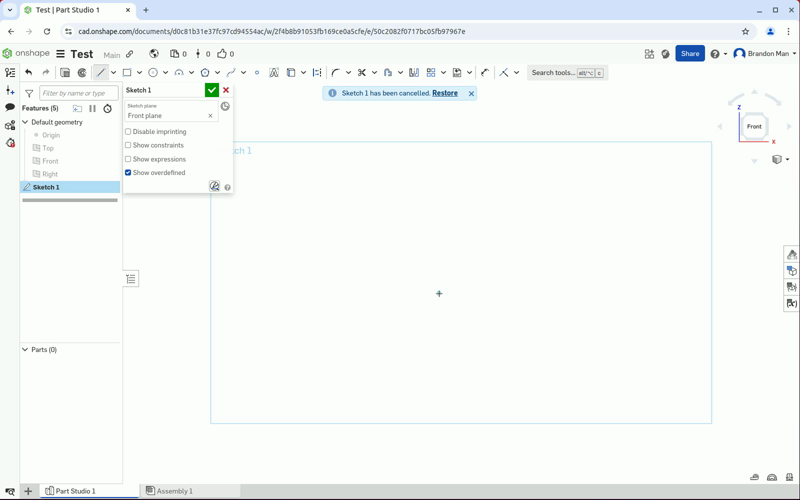
key_down(shift)
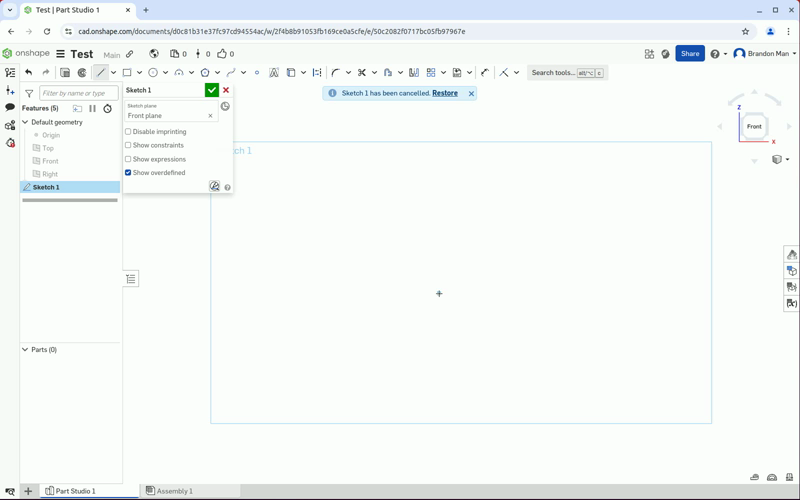
mouse_move(469, 293)
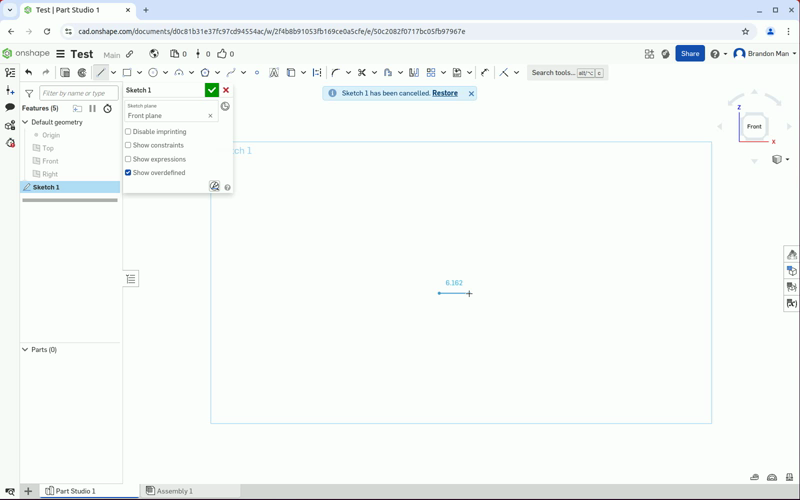
mouse_move(466, 293)
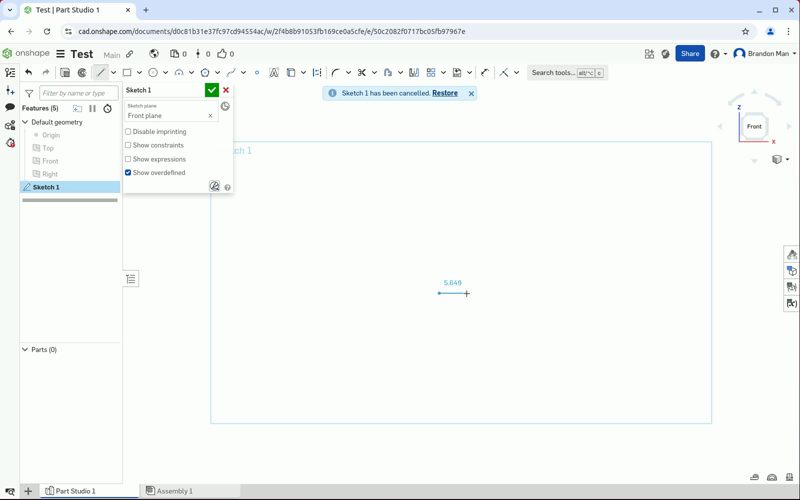
click(466, 293)
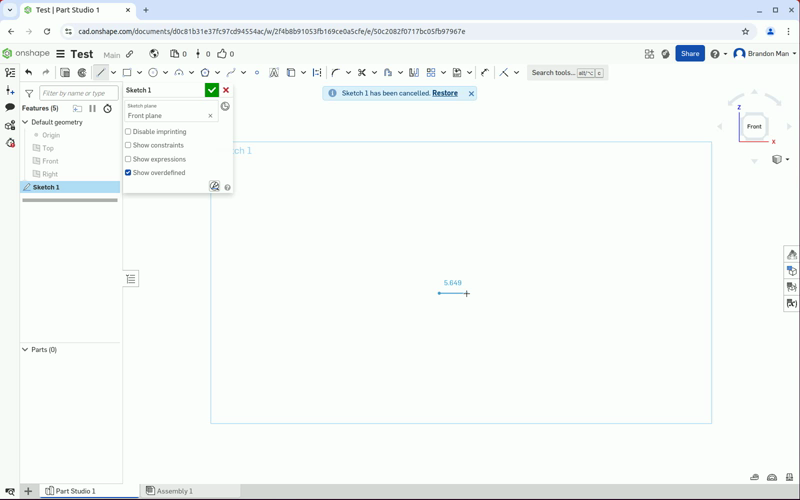
key_up(shift)
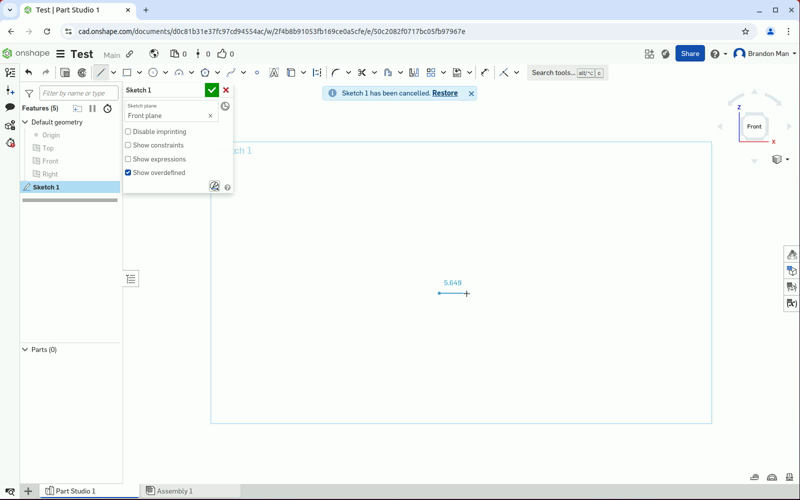
key_down(shift)
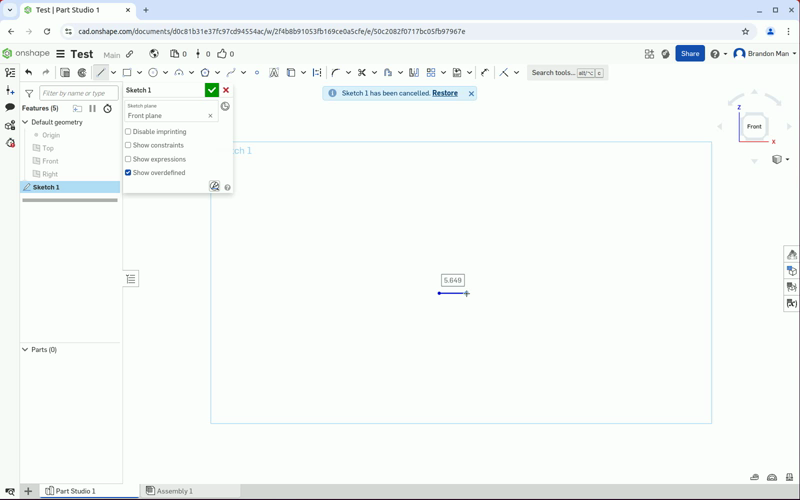
mouse_move(496, 293)
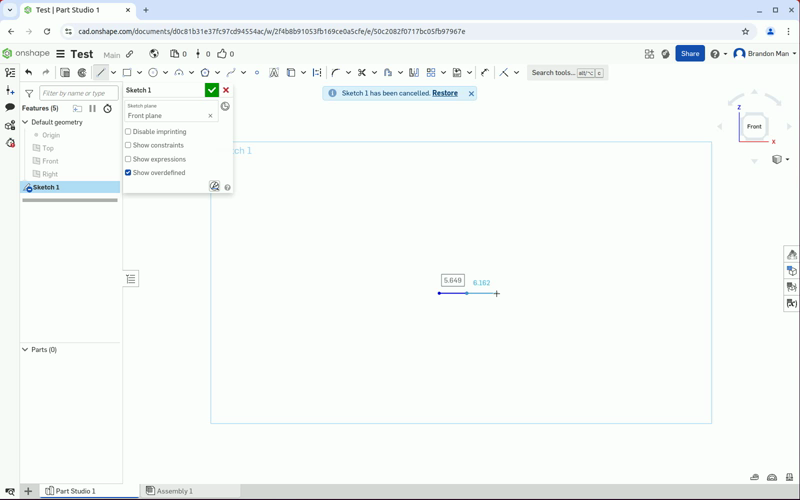
mouse_move(471, 279)
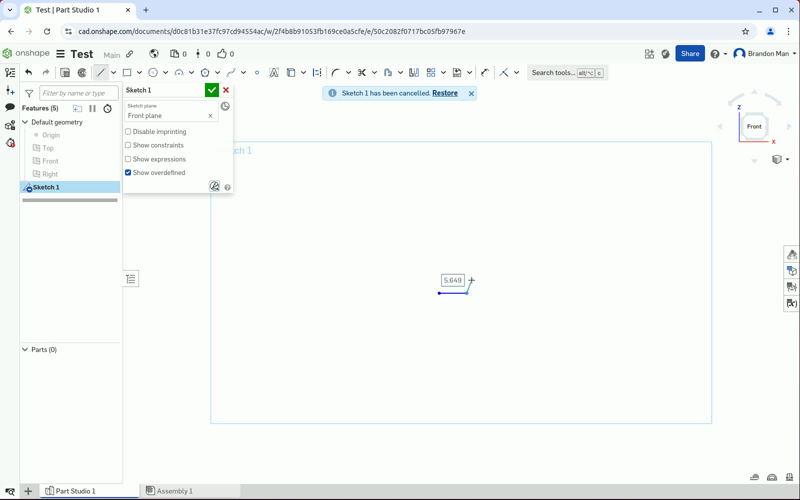
click(471, 279)
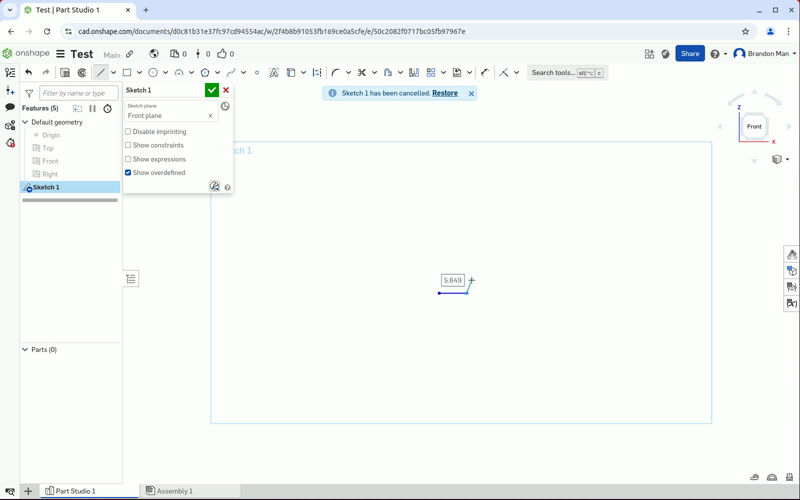
key_up(shift)
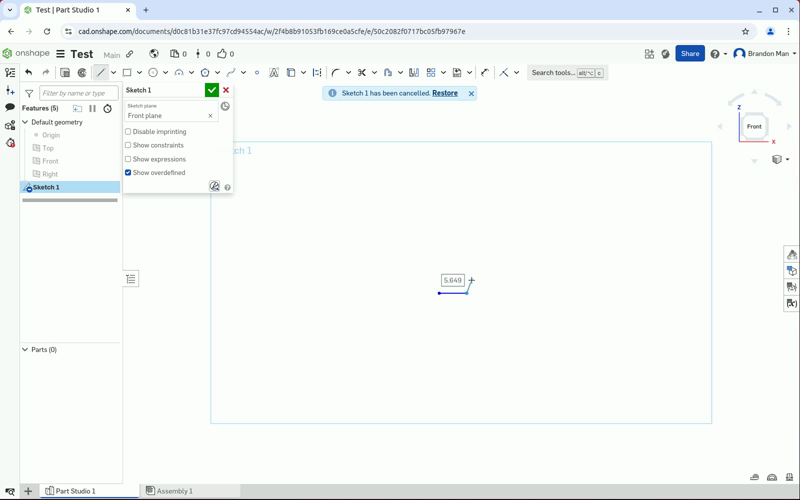
key_down(shift)
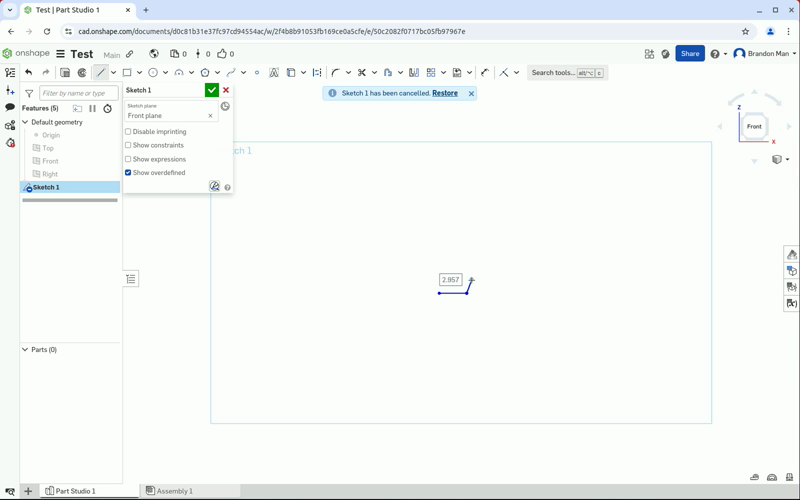
mouse_move(501, 279)
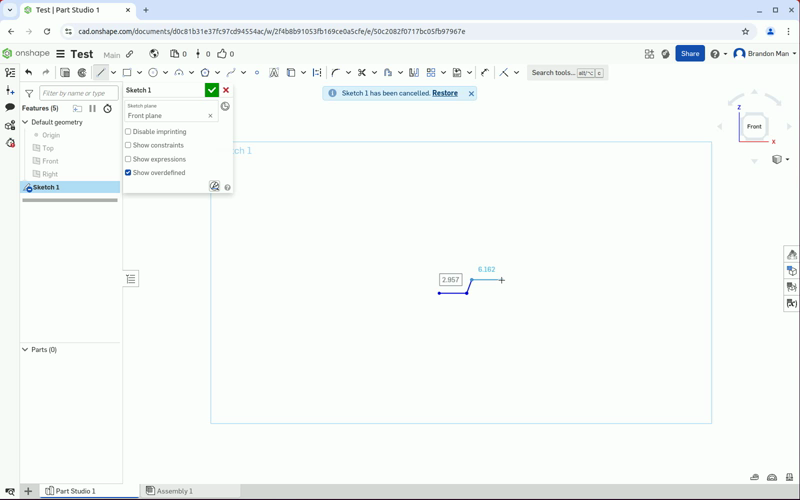
mouse_move(477, 279)
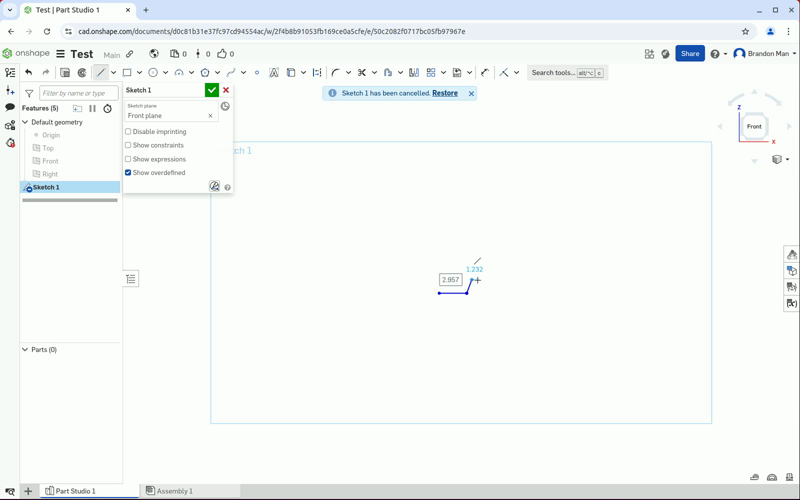
scroll(6)
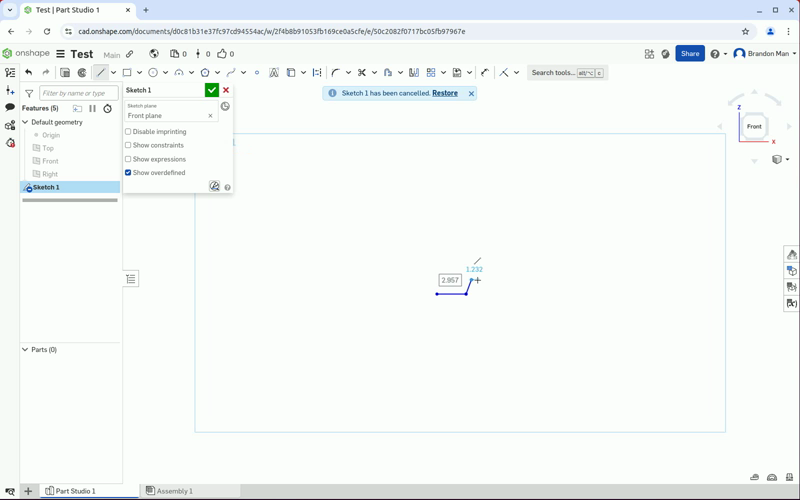
scroll(6)
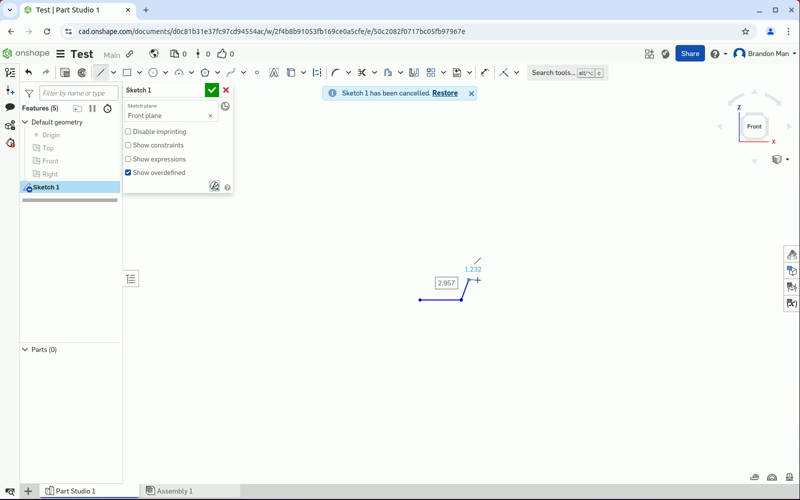
scroll(6)
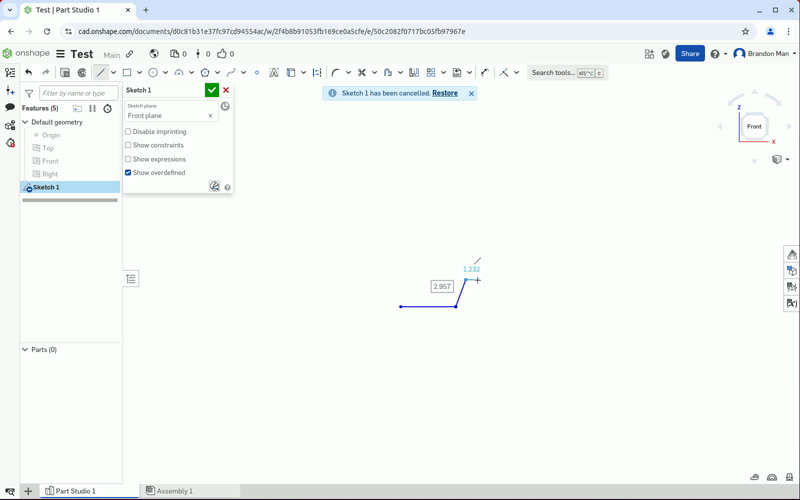
scroll(6)
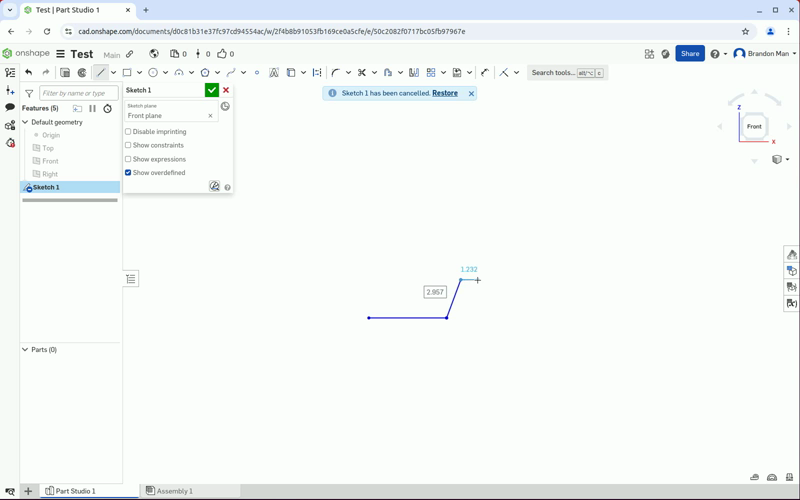
scroll(6)
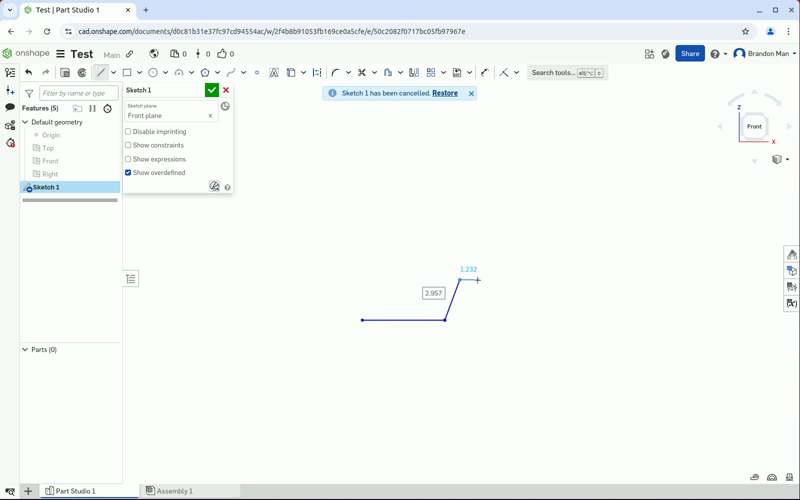
scroll(6)
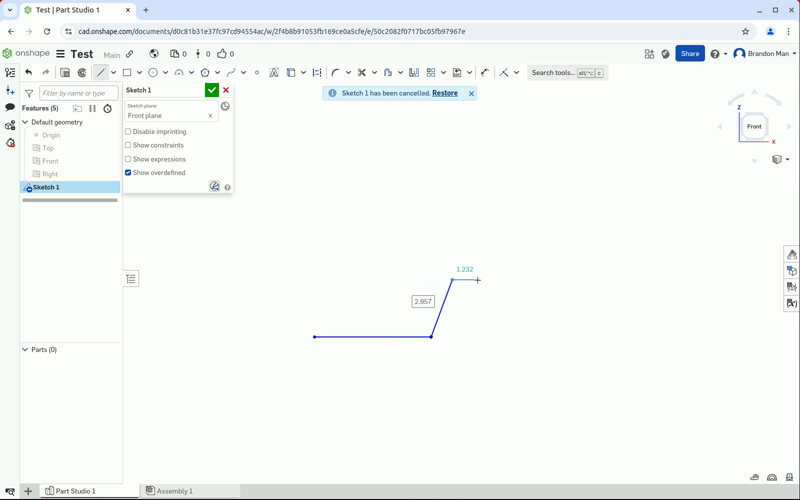
scroll(6)
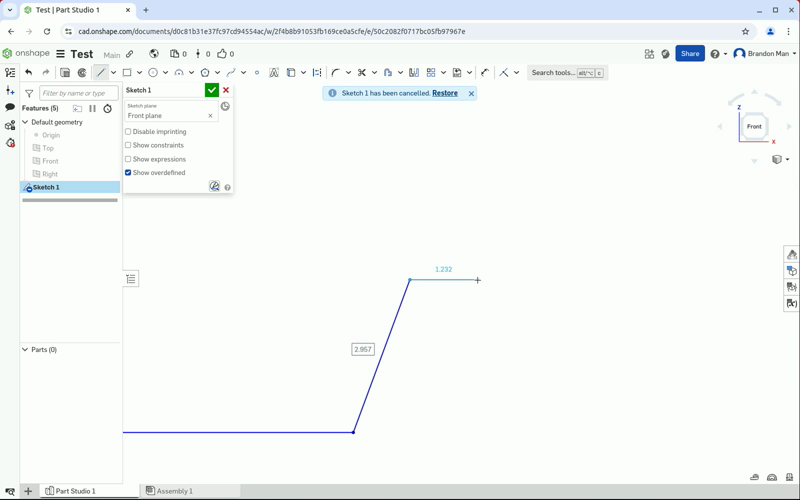
click(477, 279)
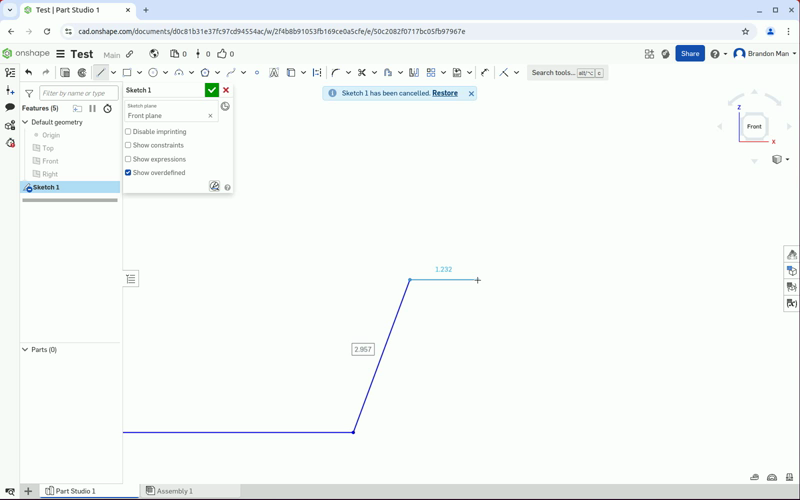
scroll(-6)
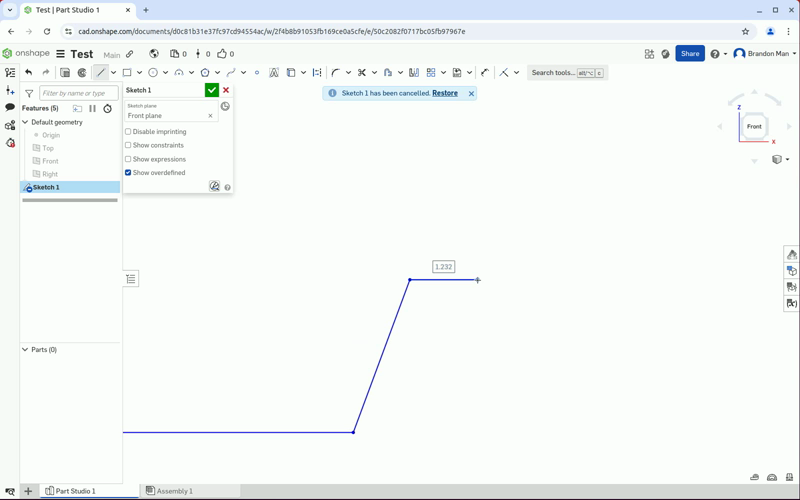
scroll(-6)
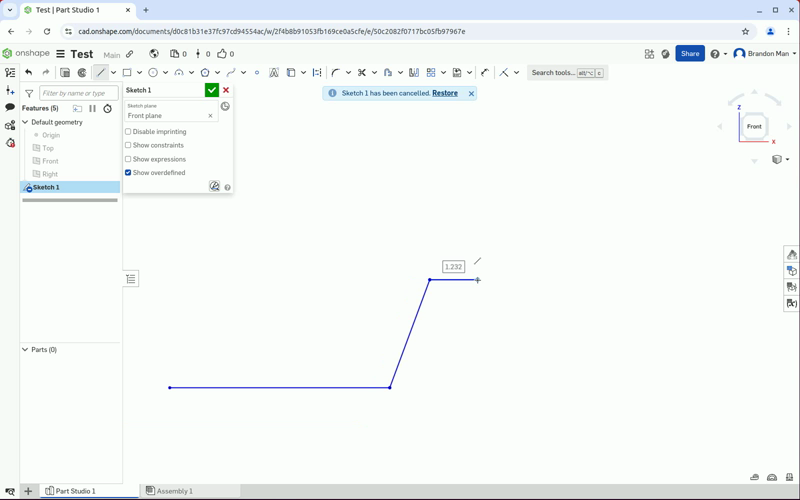
scroll(-6)
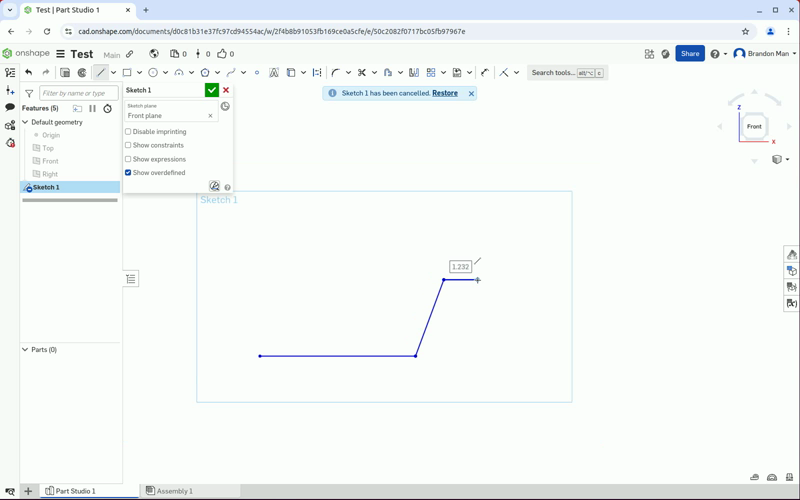
scroll(-6)
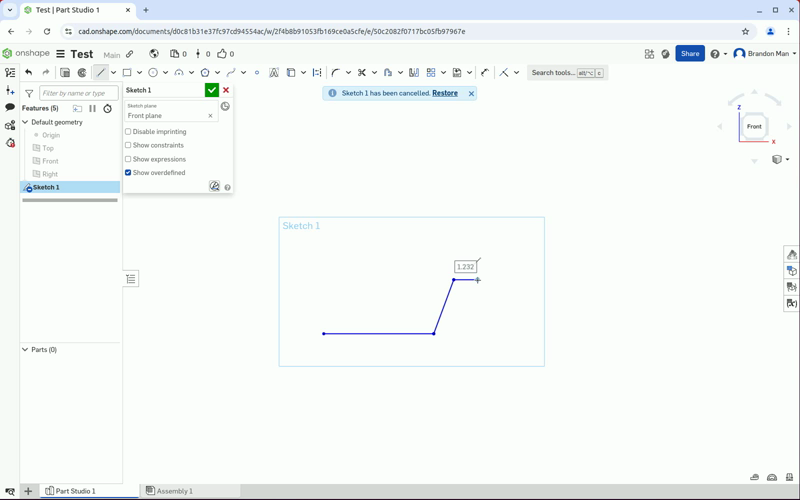
scroll(-6)
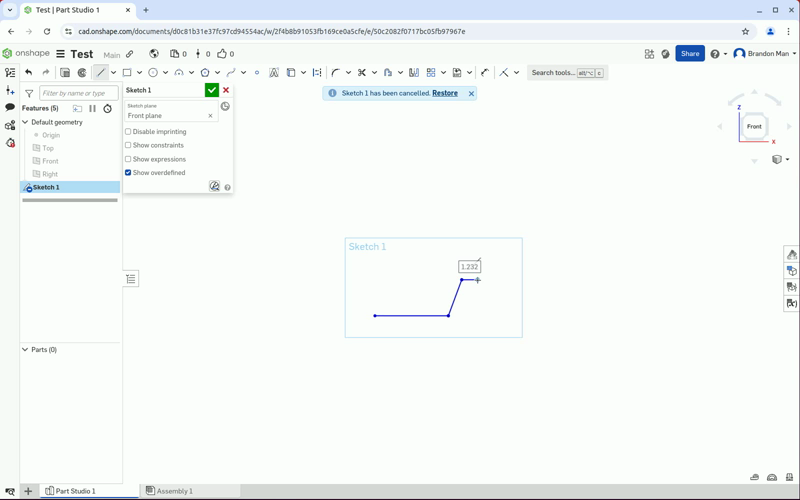
scroll(-6)
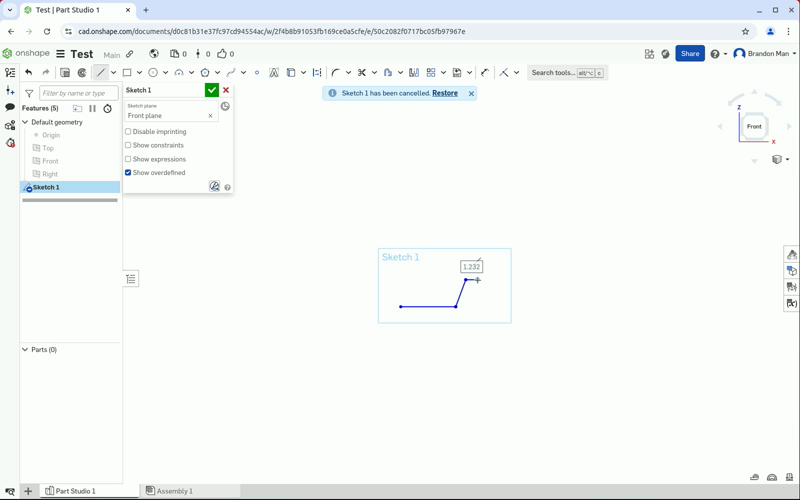
scroll(-6)
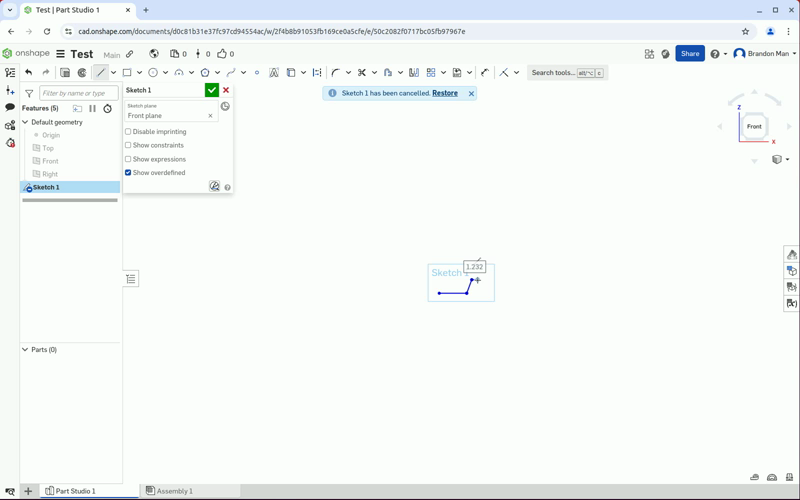
key_up(shift)
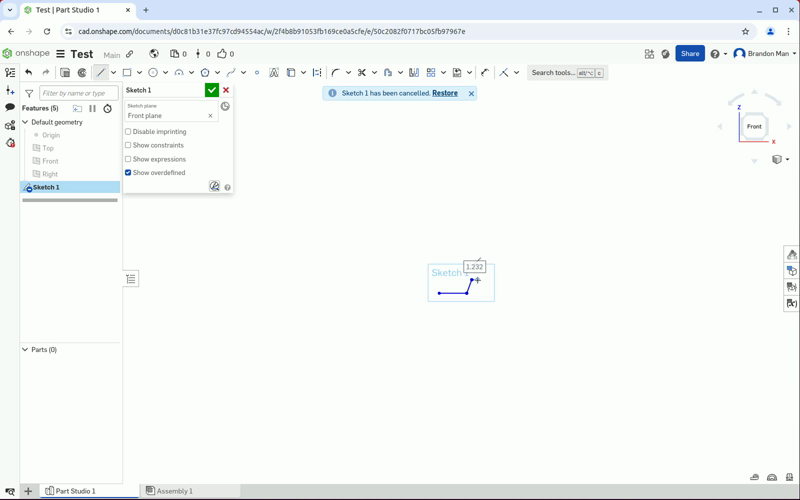
key_down(shift)
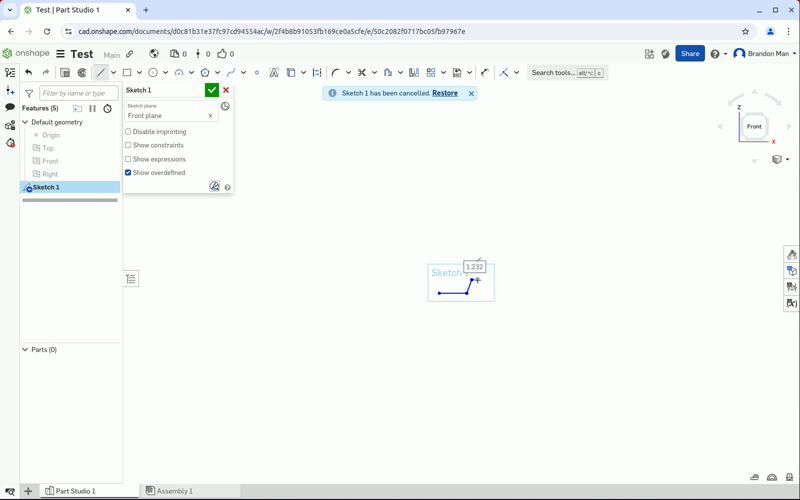
mouse_move(507, 279)
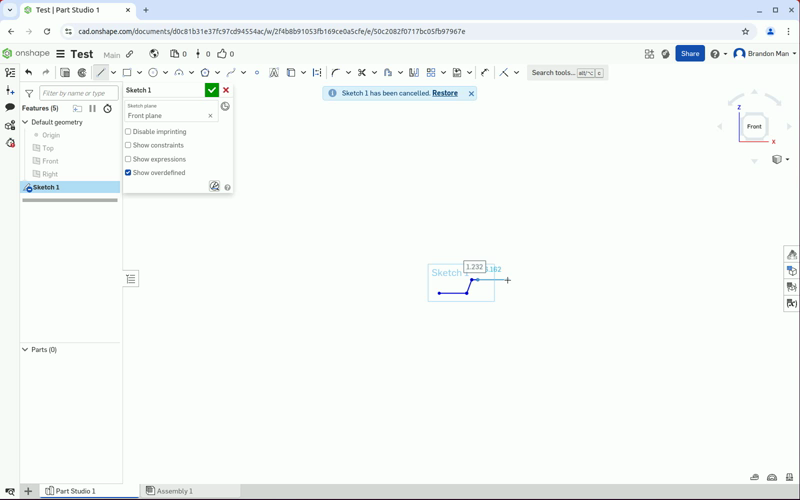
mouse_move(472, 293)
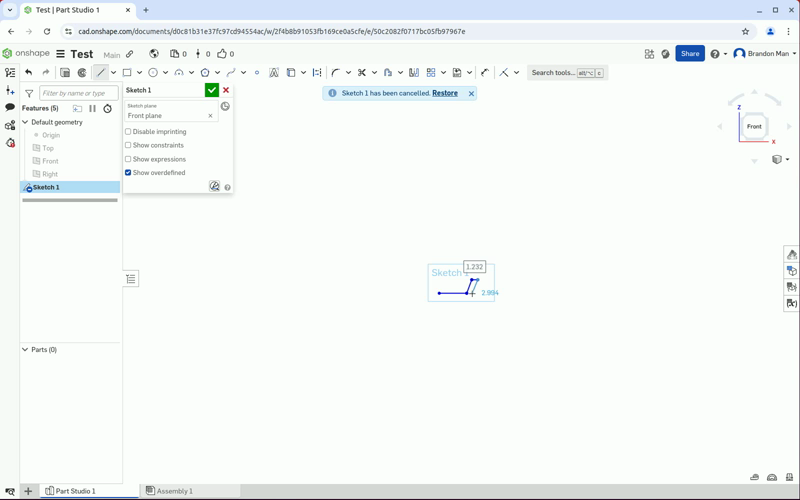
click(472, 293)
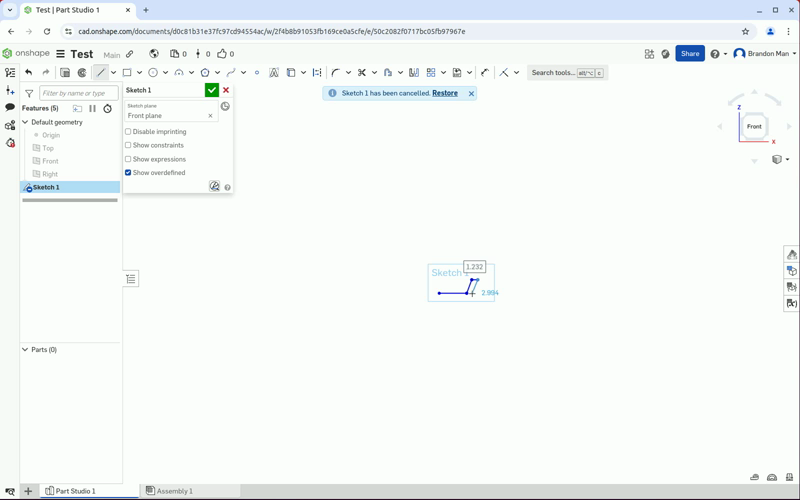
key_up(shift)
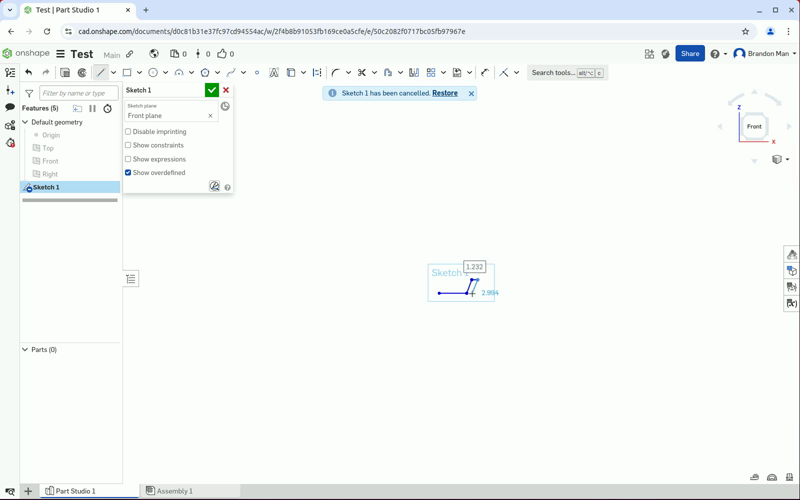
key_down(shift)
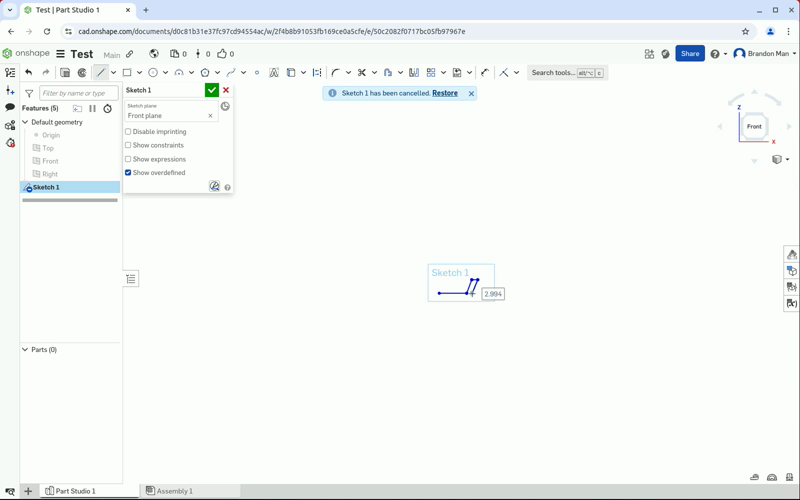
mouse_move(502, 293)
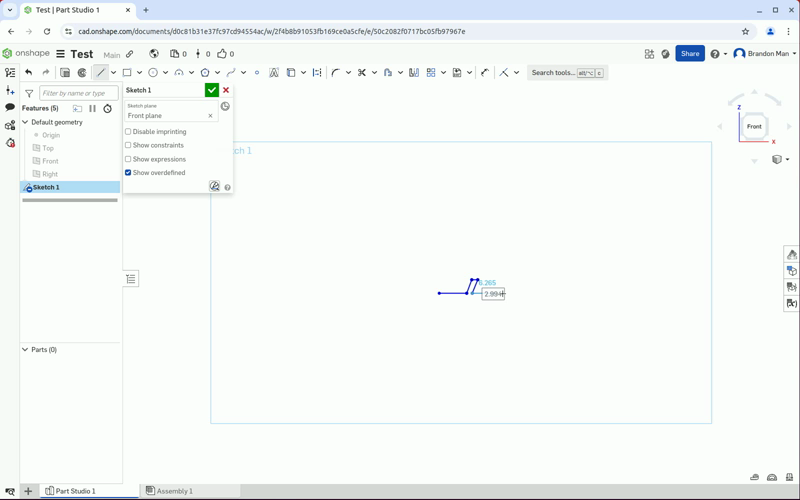
mouse_move(482, 293)
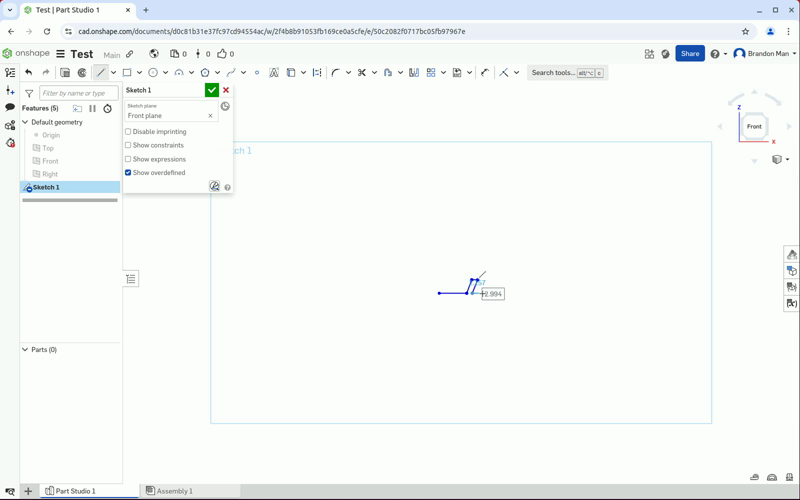
click(482, 293)
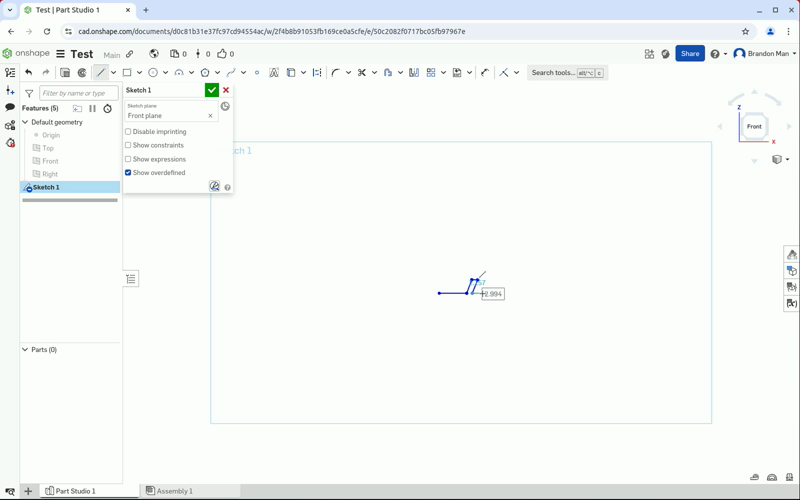
key_up(shift)
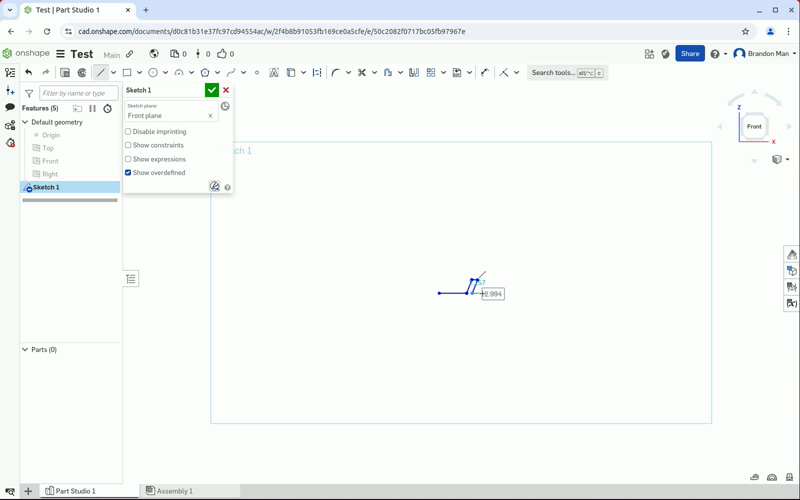
key_down(shift)
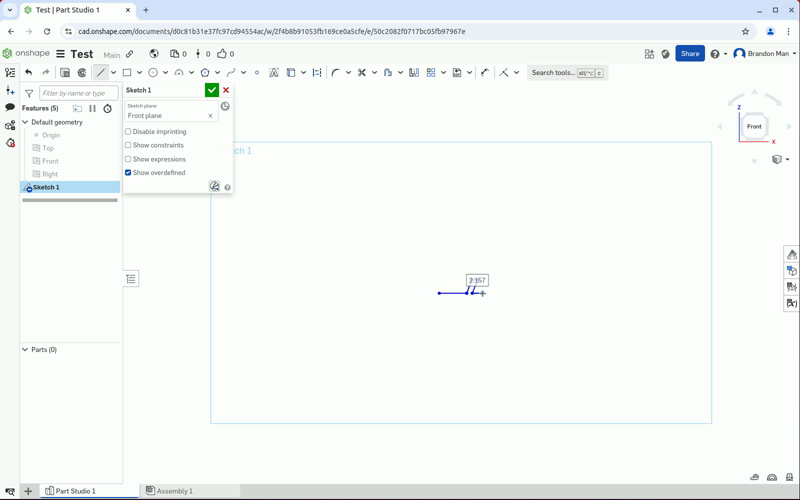
mouse_move(512, 293)
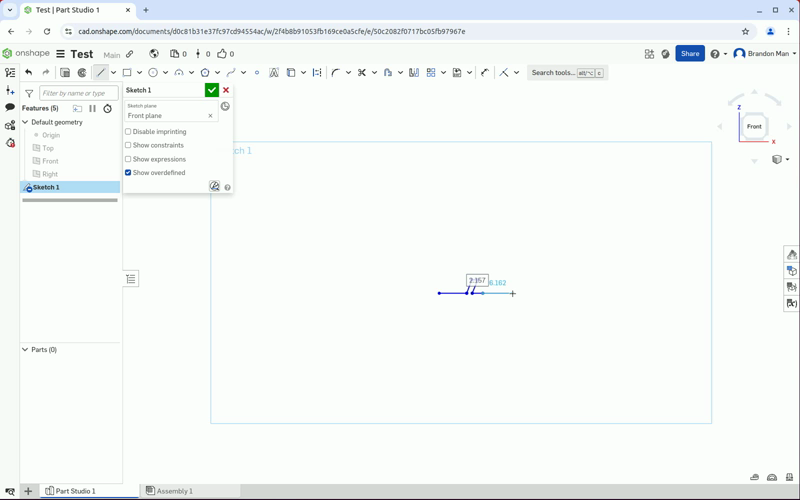
mouse_move(482, 271)
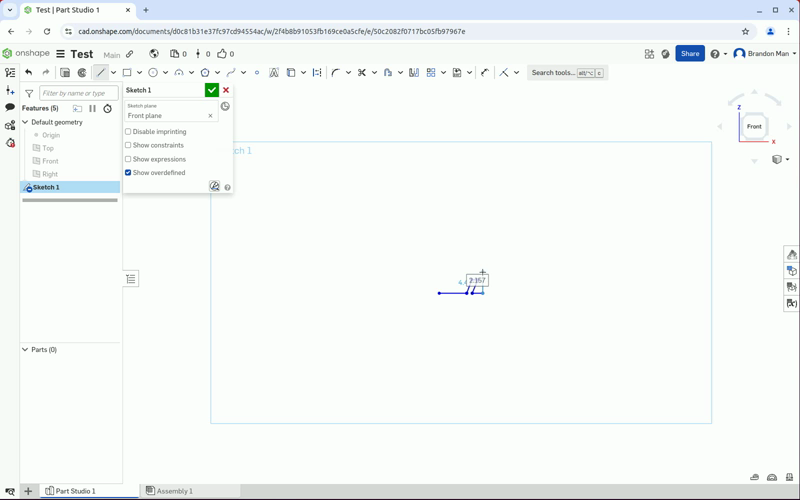
click(482, 271)
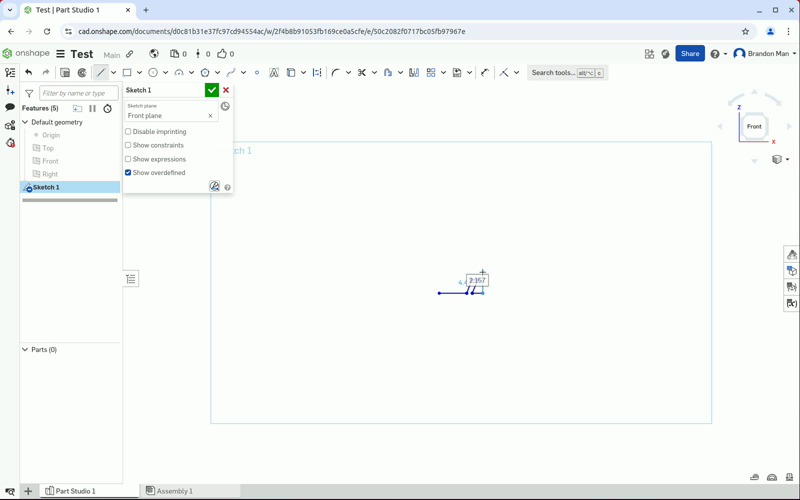
key_up(shift)
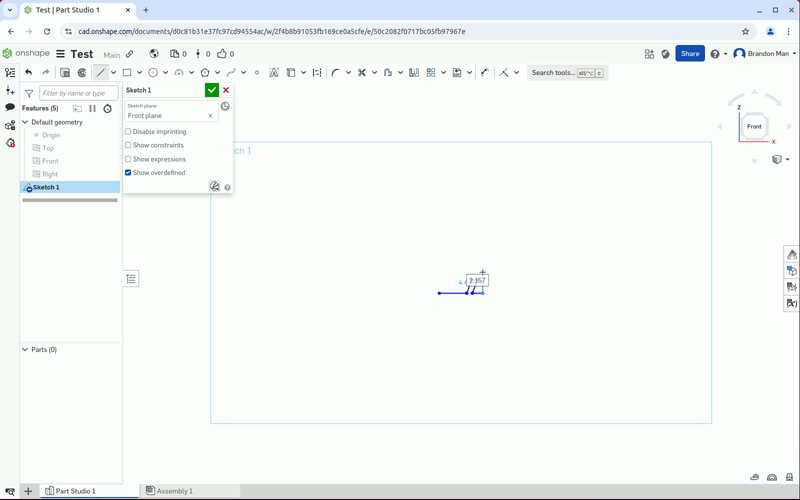
key_down(shift)
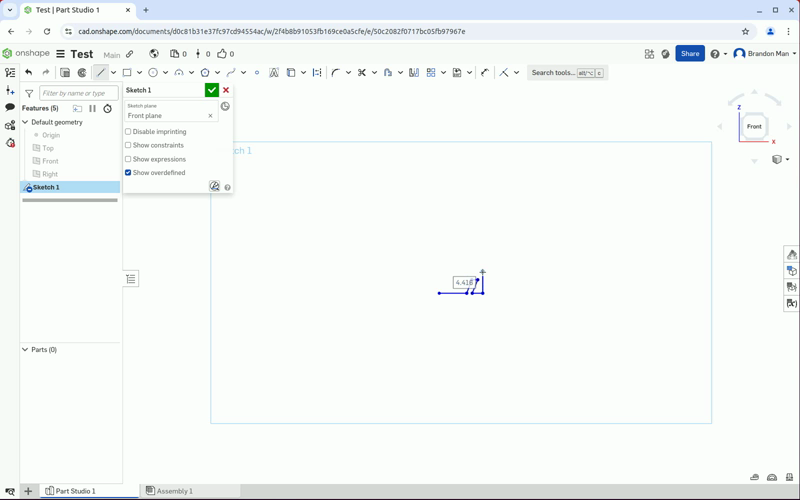
mouse_move(512, 271)
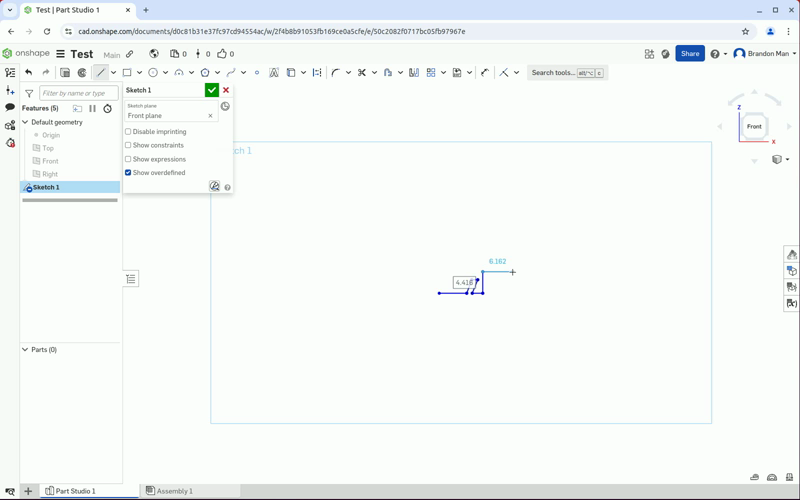
mouse_move(455, 271)
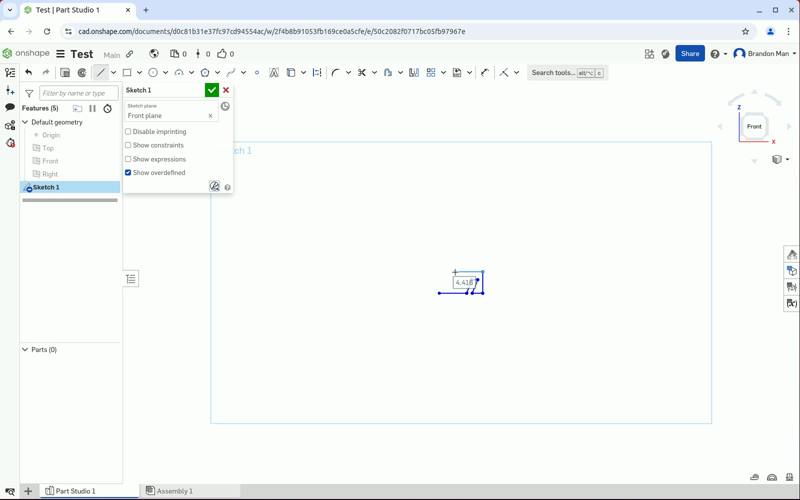
click(455, 271)
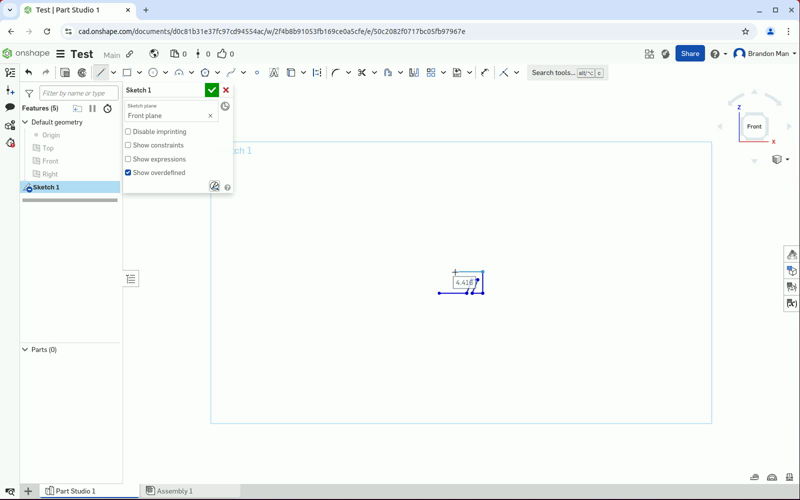
key_up(shift)
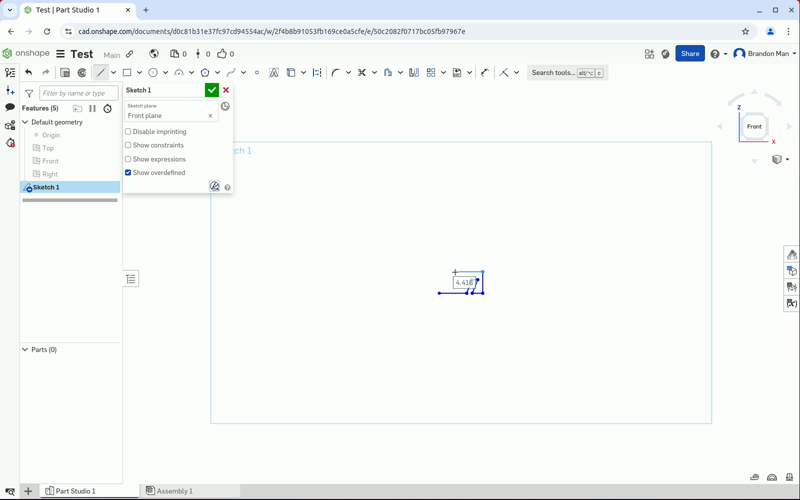
key_down(shift)
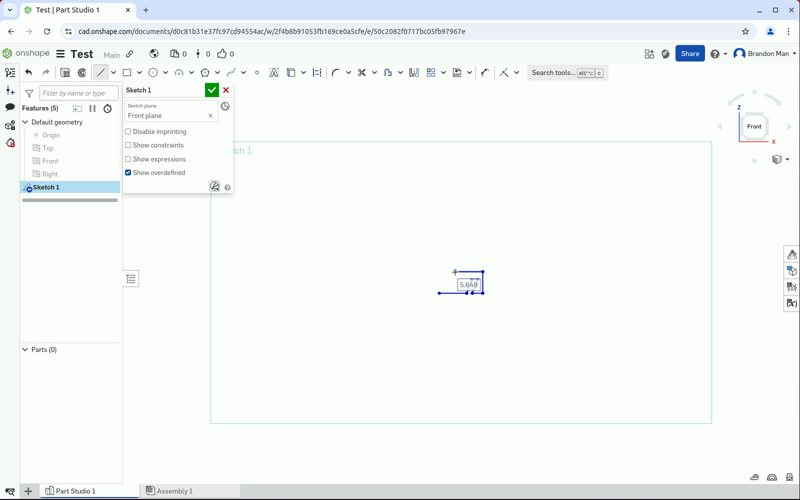
mouse_move(485, 271)
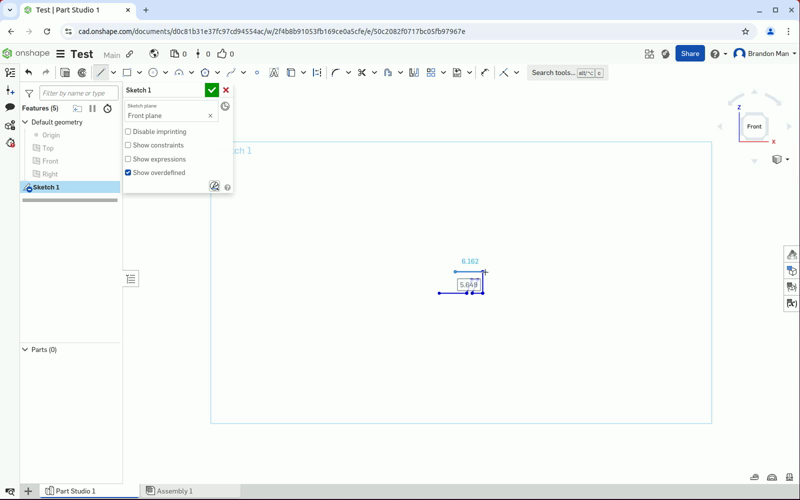
mouse_move(450, 285)
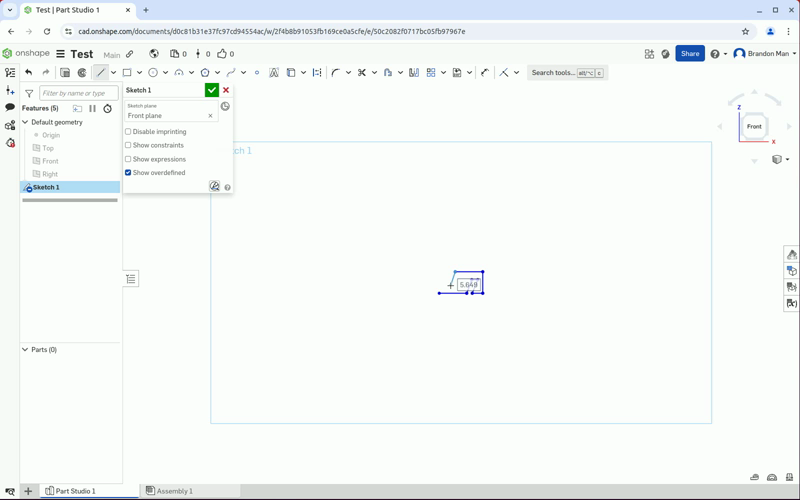
click(450, 285)
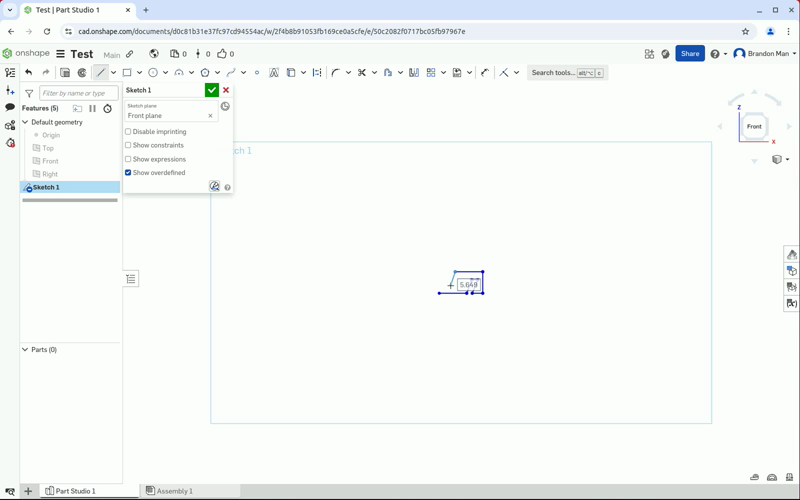
key_up(shift)
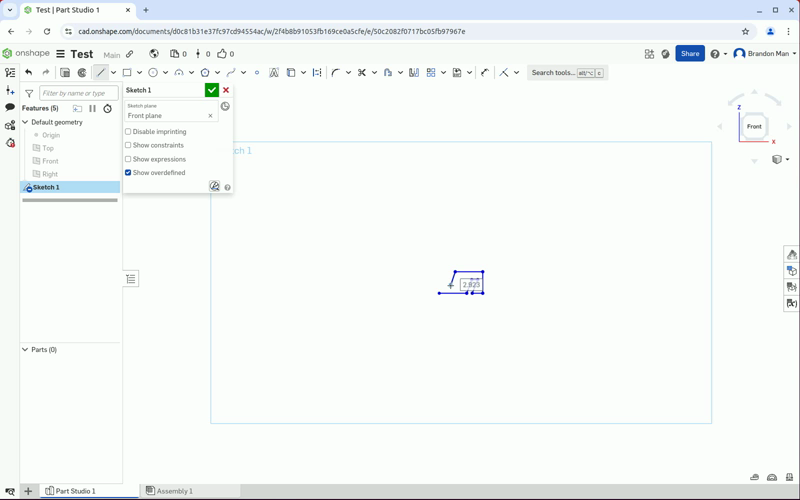
key_down(shift)
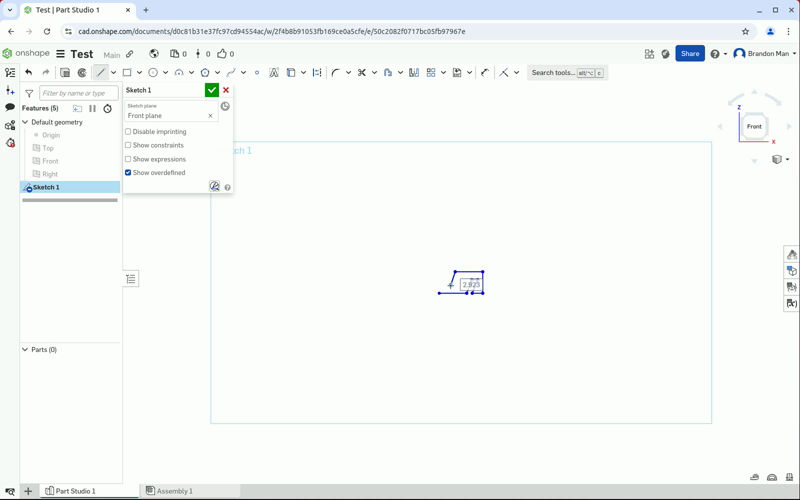
mouse_move(480, 285)
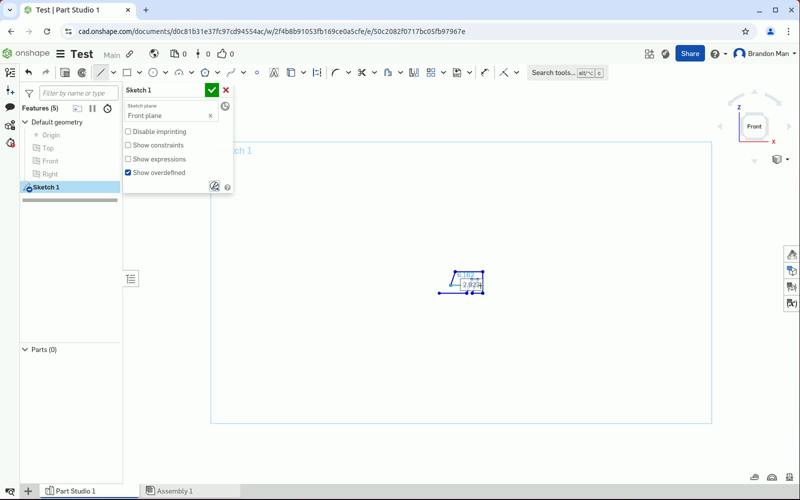
mouse_move(444, 285)
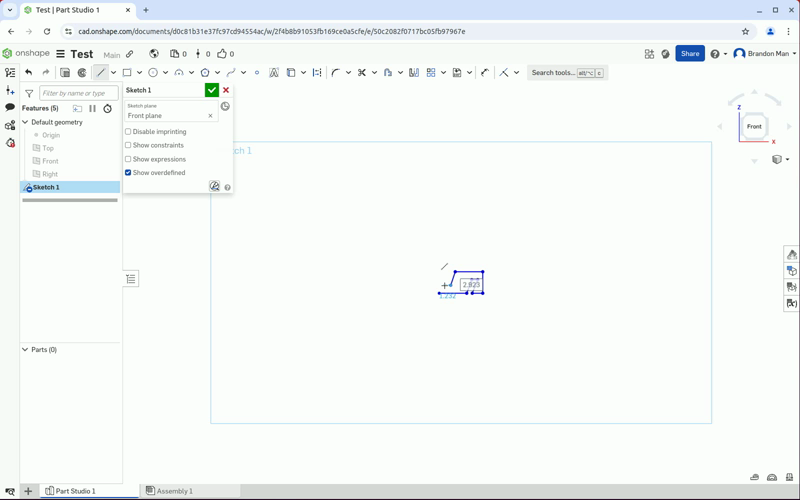
scroll(6)
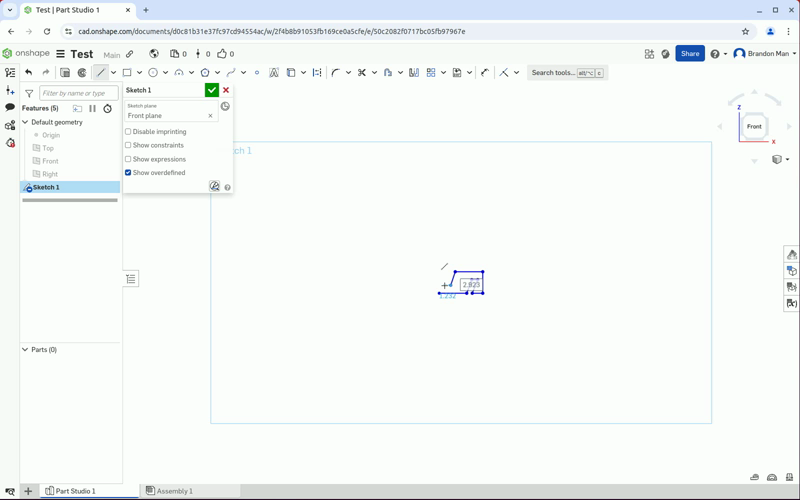
scroll(6)
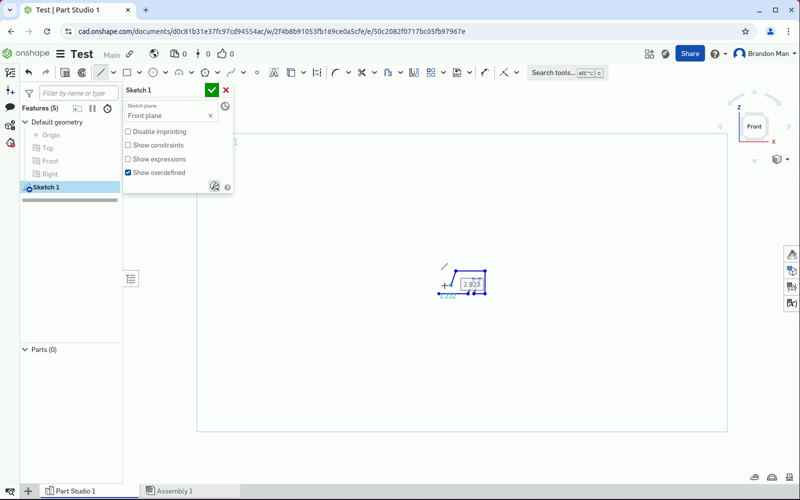
scroll(6)
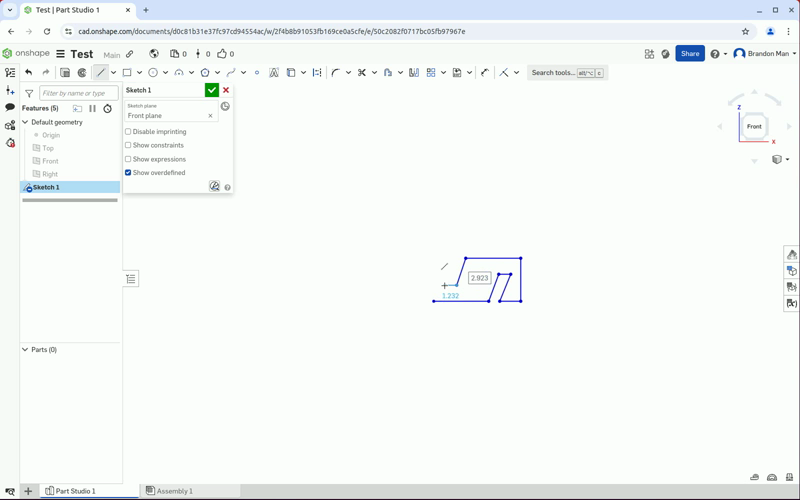
scroll(6)
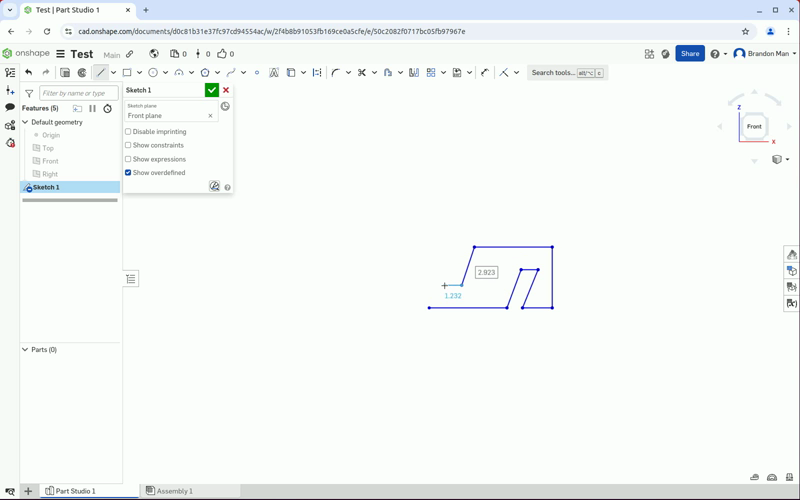
scroll(6)
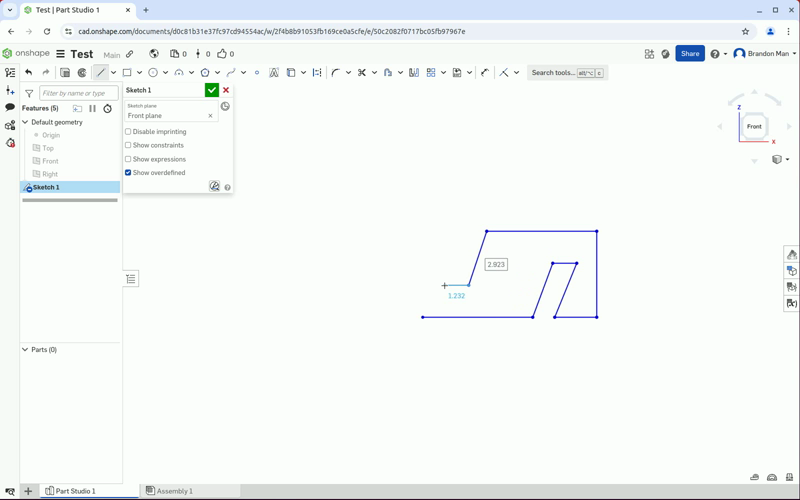
scroll(6)
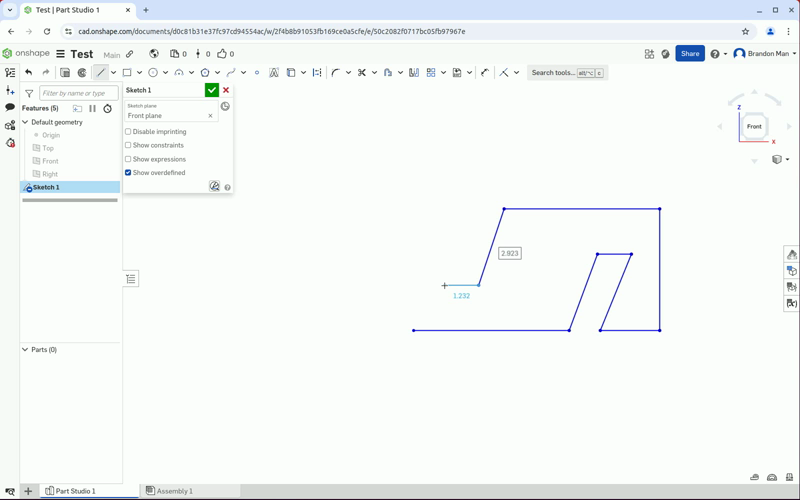
scroll(6)
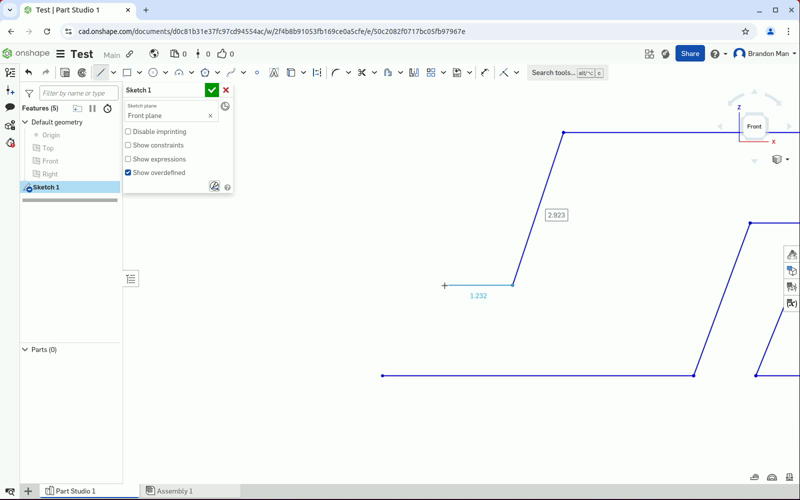
click(444, 285)
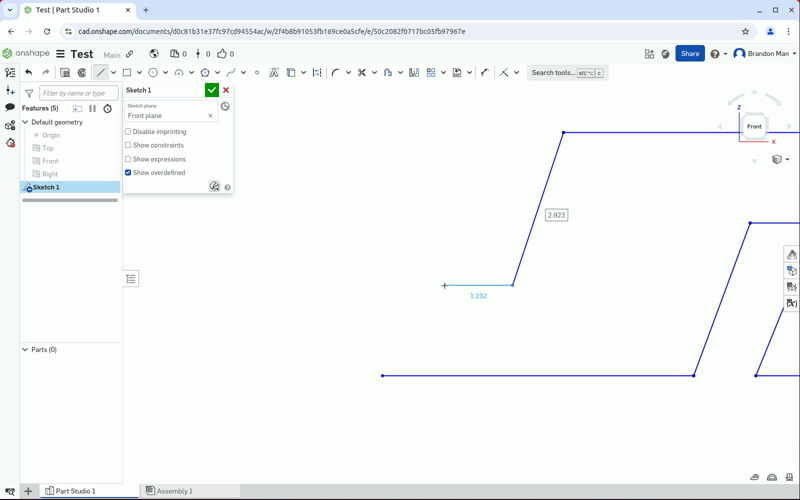
scroll(-6)
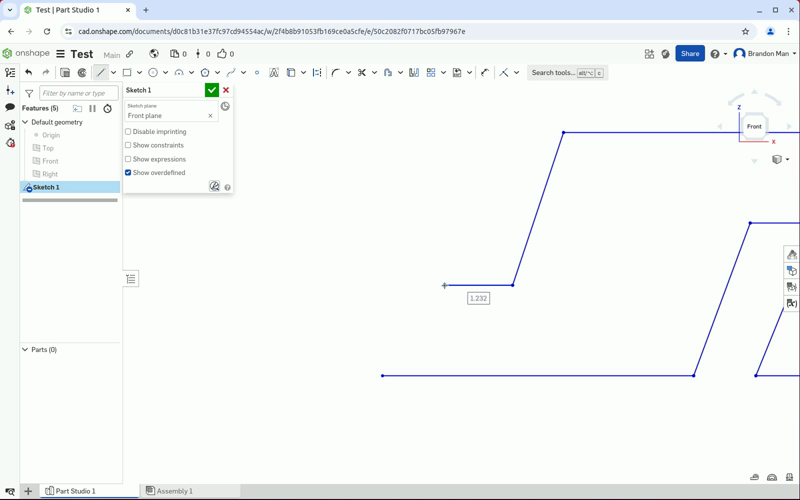
scroll(-6)
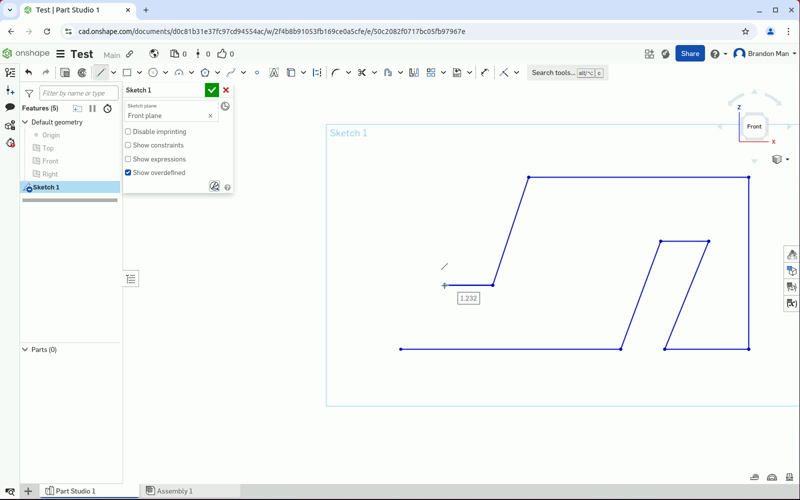
scroll(-6)
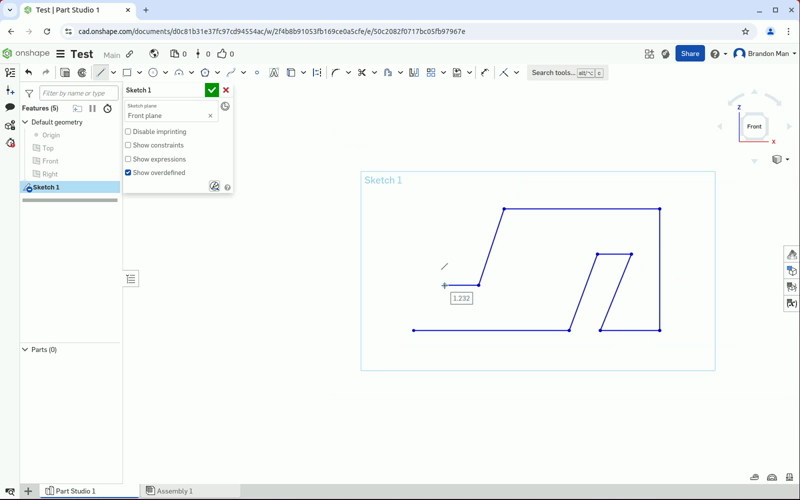
scroll(-6)
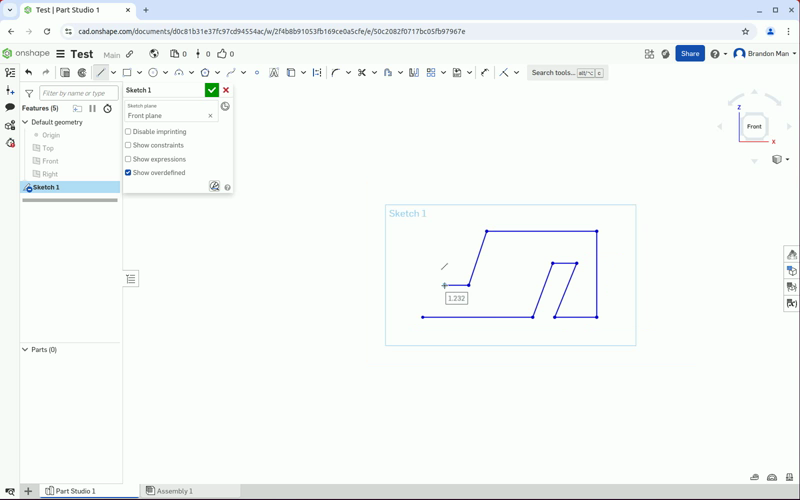
scroll(-6)
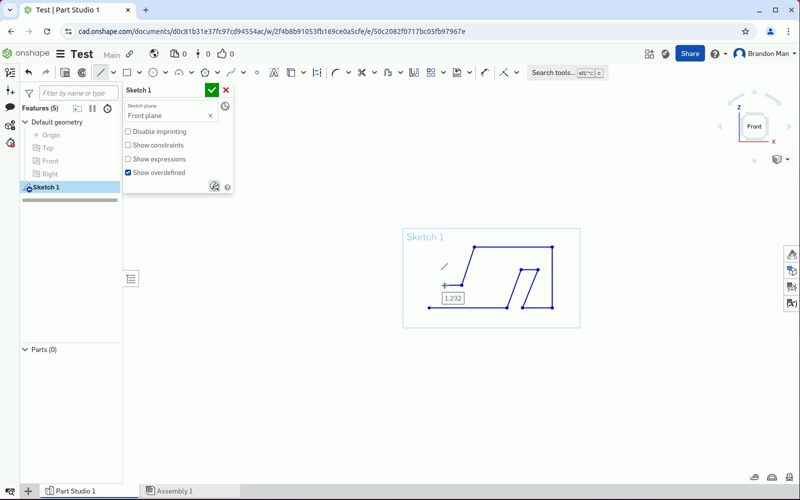
scroll(-6)
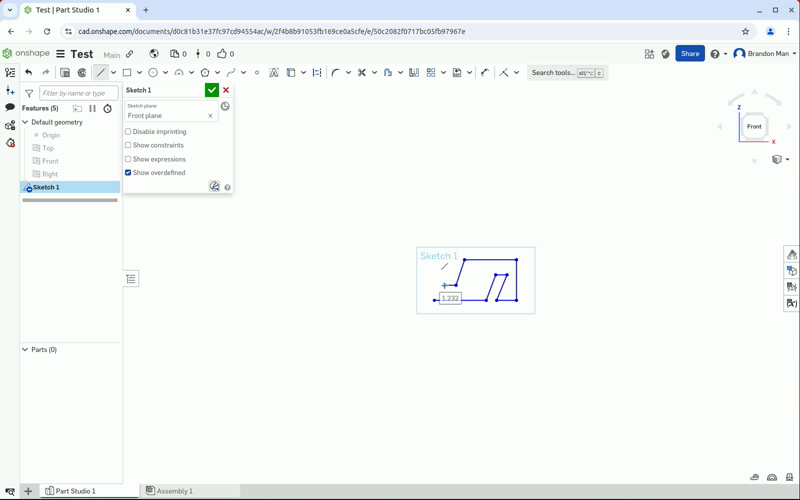
scroll(-6)
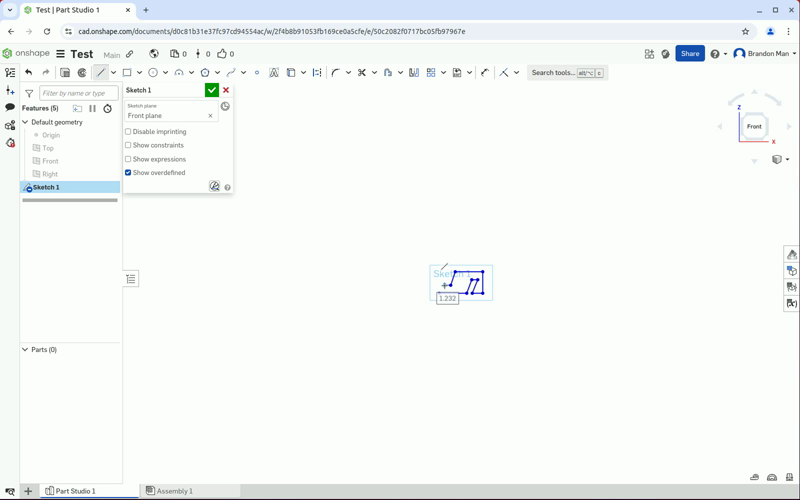
key_up(shift)
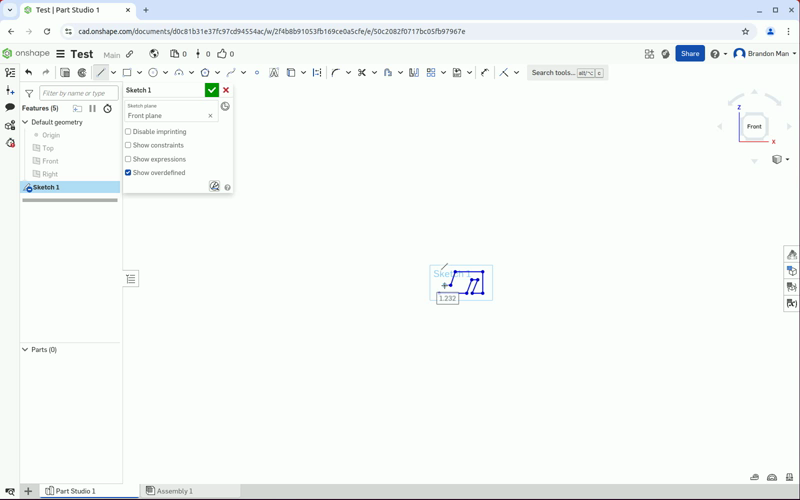
key_down(shift)
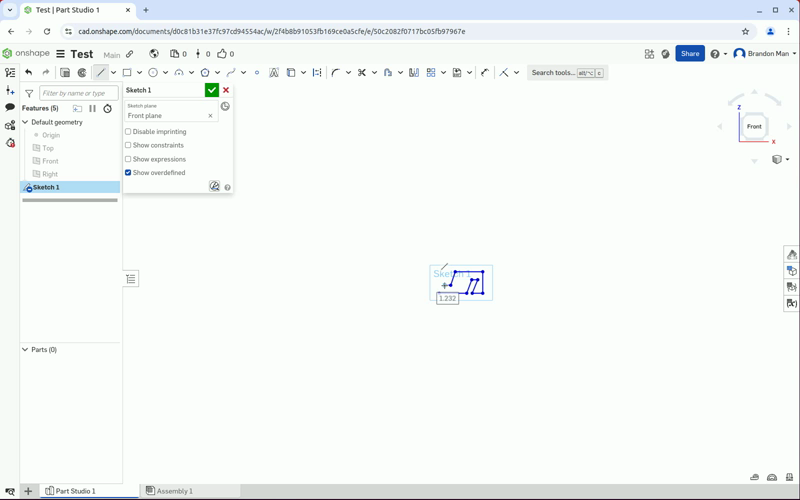
mouse_move(474, 285)
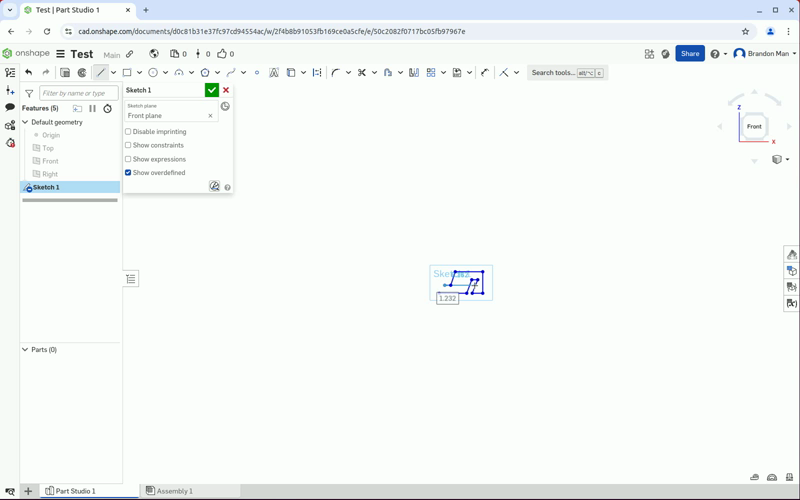
mouse_move(449, 271)
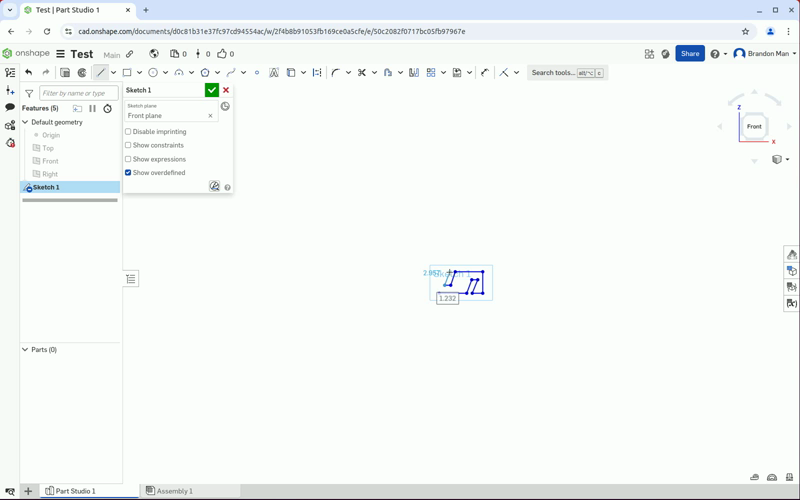
click(449, 271)
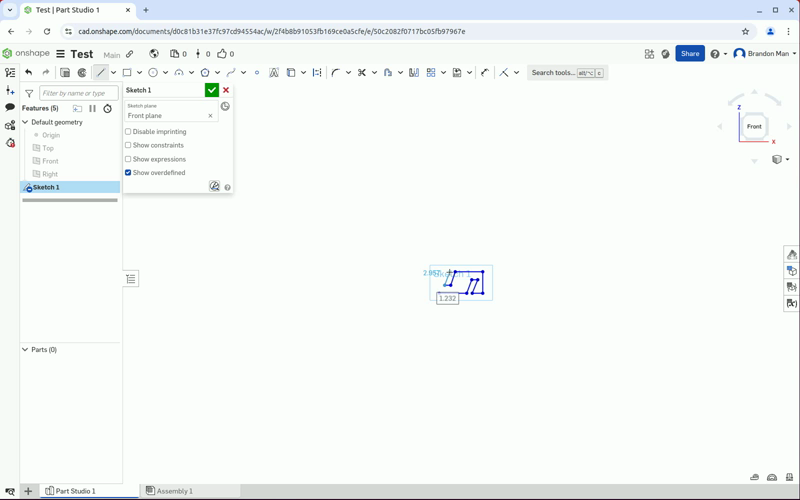
key_up(shift)
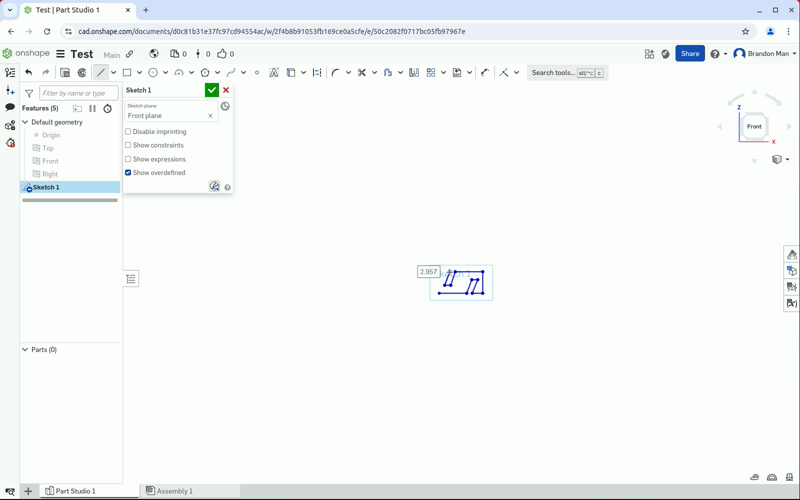
key_down(shift)
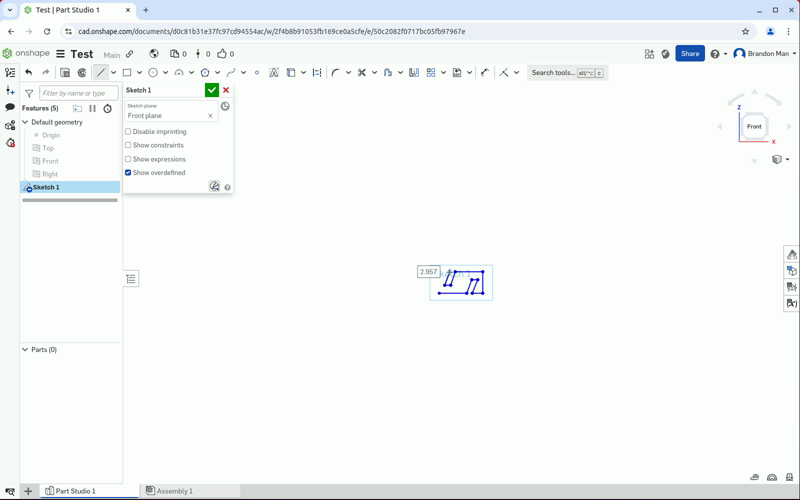
mouse_move(479, 271)
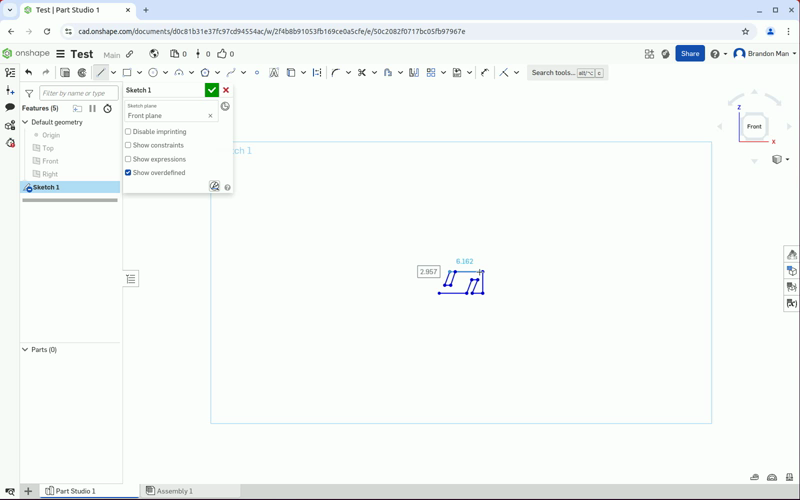
mouse_move(439, 271)
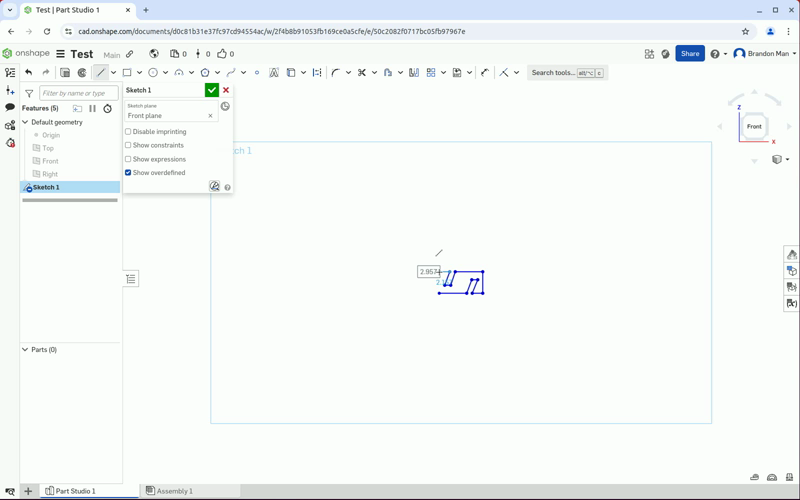
click(439, 271)
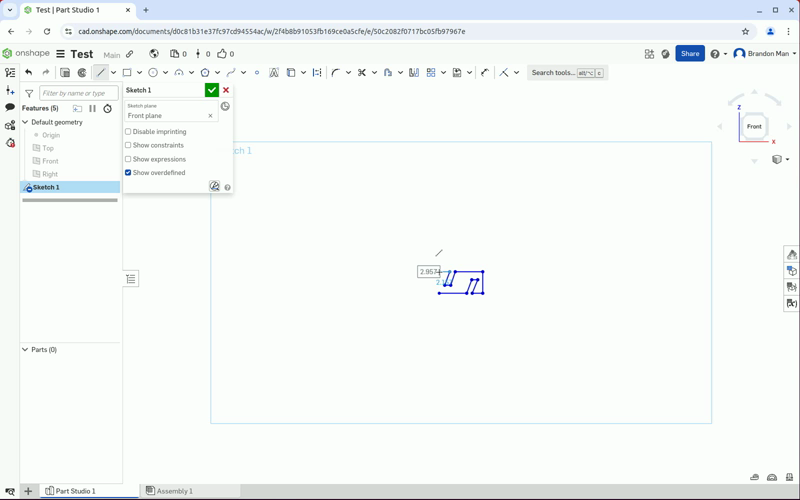
key_up(shift)
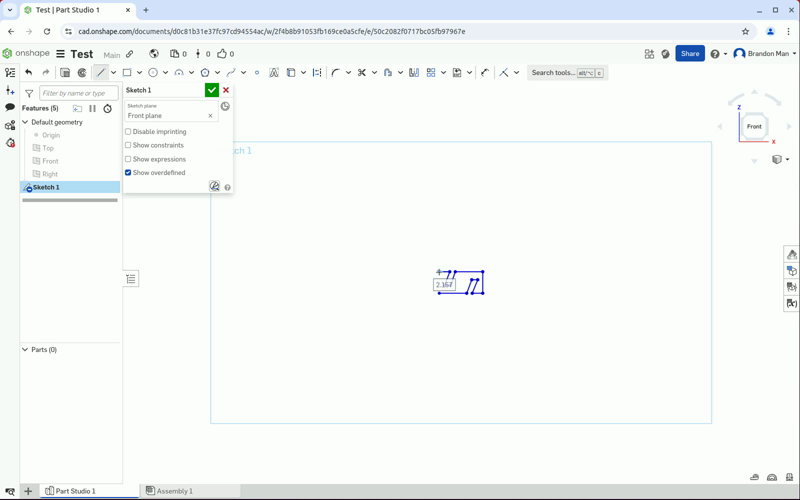
mouse_move(469, 271)
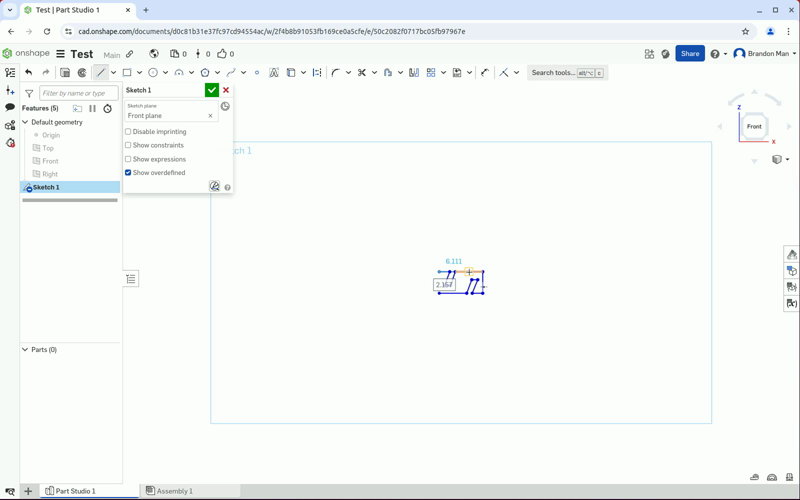
key_down(shift)
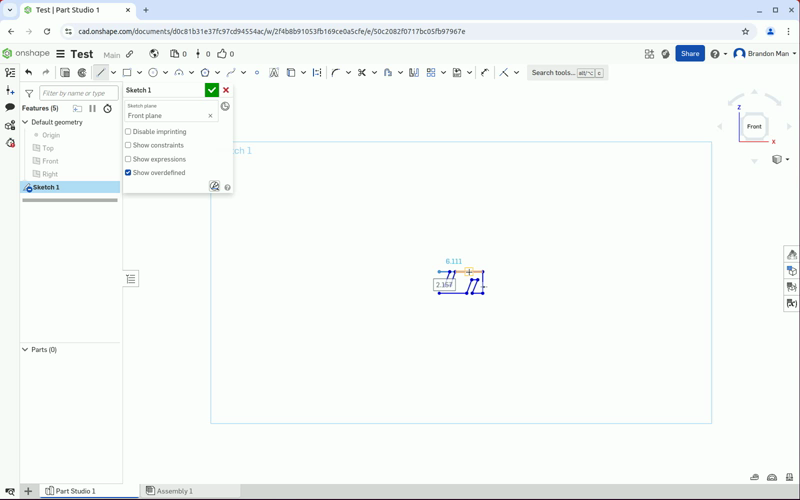
mouse_move(439, 293)
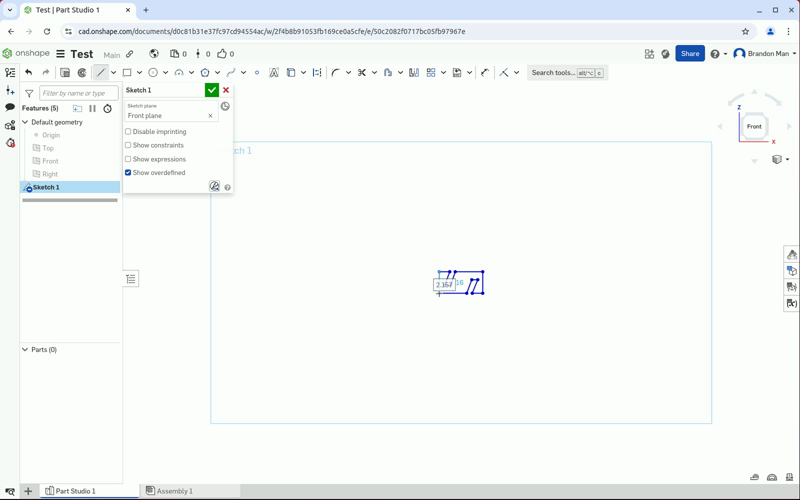
key_up(shift)
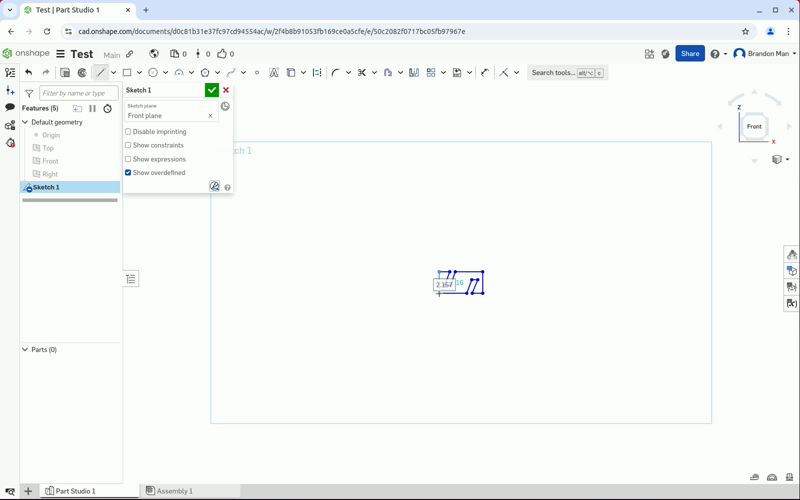
click(439, 293)
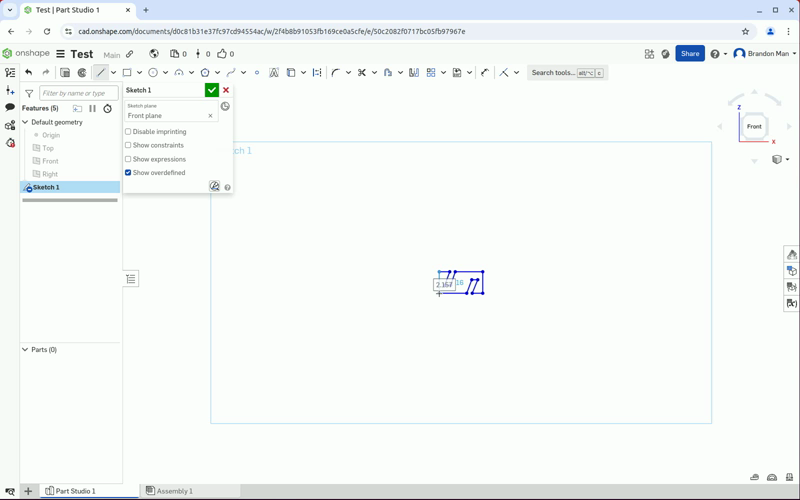
key(esc)
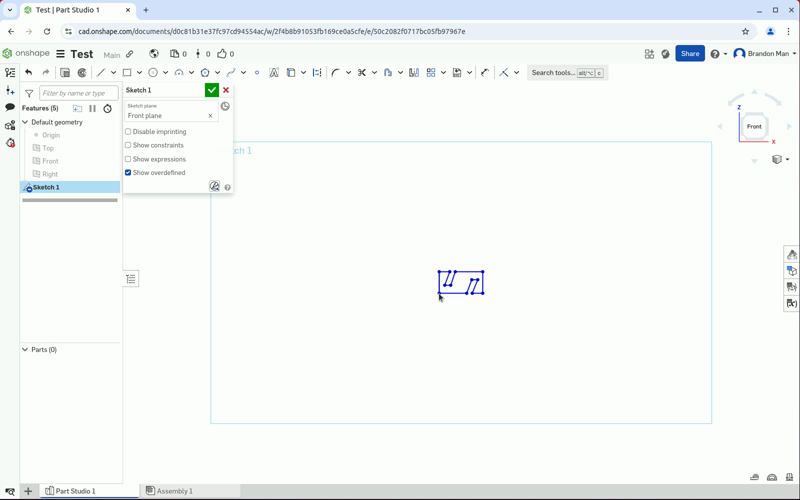
mouse_move(440, 285)
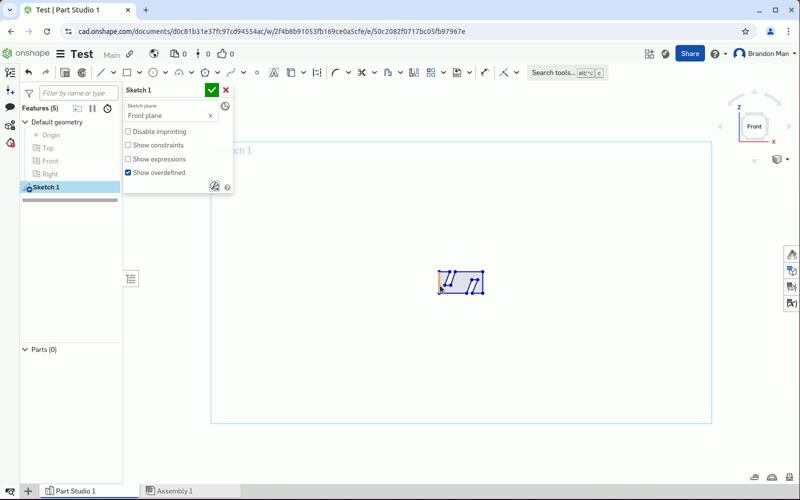
scroll(6)
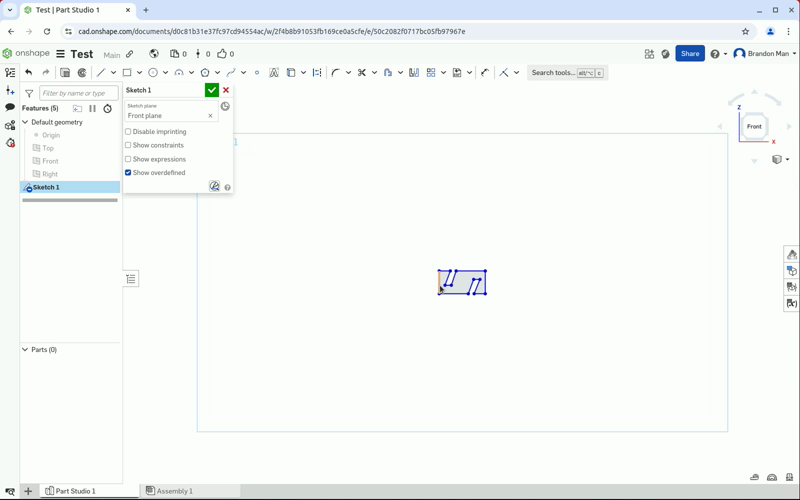
scroll(6)
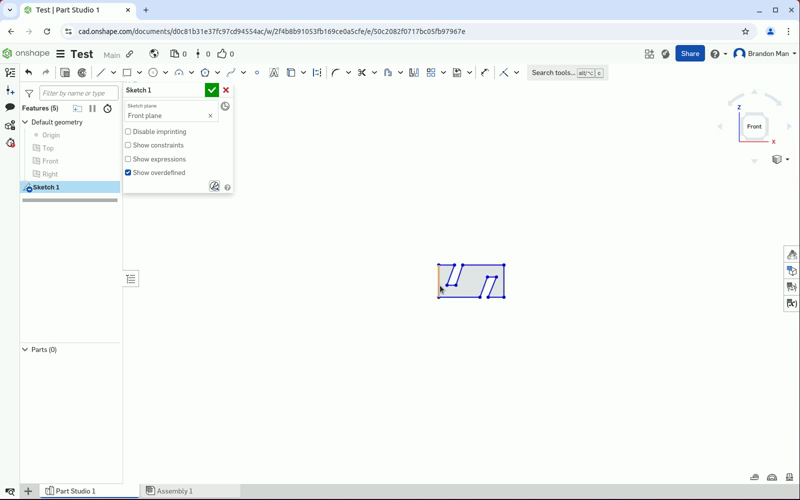
scroll(6)
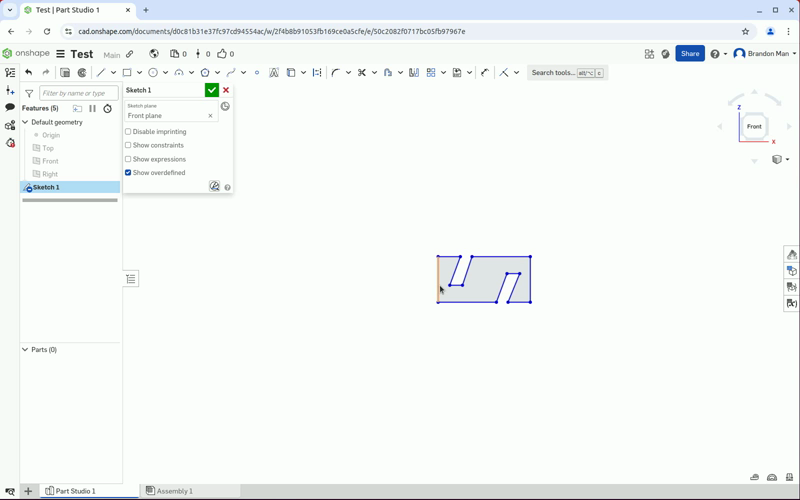
scroll(6)
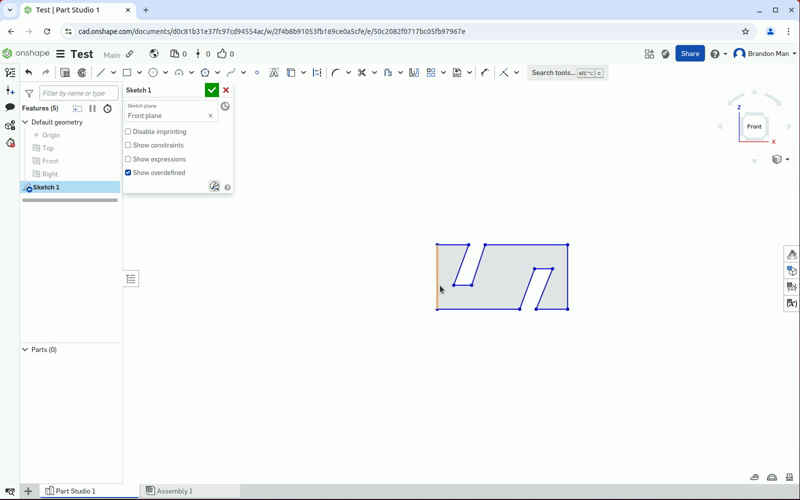
scroll(6)
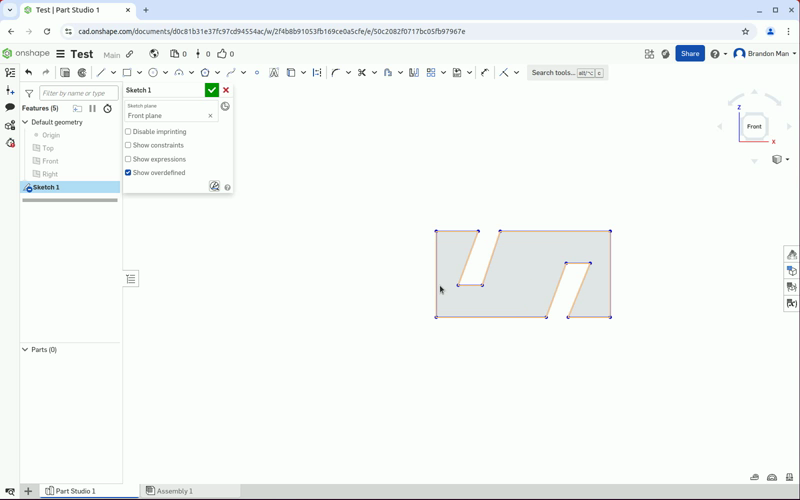
scroll(6)
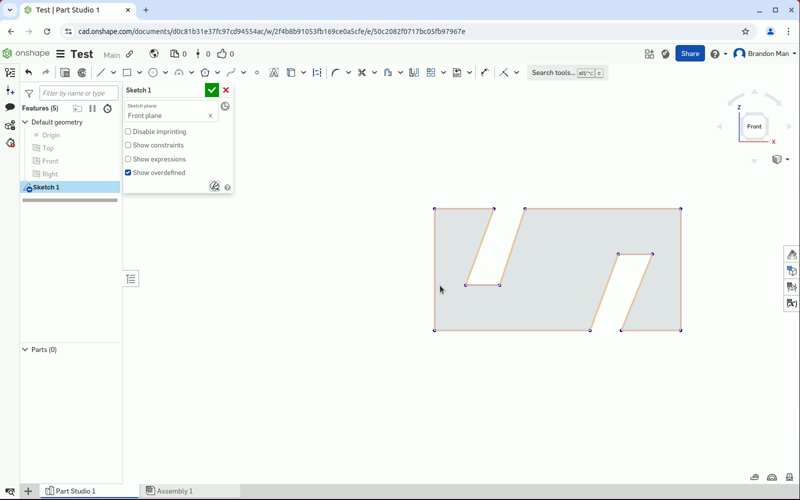
scroll(6)
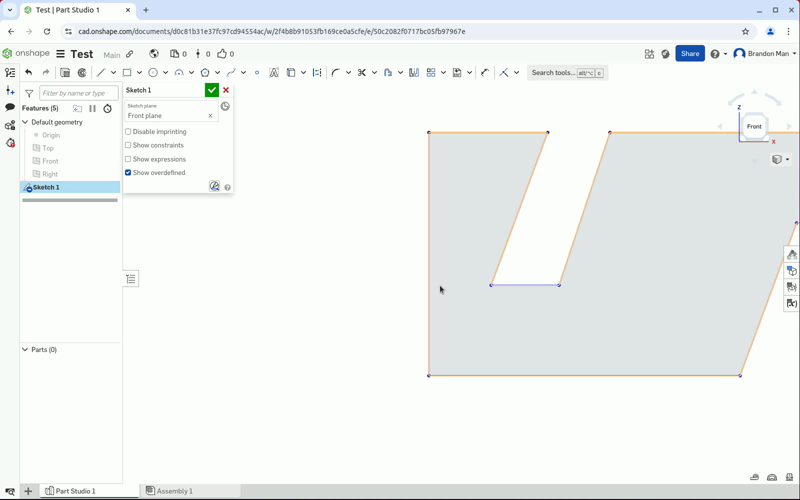
click(440, 285)
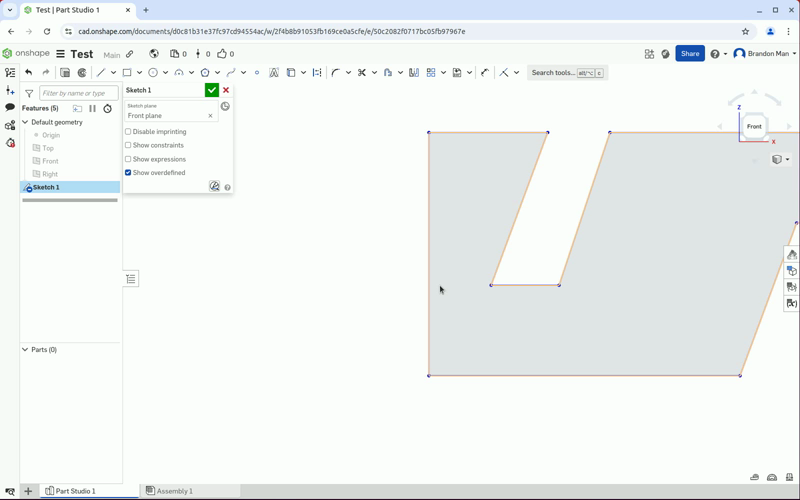
scroll(-6)
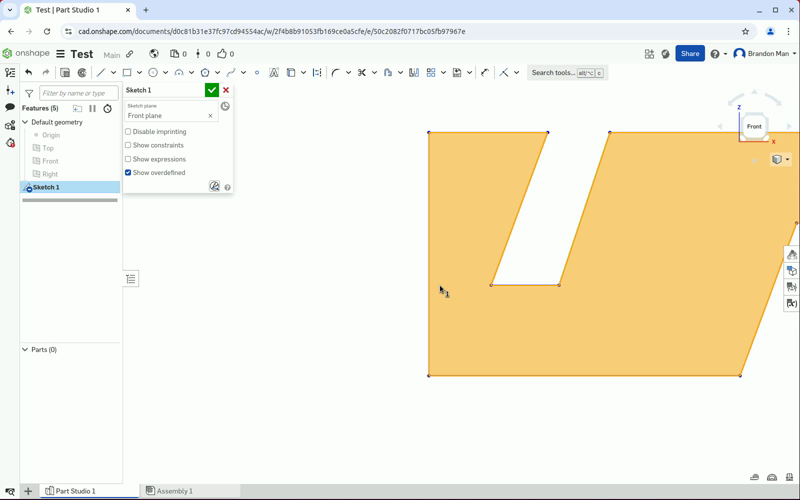
scroll(-6)
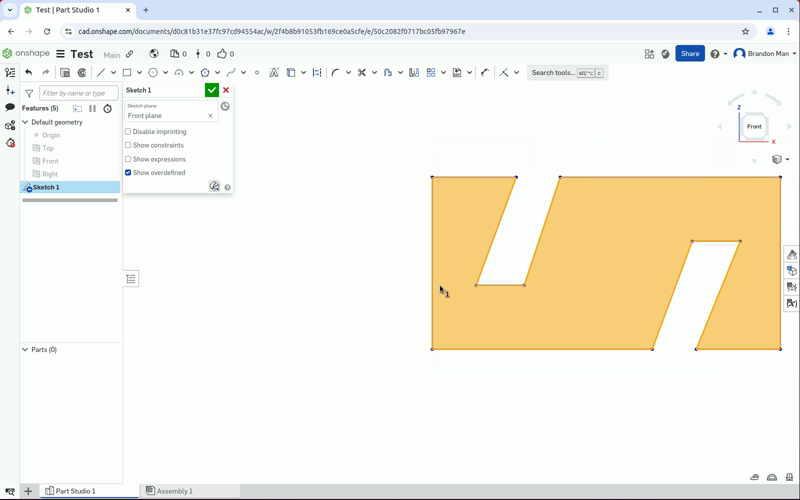
scroll(-6)
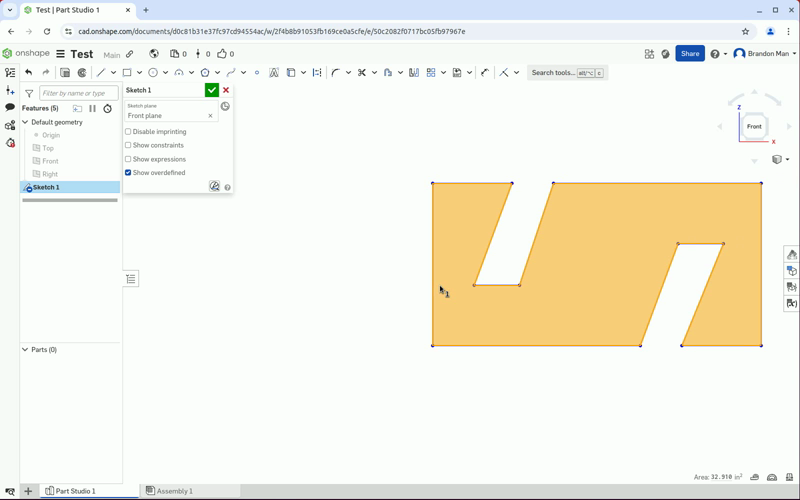
scroll(-6)
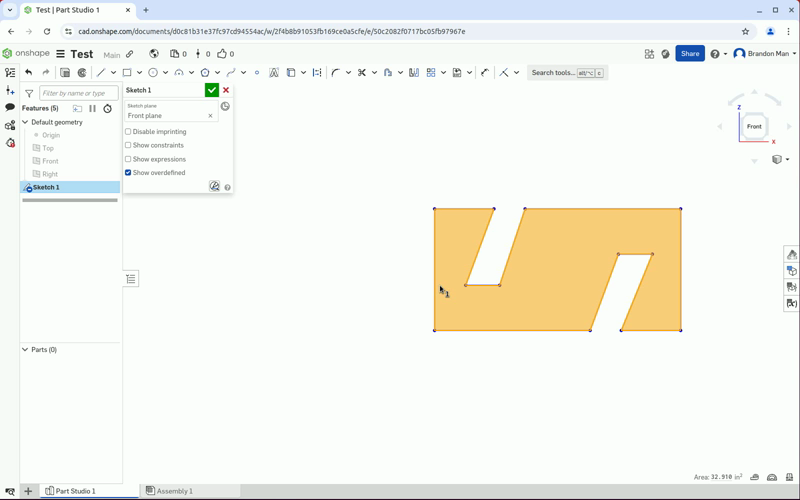
scroll(-6)
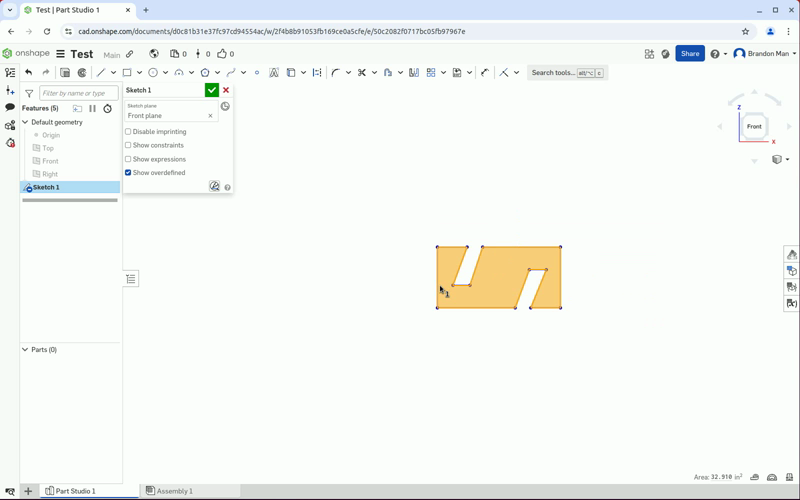
scroll(-6)
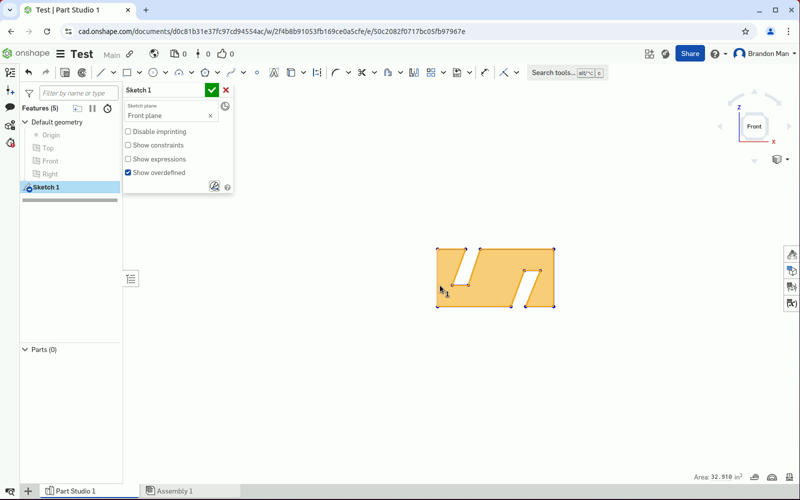
scroll(-6)
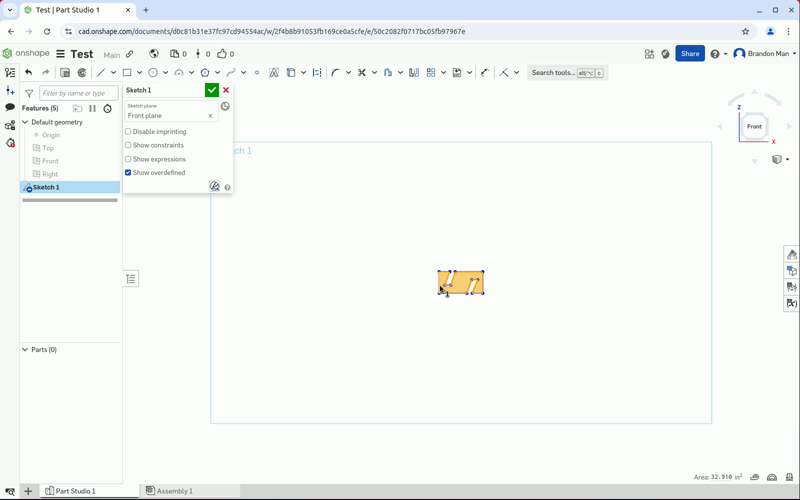
mouse_move(73, 352)
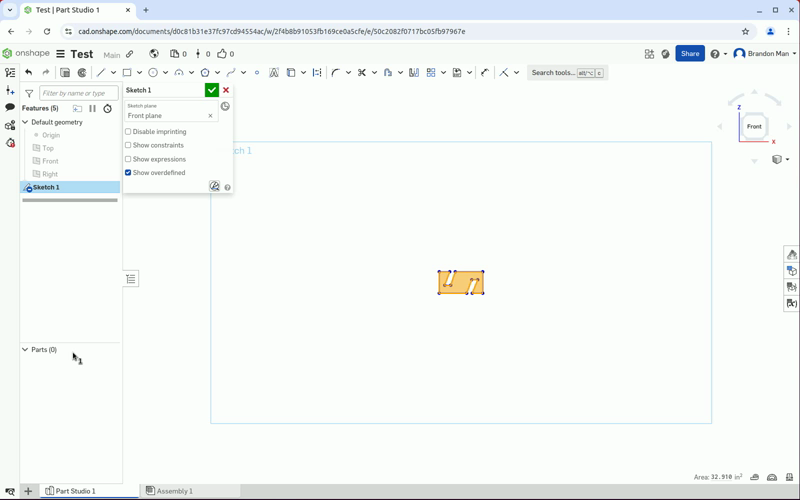
key(shift+y)
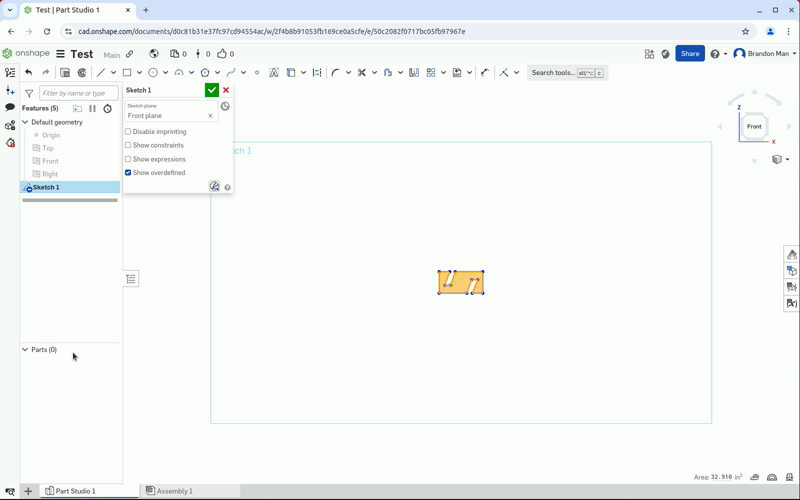
key(shift+e)
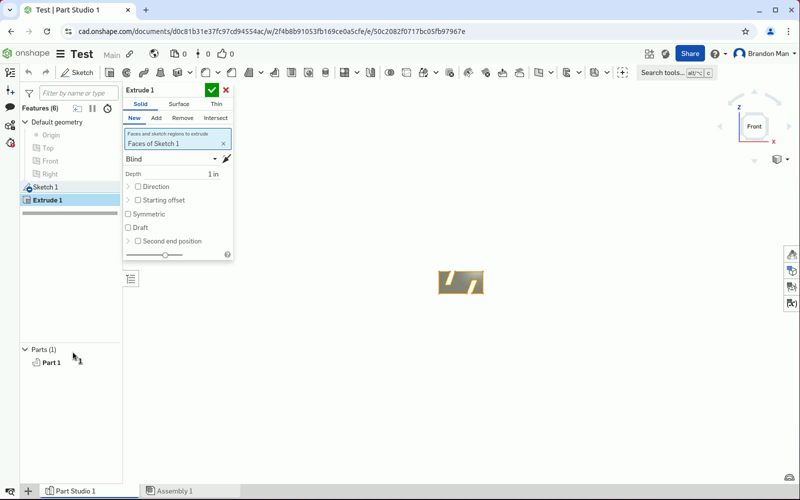
mouse_move(143, 106)
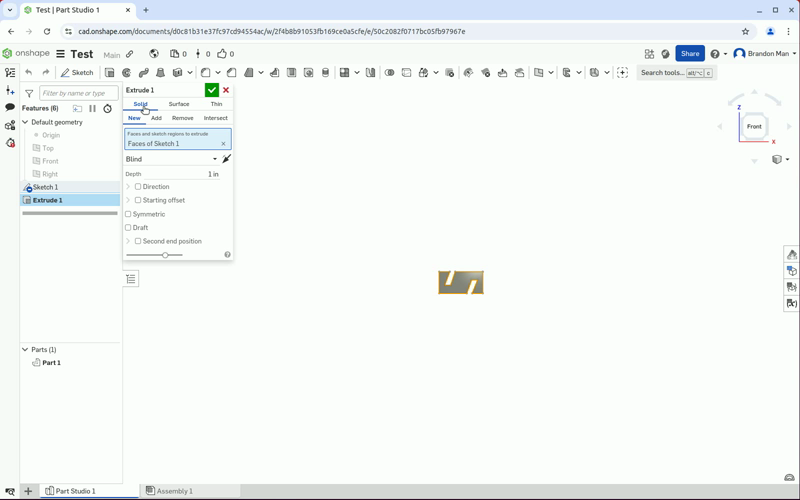
click(143, 106)
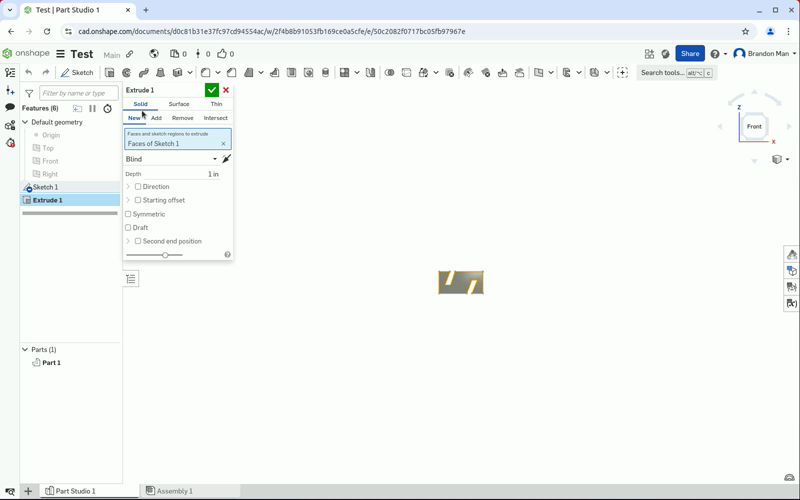
mouse_move(137, 120)
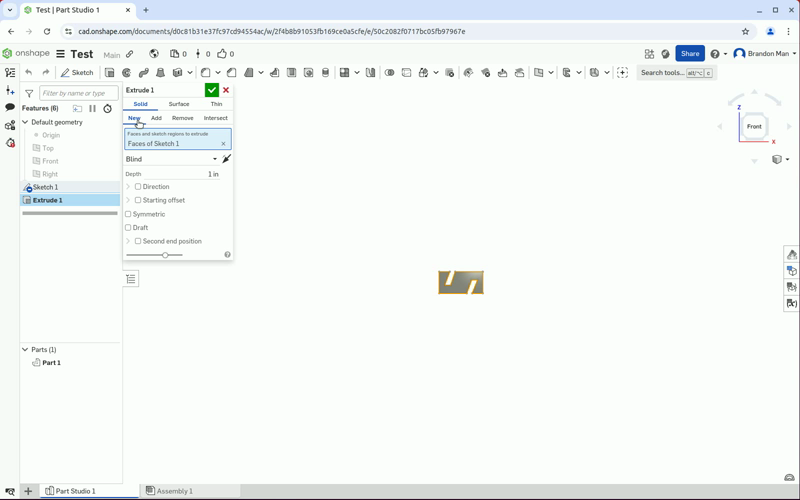
click(137, 120)
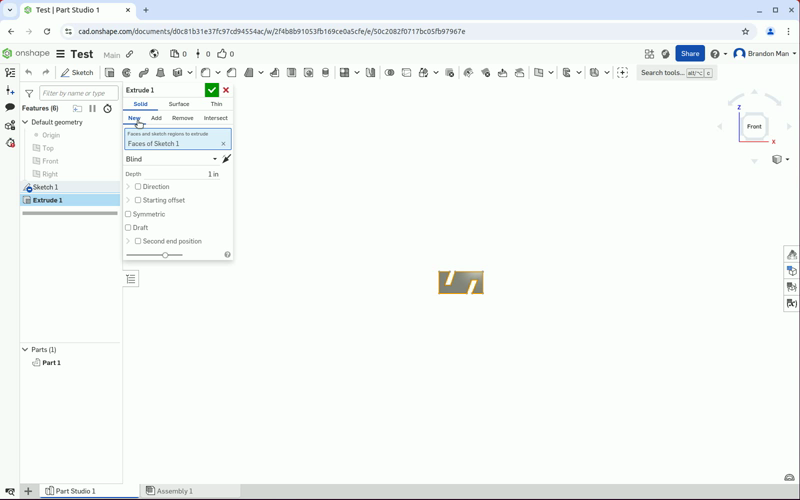
key(tab, 4)
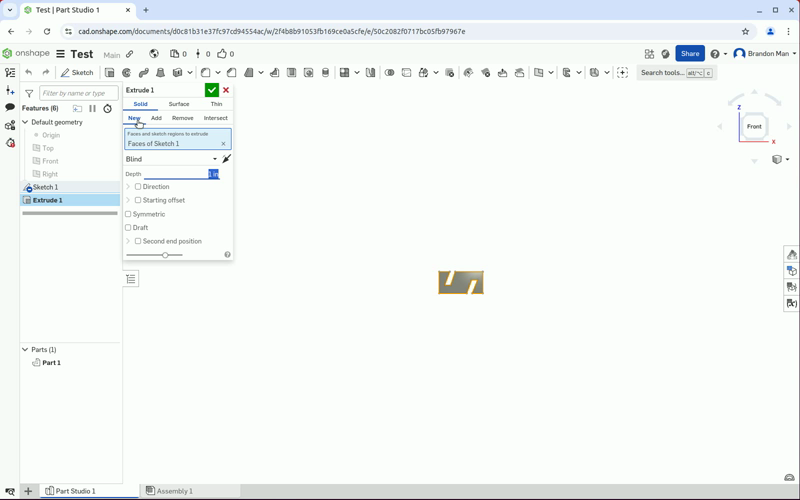
text(46.216)
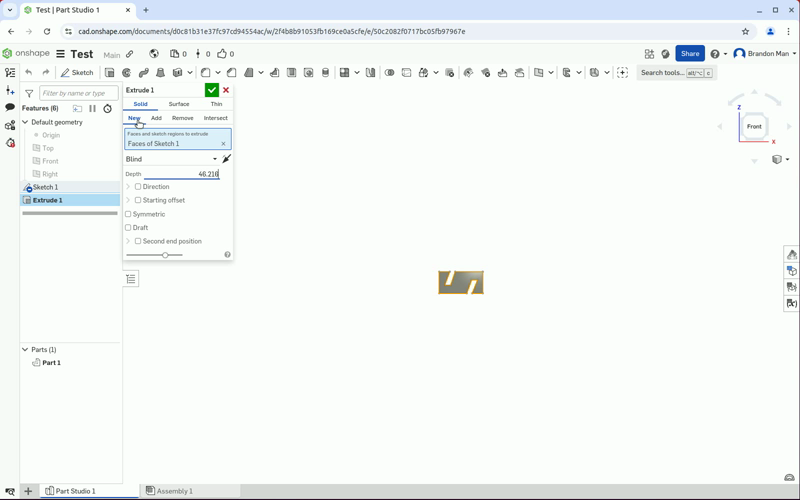
key(tab, 3)
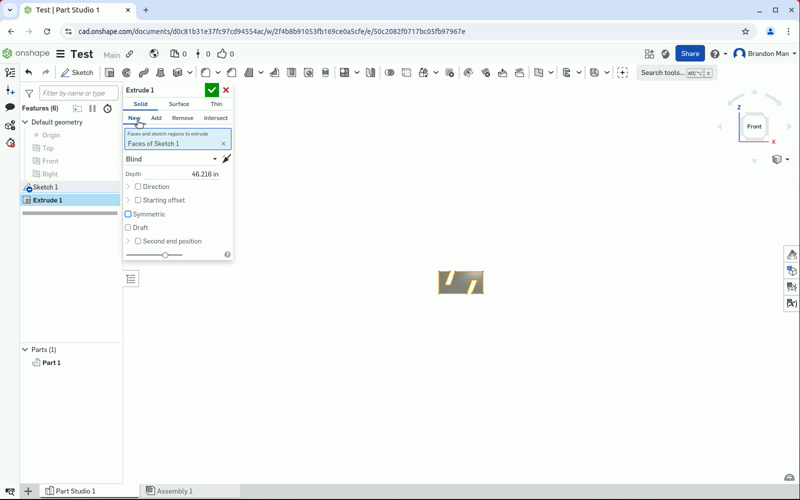
key(space)
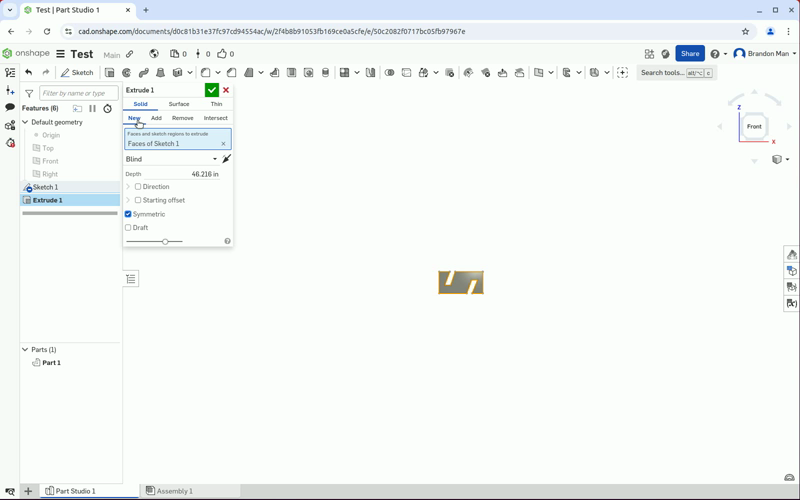
key(enter)
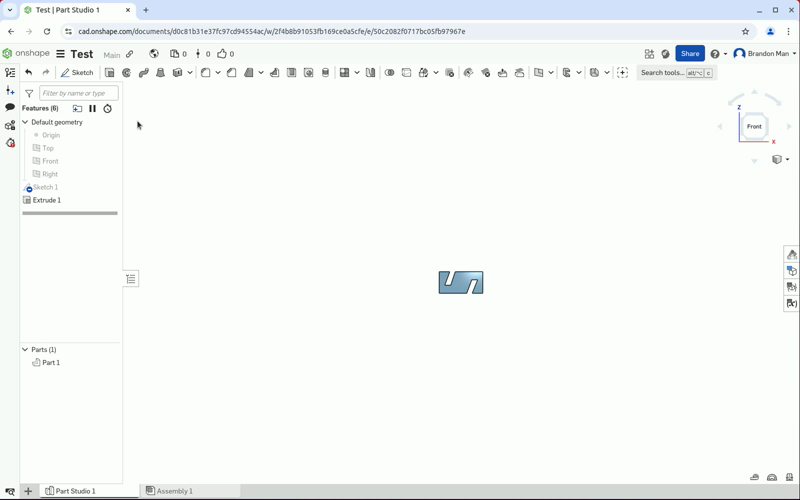
key(shift+h)
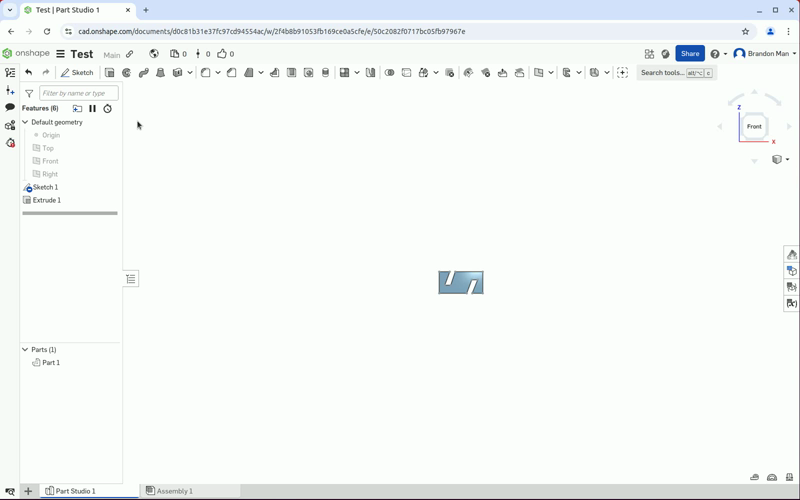
key(shift+h)
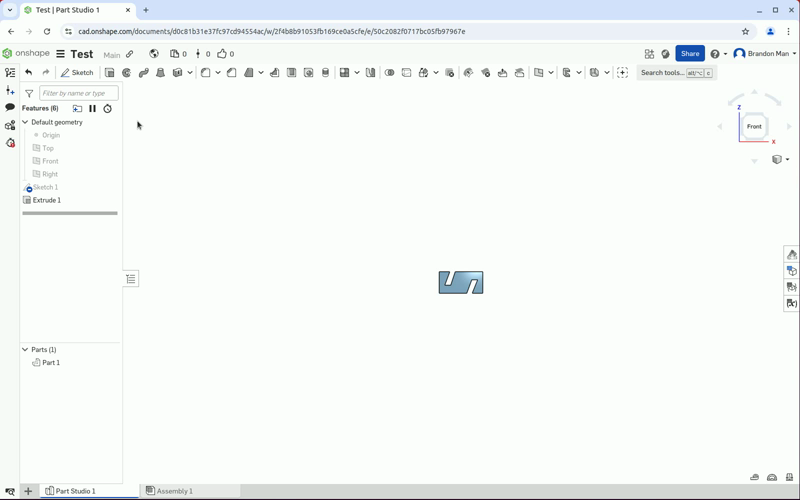
mouse_move(73, 189)
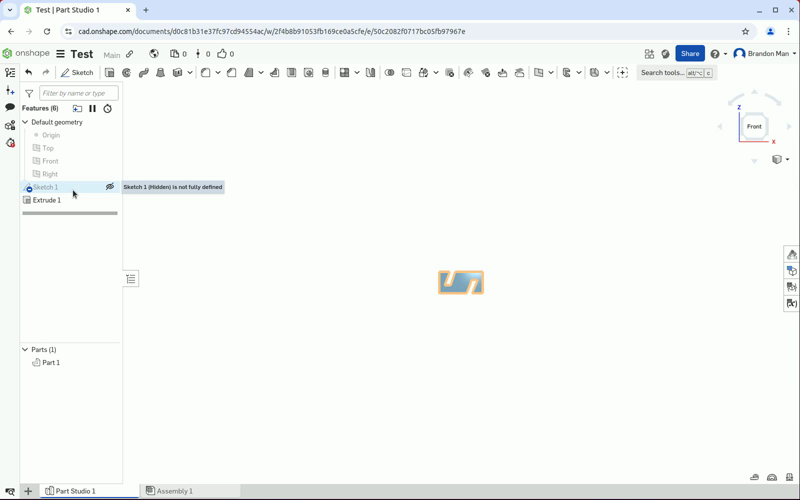
click(73, 189)
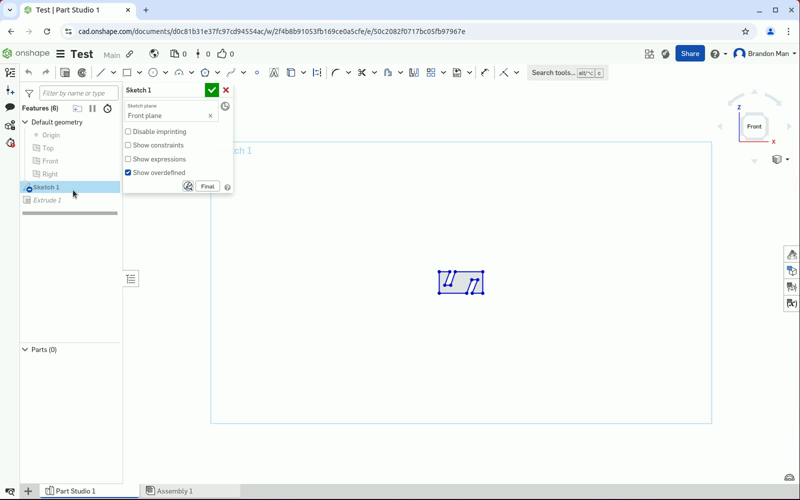
mouse_move(229, 92)
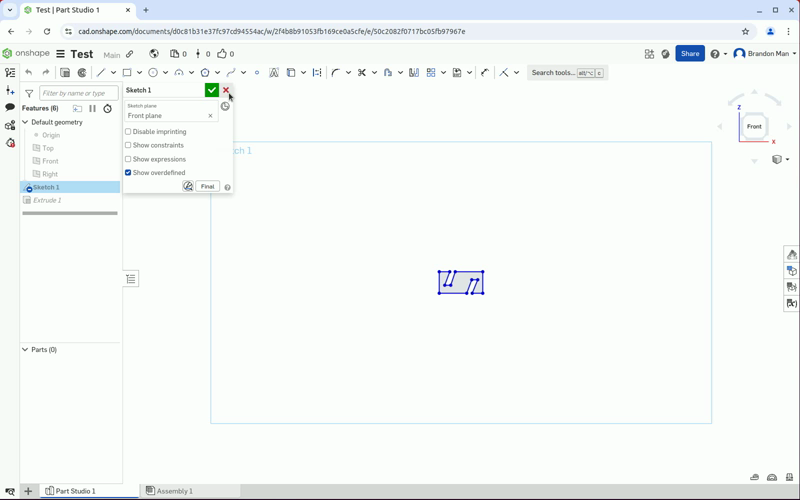
click(229, 92)
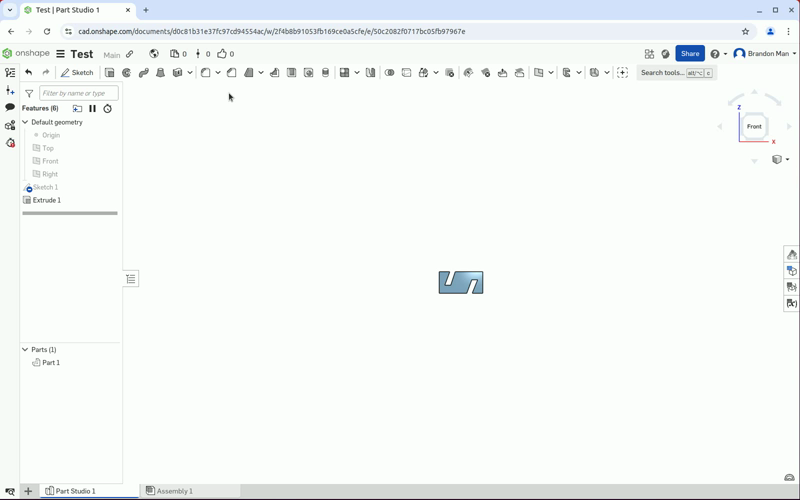
mouse_move(73, 352)
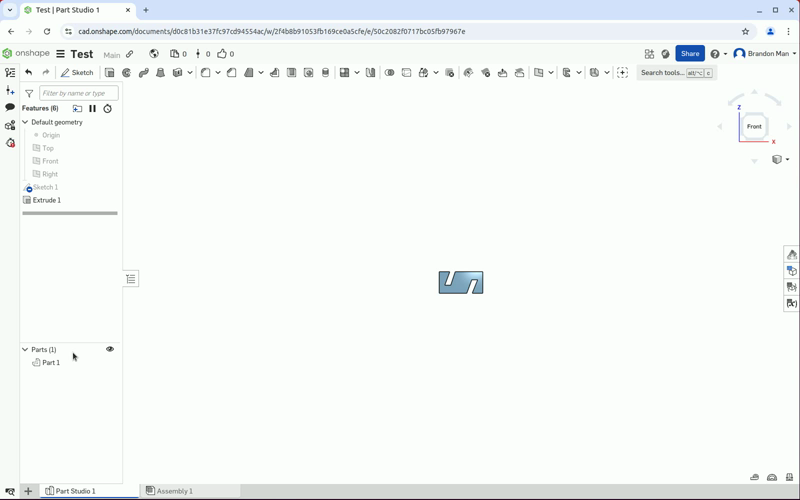
key(y)
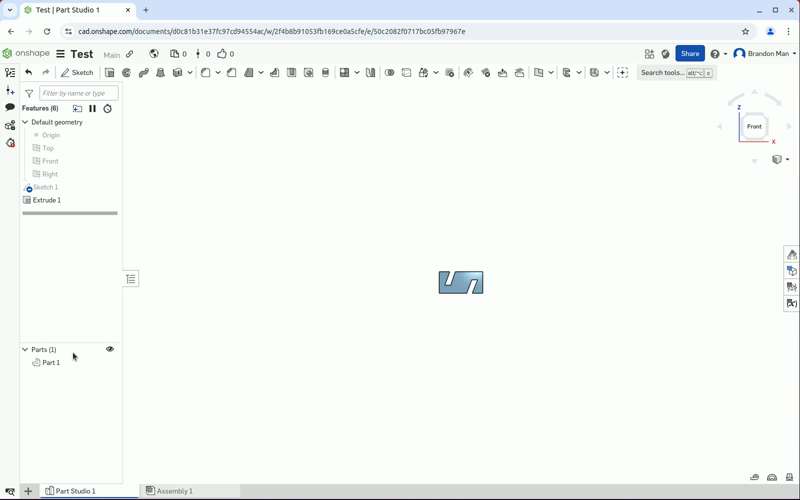
key(shift+p)
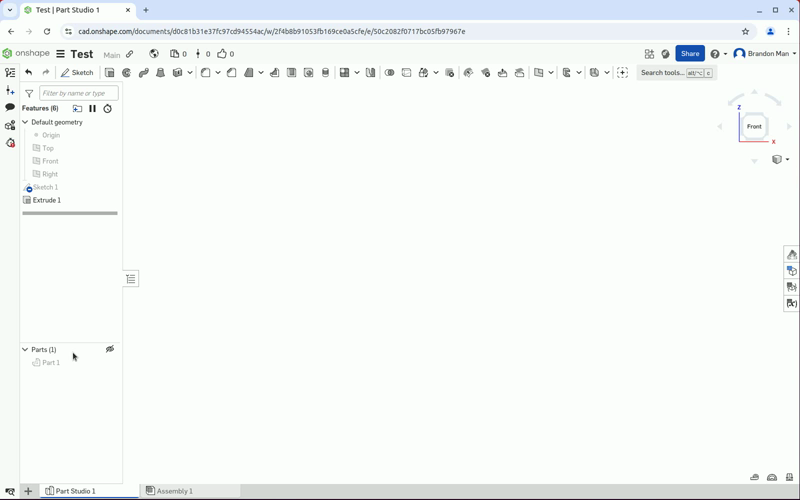
key(space)
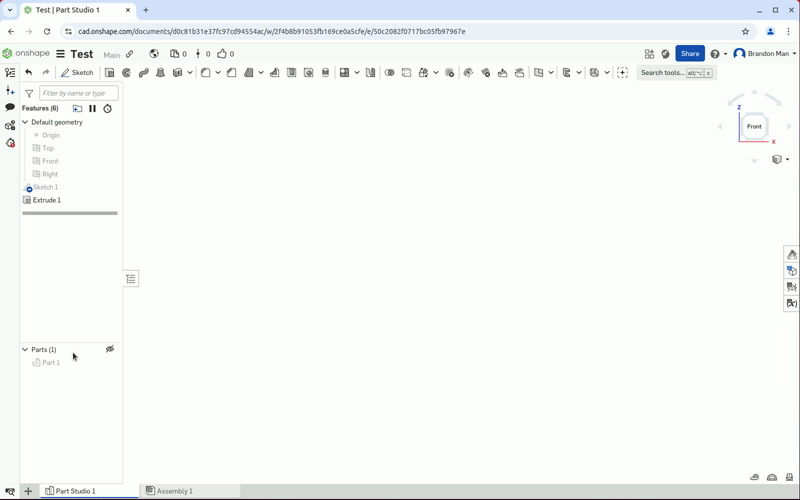
key_down(shift)
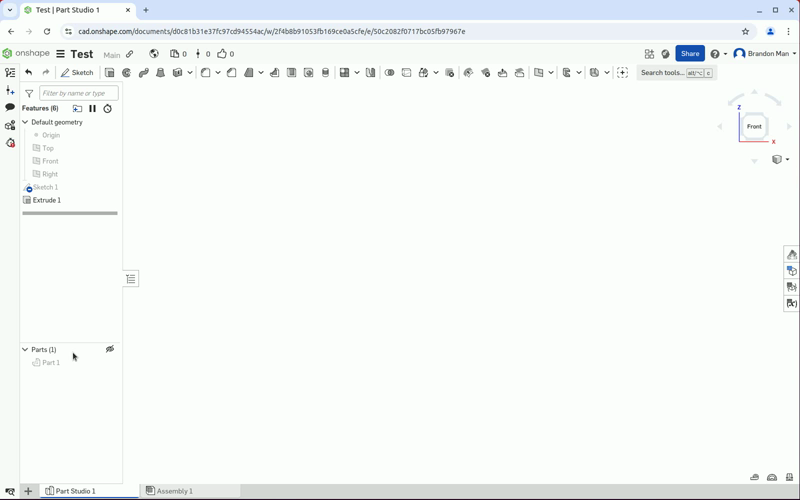
key(down)
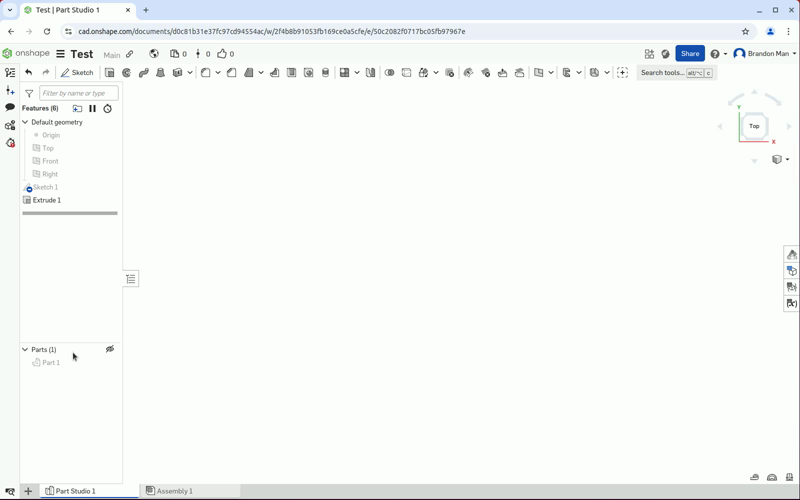
key_up(shift)
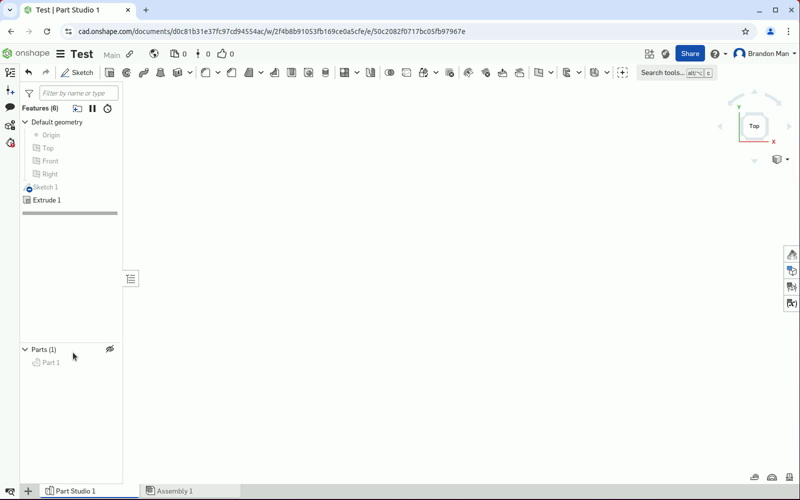
mouse_move(73, 352)
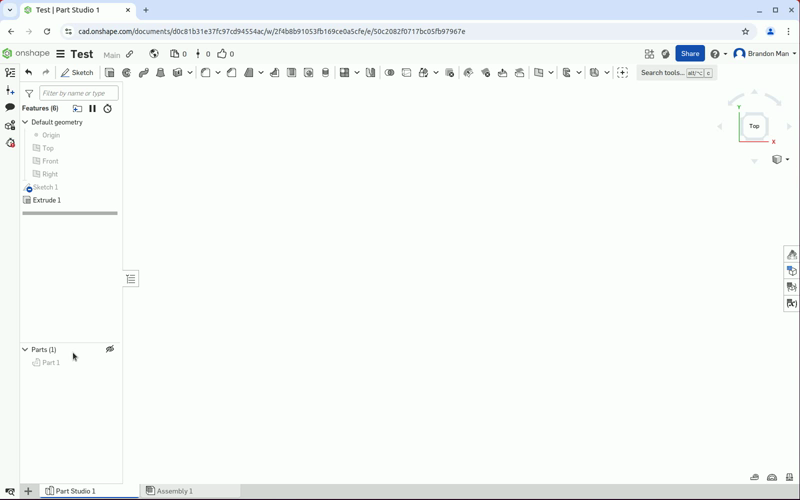
key(shift+y)
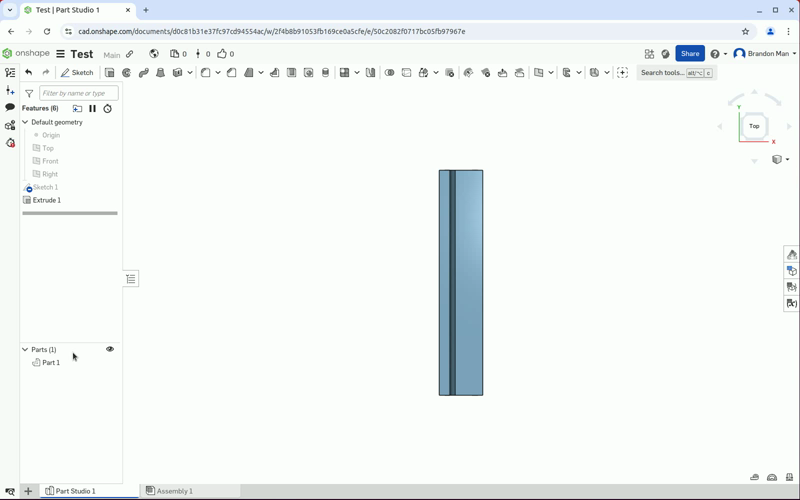
mouse_move(541, 75)
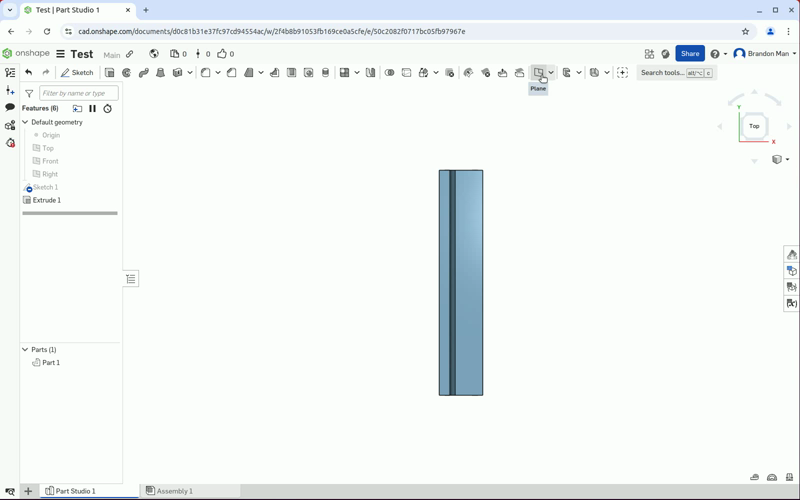
click(541, 75)
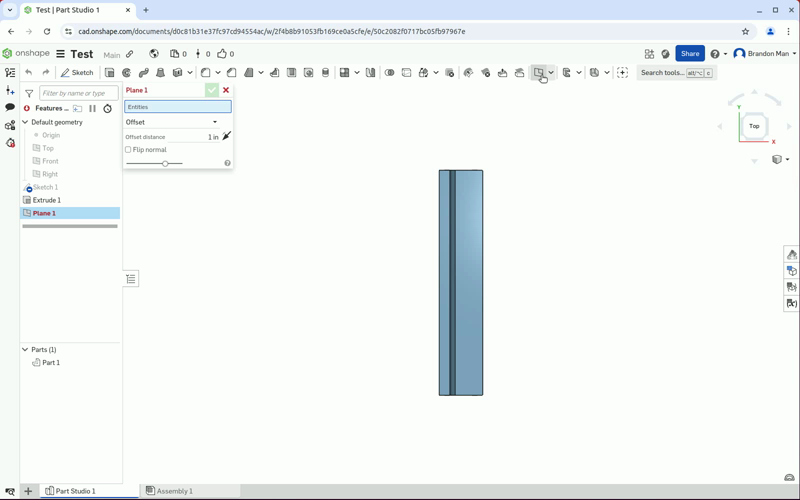
mouse_move(73, 150)
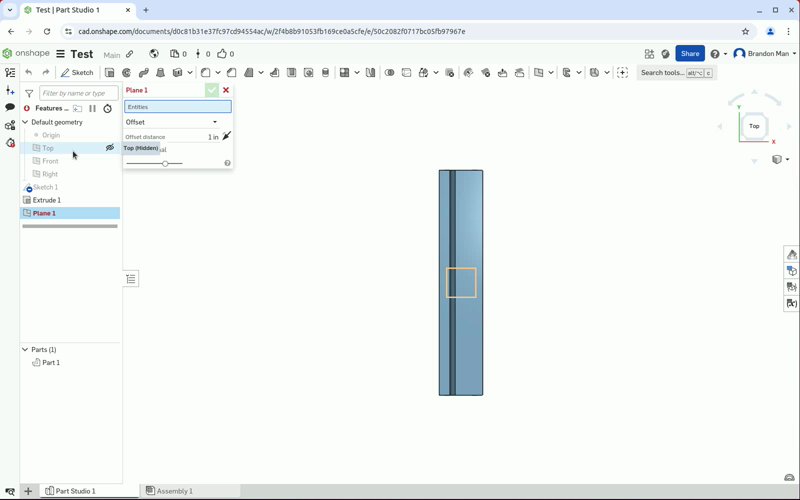
click(73, 150)
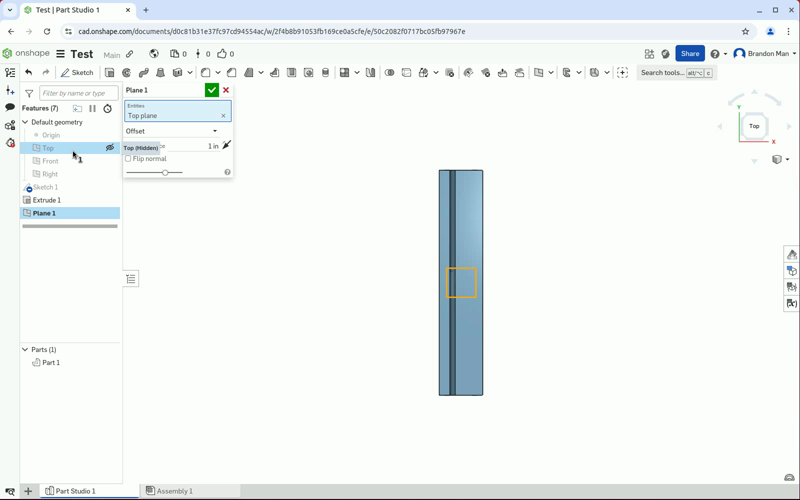
key(tab, 2)
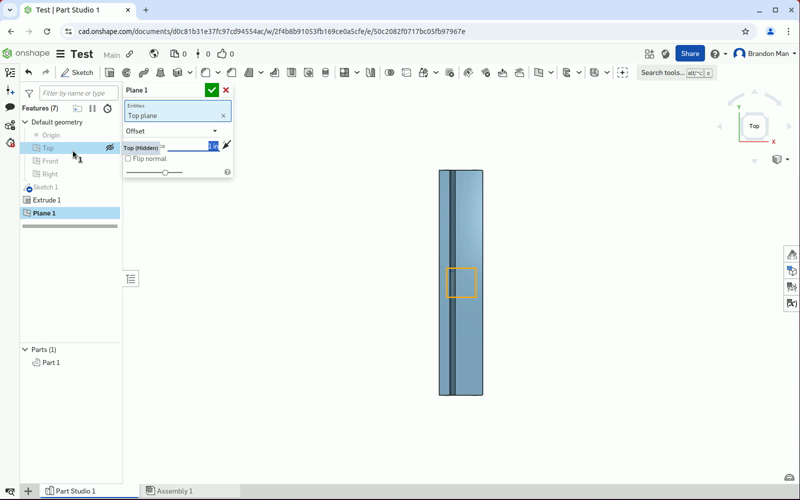
text(2.157)
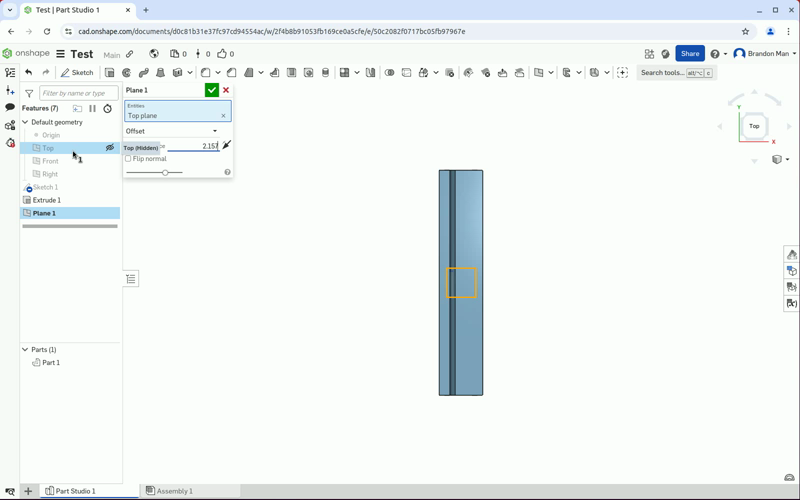
key(enter, 2)
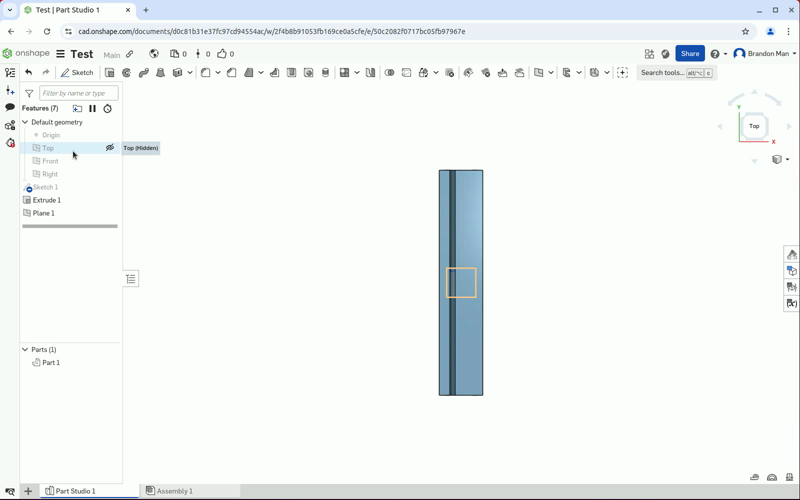
key(shift+s)
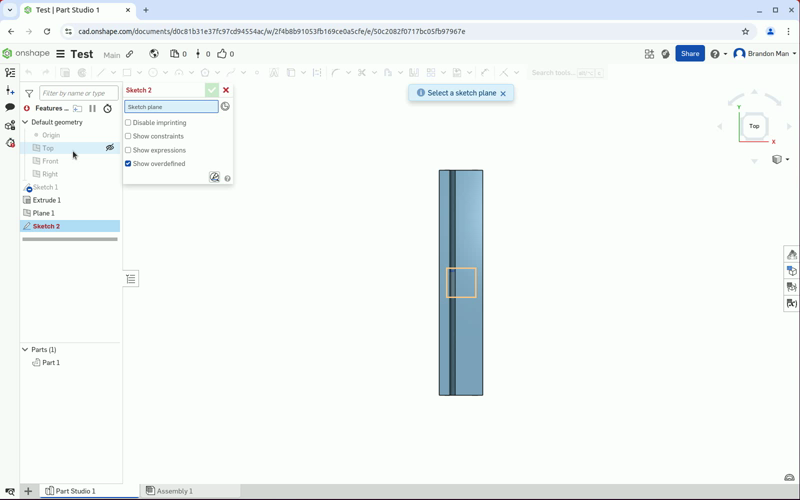
mouse_move(73, 215)
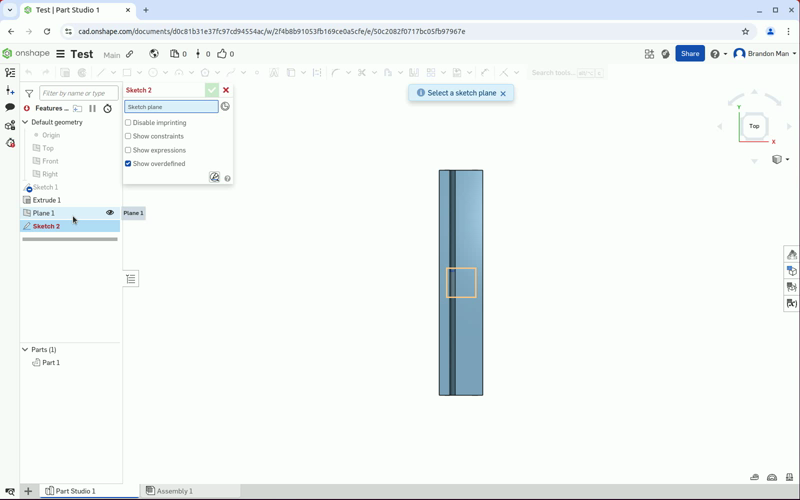
click(73, 215)
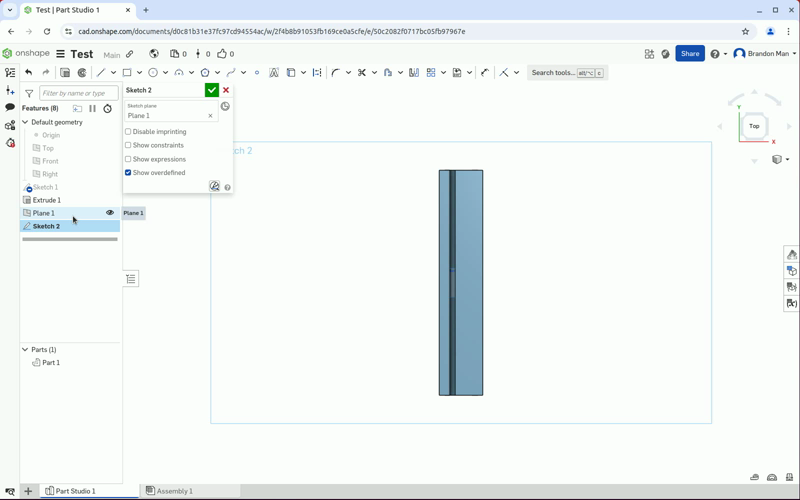
mouse_move(73, 352)
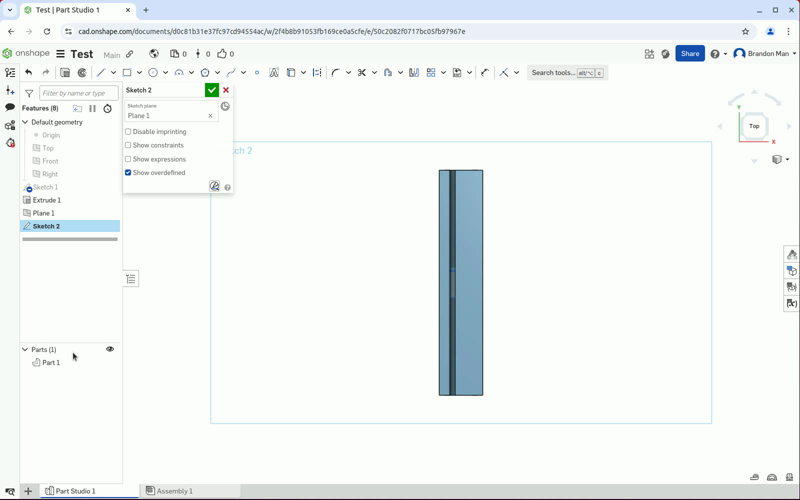
key(y)
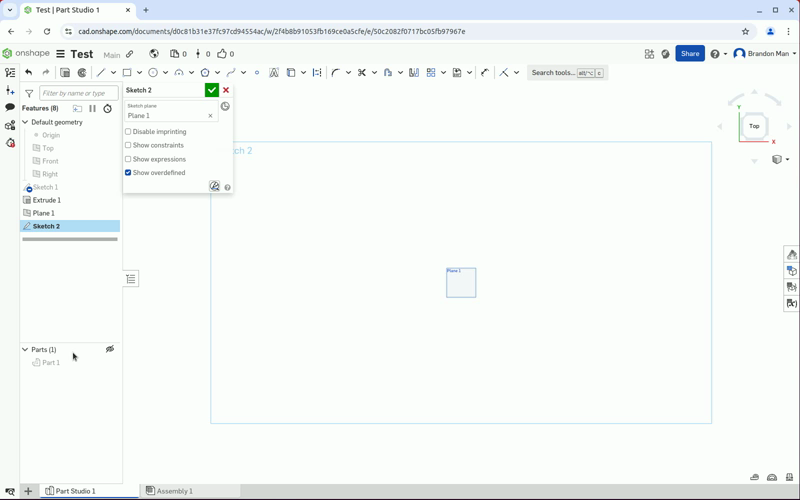
key(l)
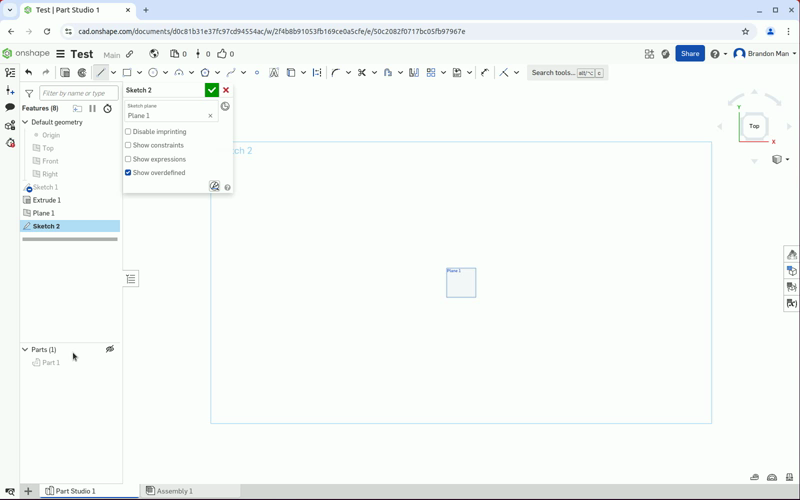
key_down(shift)
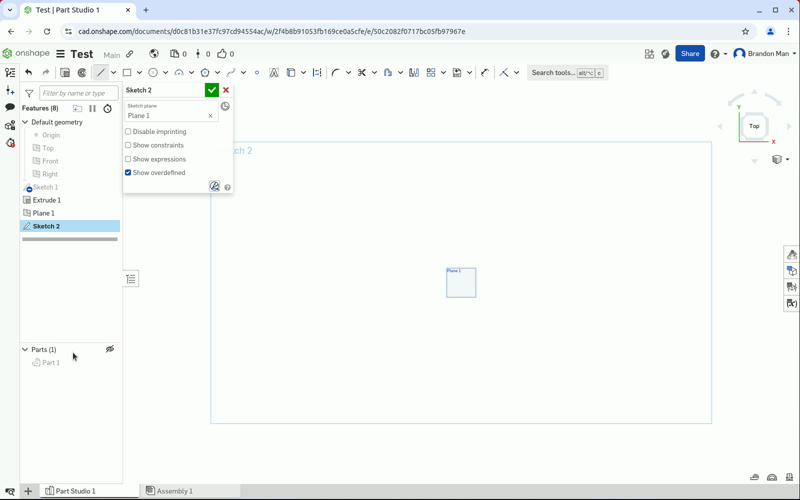
mouse_move(457, 286)
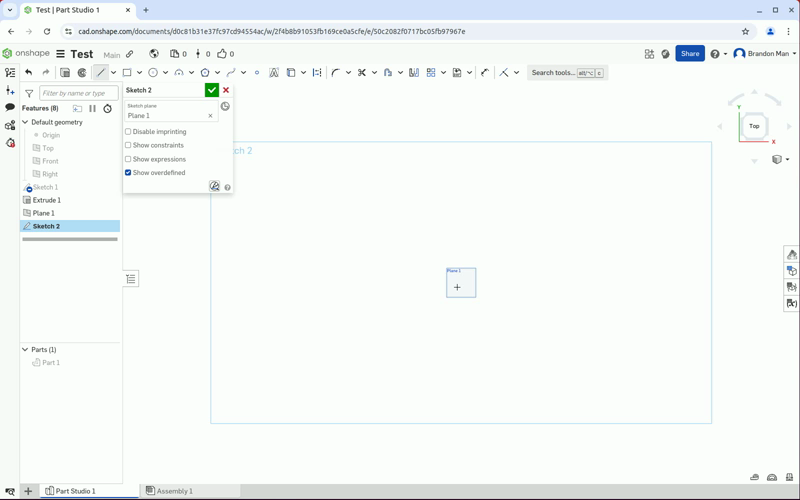
click(457, 286)
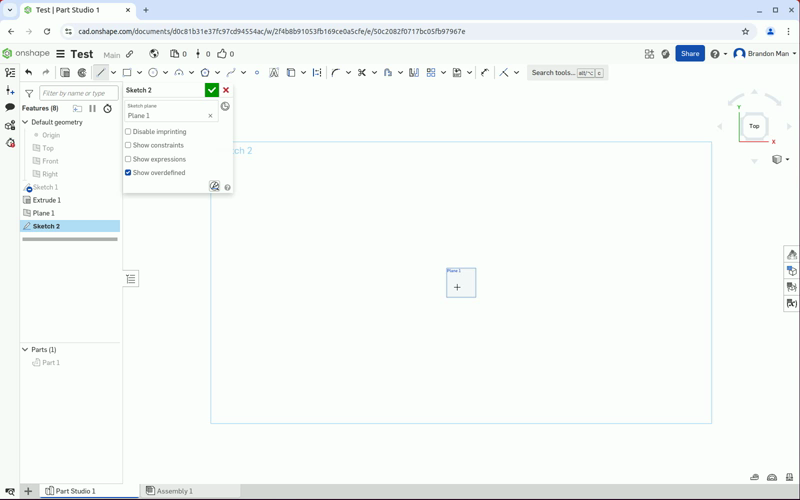
key_up(shift)
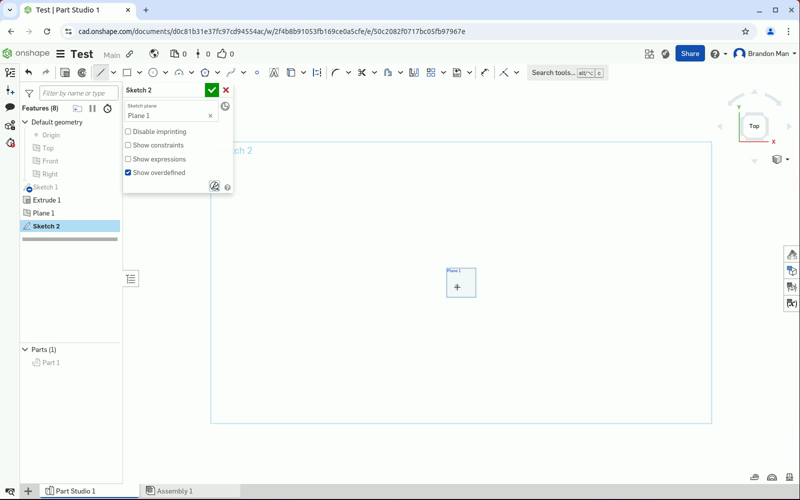
key_down(shift)
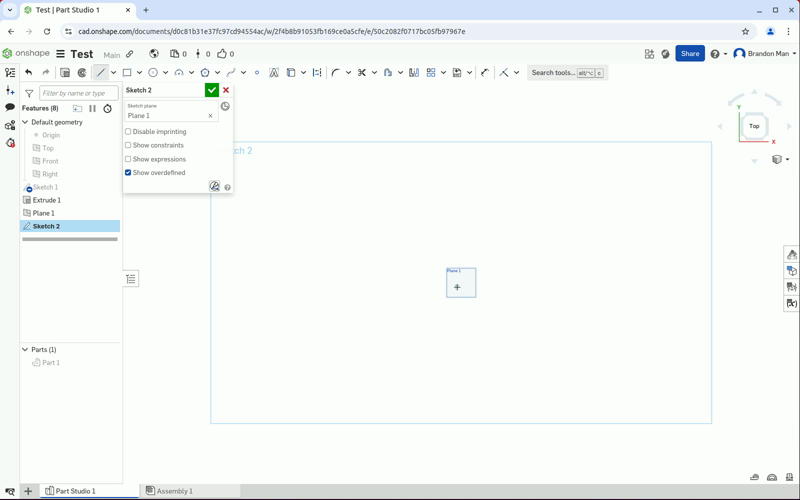
mouse_move(487, 286)
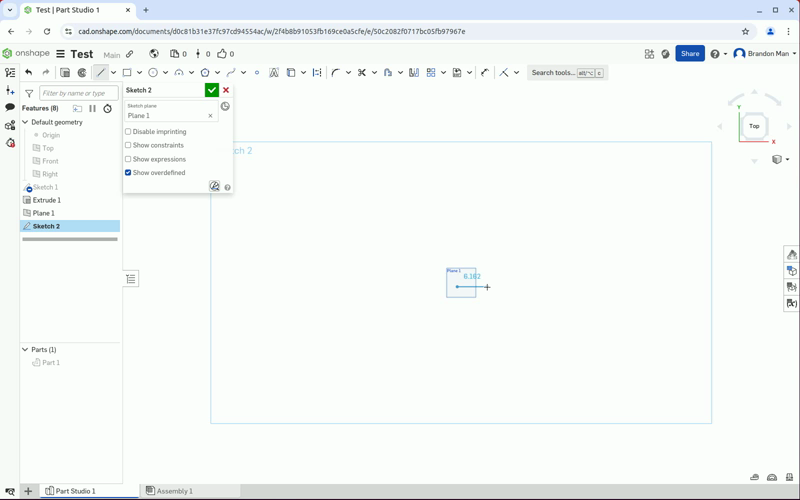
mouse_move(465, 286)
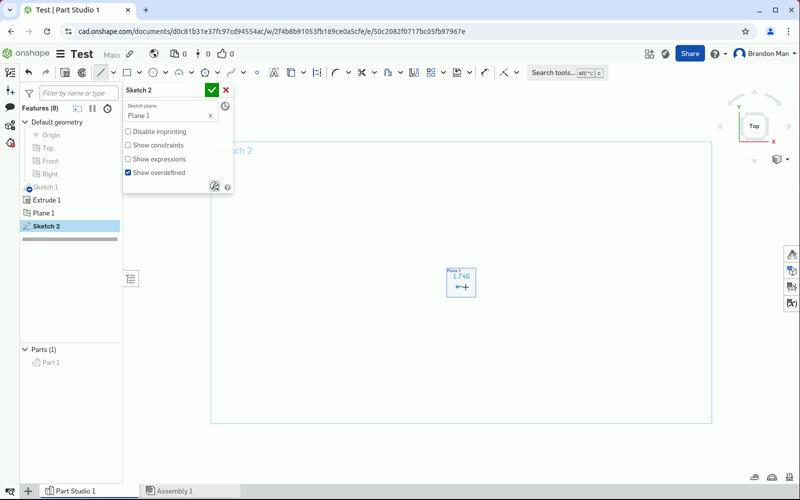
click(465, 286)
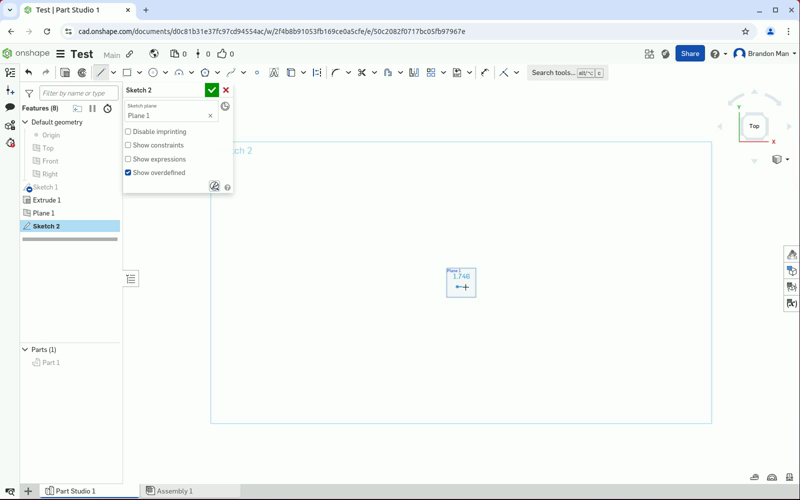
key_up(shift)
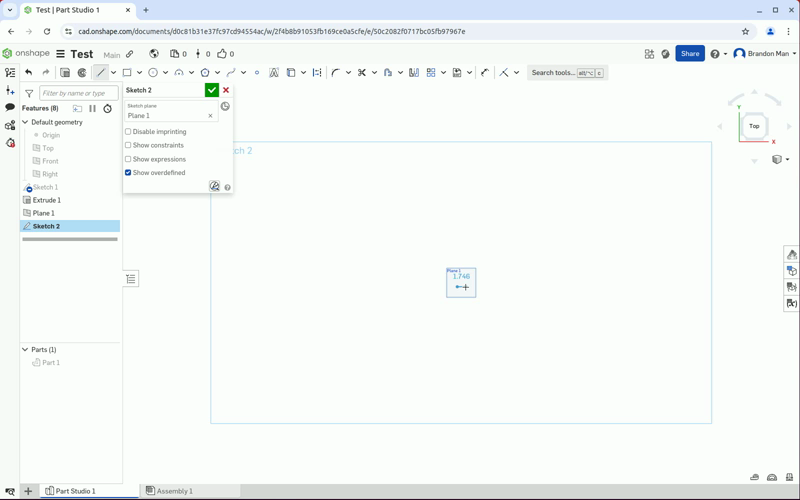
key_down(shift)
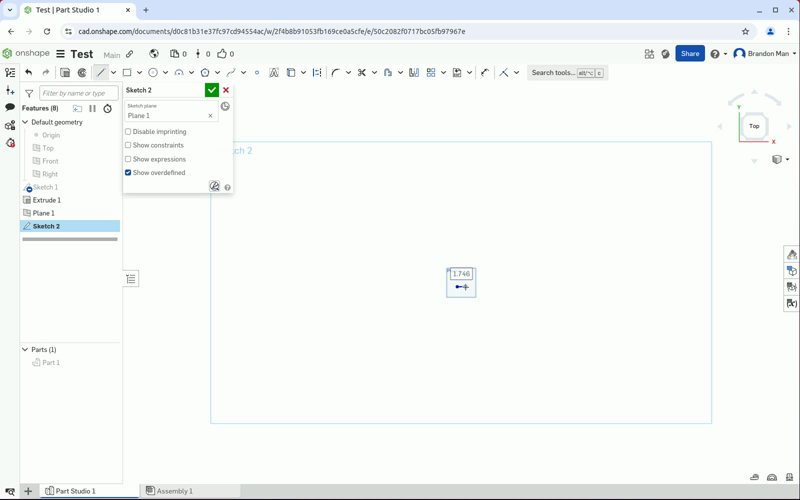
mouse_move(495, 286)
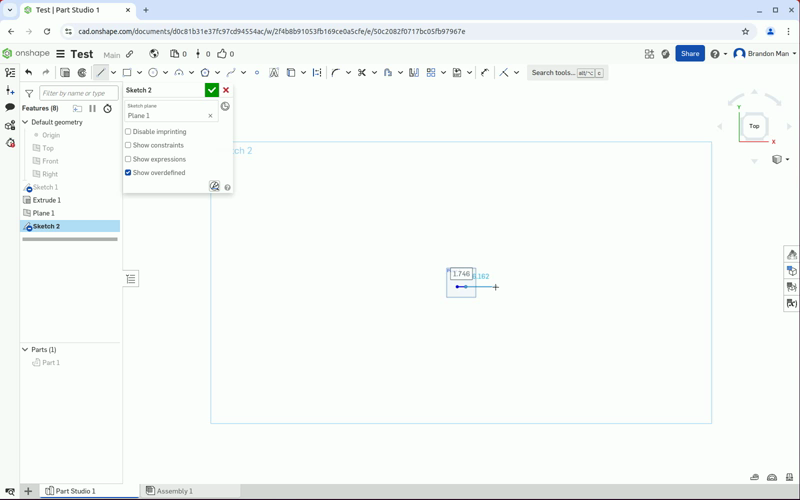
mouse_move(465, 278)
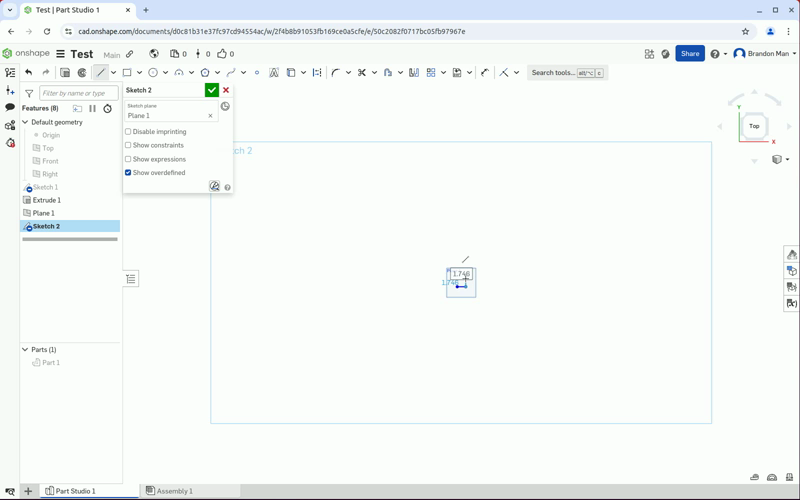
click(465, 278)
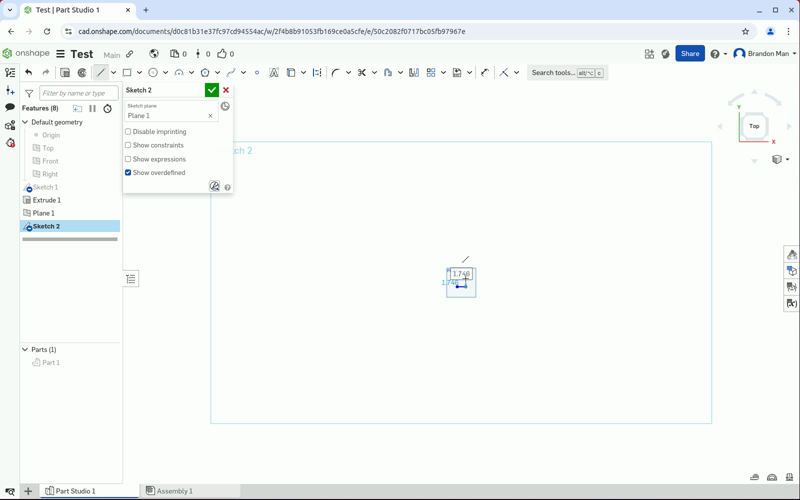
key_up(shift)
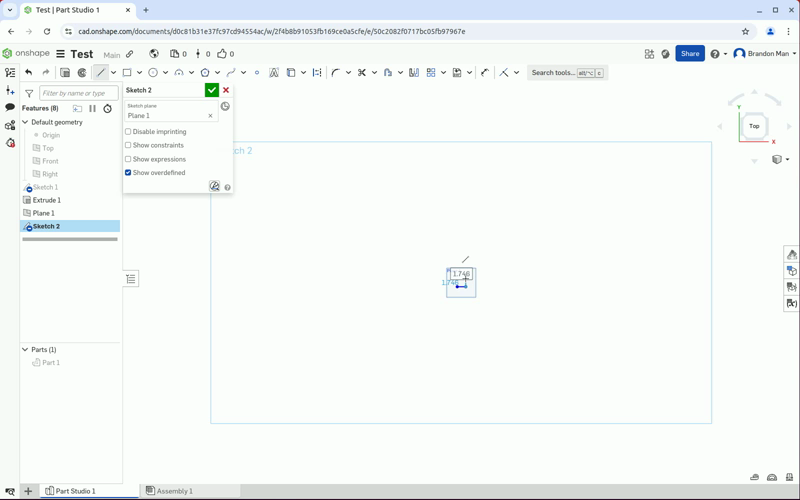
key_down(shift)
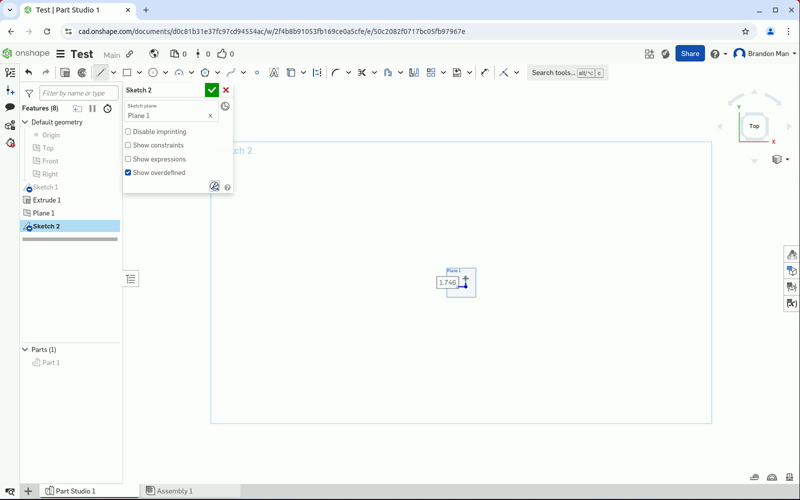
mouse_move(495, 278)
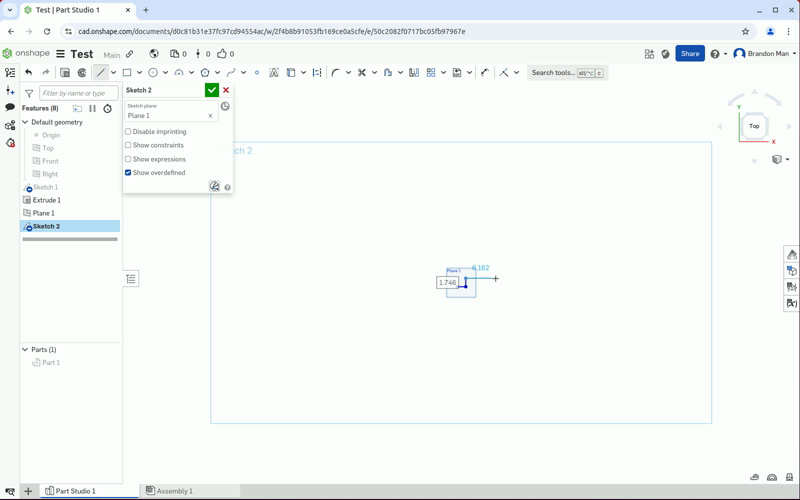
mouse_move(457, 278)
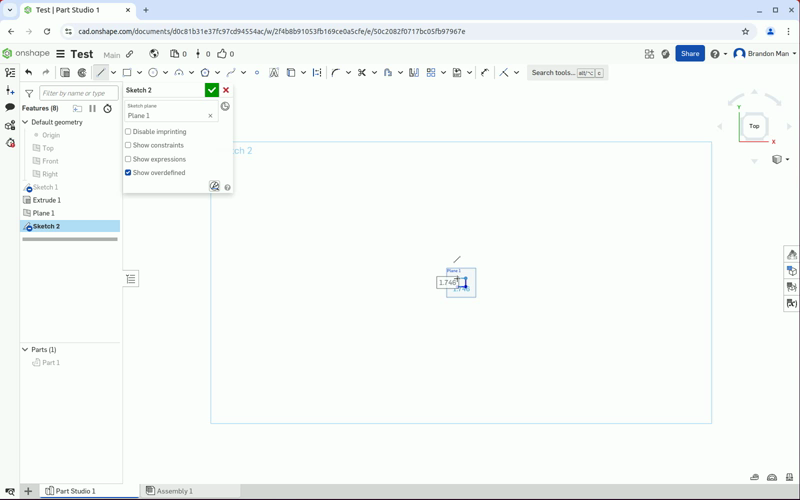
click(457, 278)
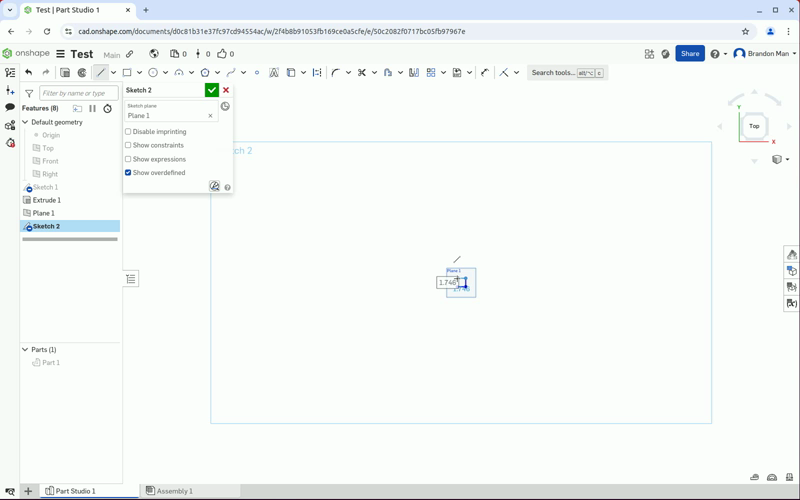
key_up(shift)
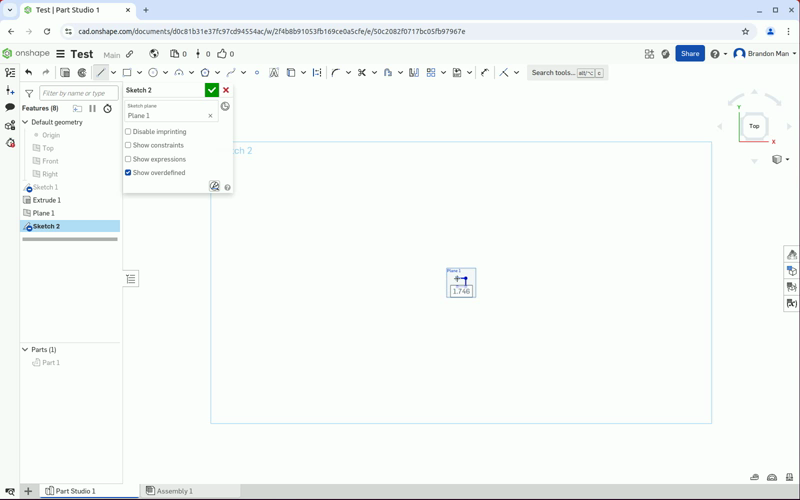
mouse_move(487, 278)
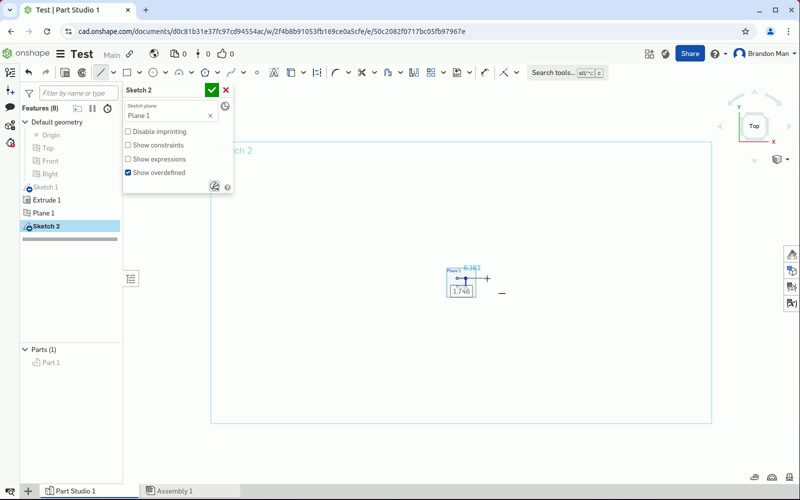
key_down(shift)
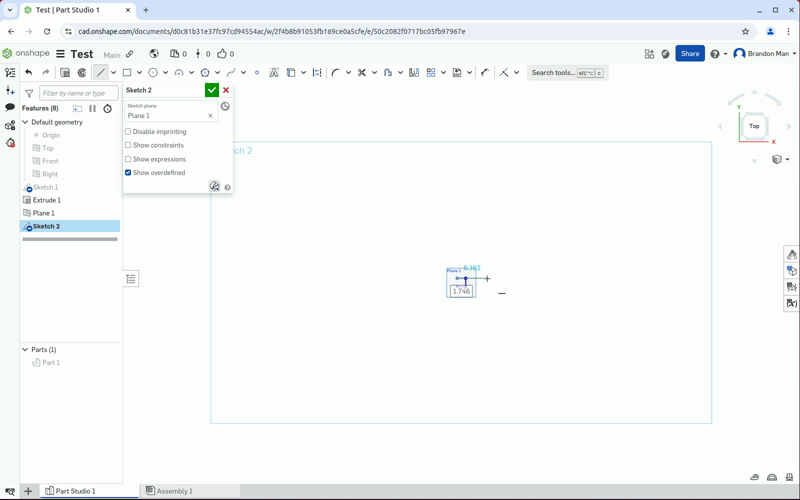
mouse_move(457, 286)
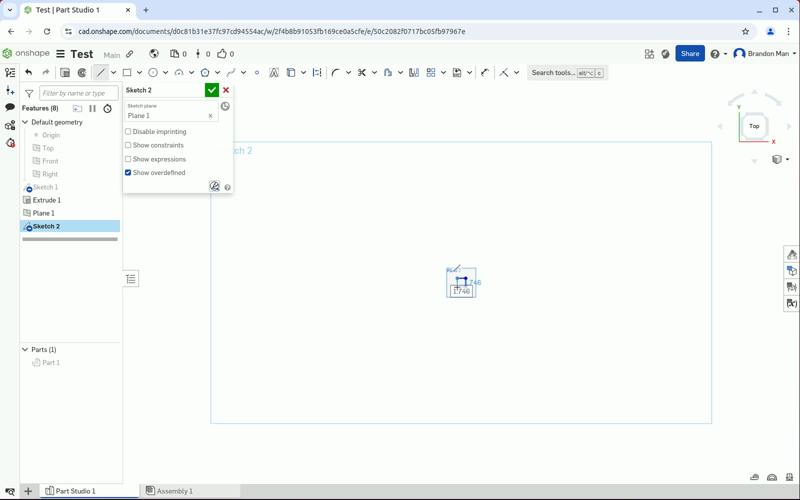
key_up(shift)
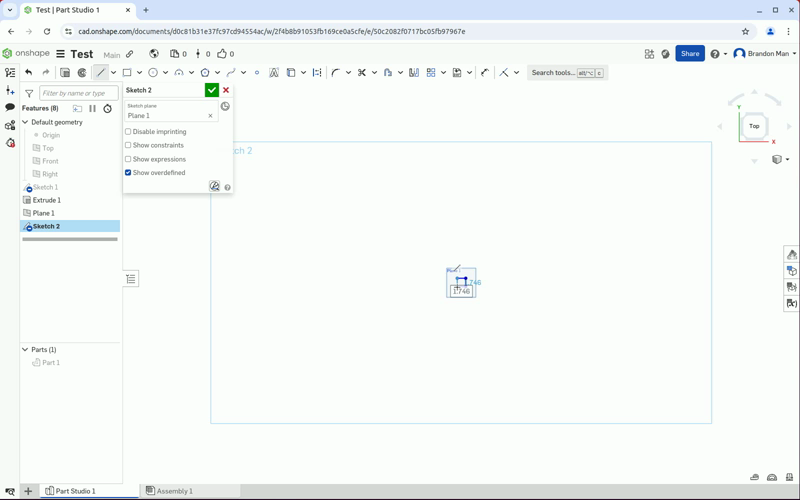
click(457, 286)
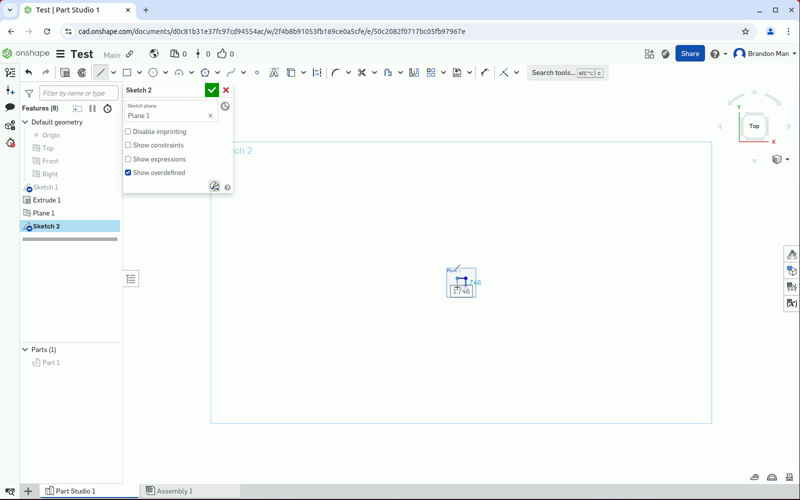
key(esc)
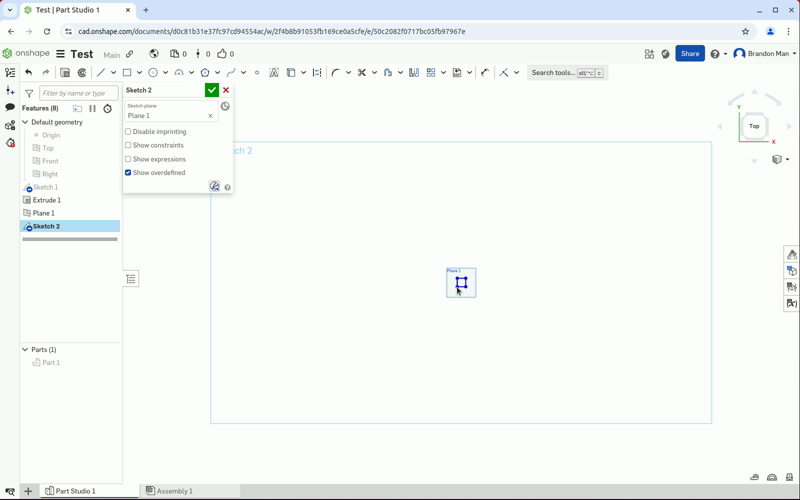
mouse_move(460, 281)
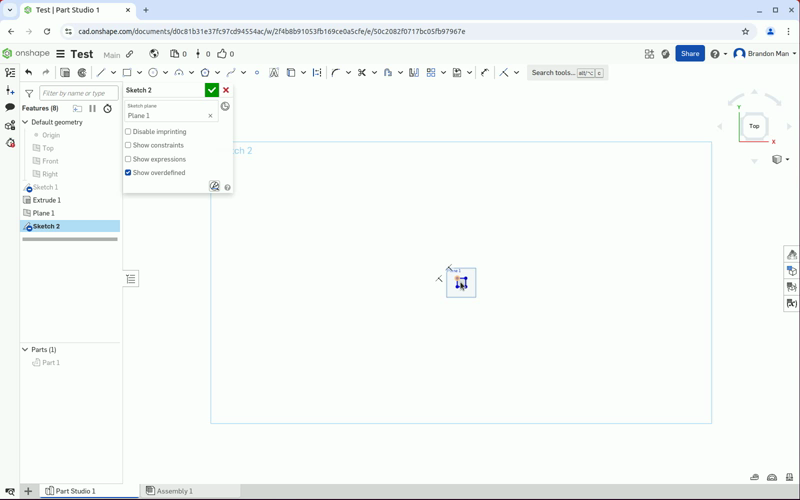
scroll(6)
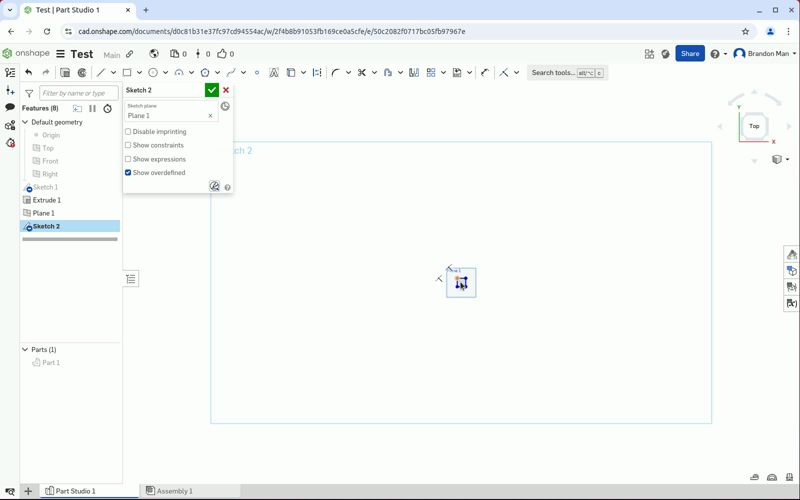
scroll(6)
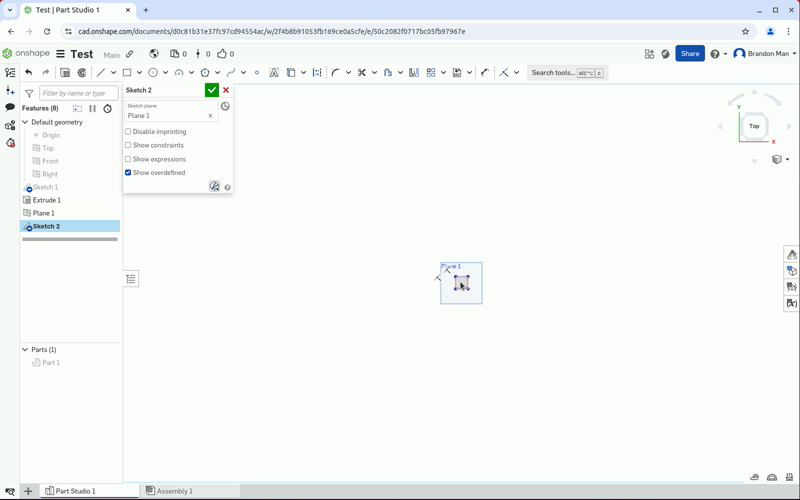
scroll(6)
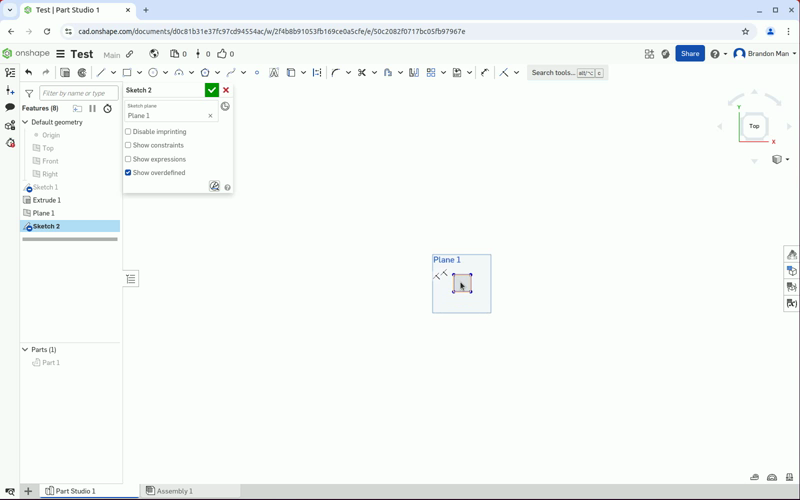
scroll(6)
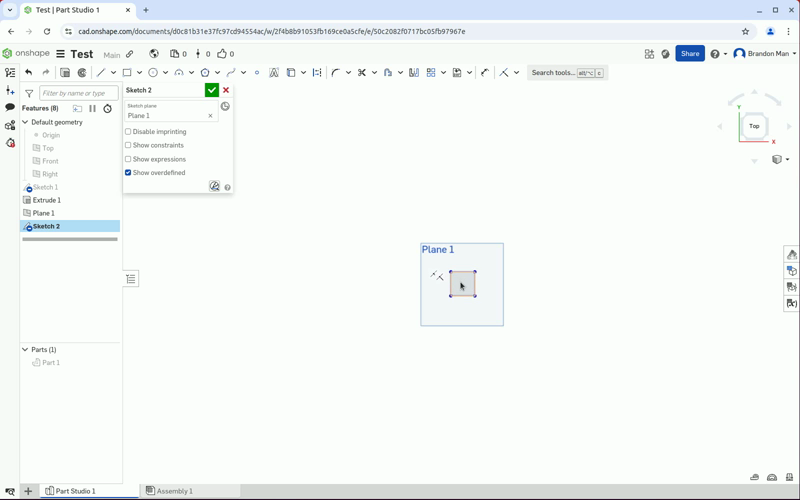
scroll(6)
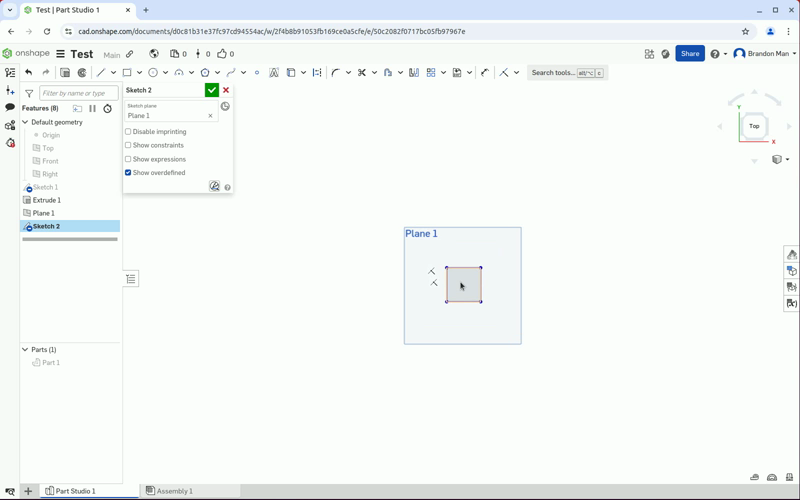
scroll(6)
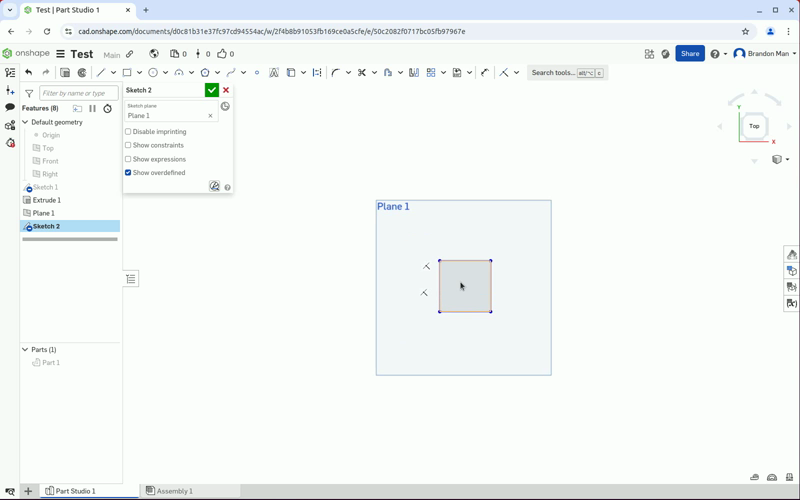
scroll(6)
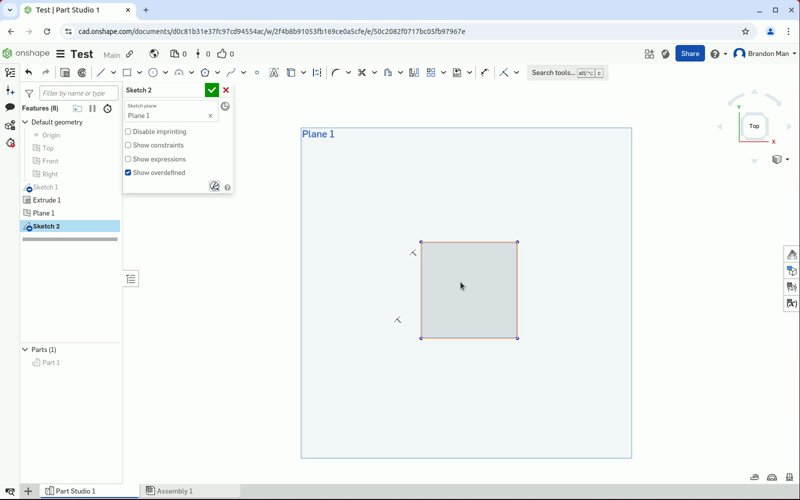
click(460, 281)
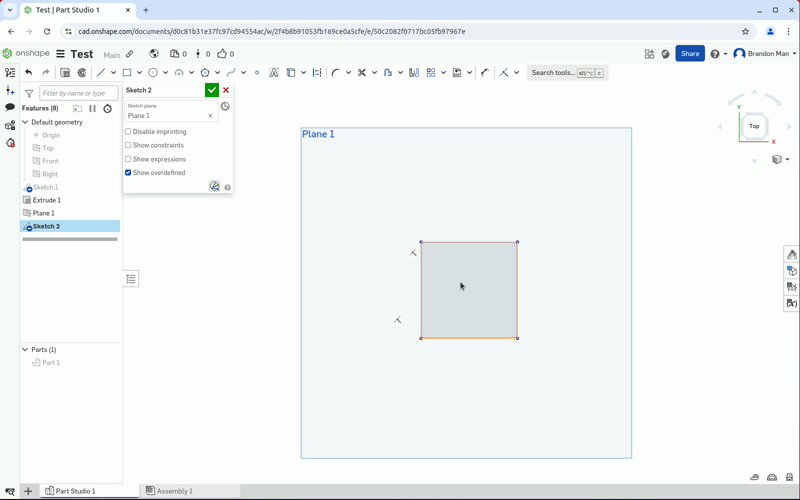
scroll(-6)
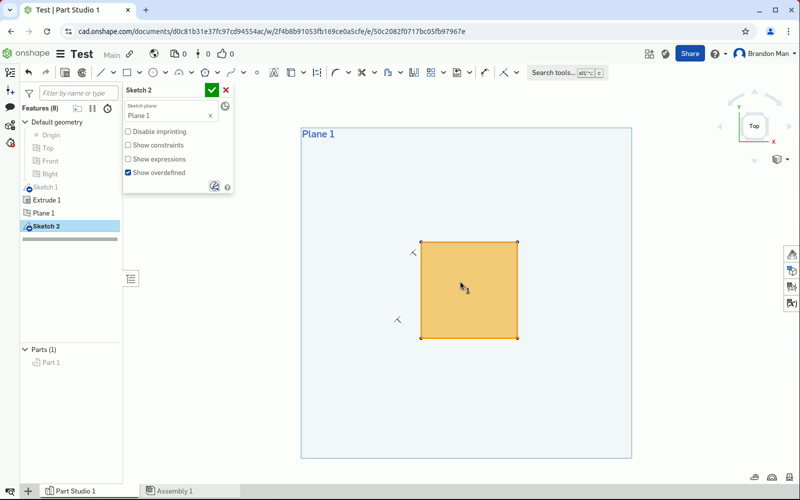
scroll(-6)
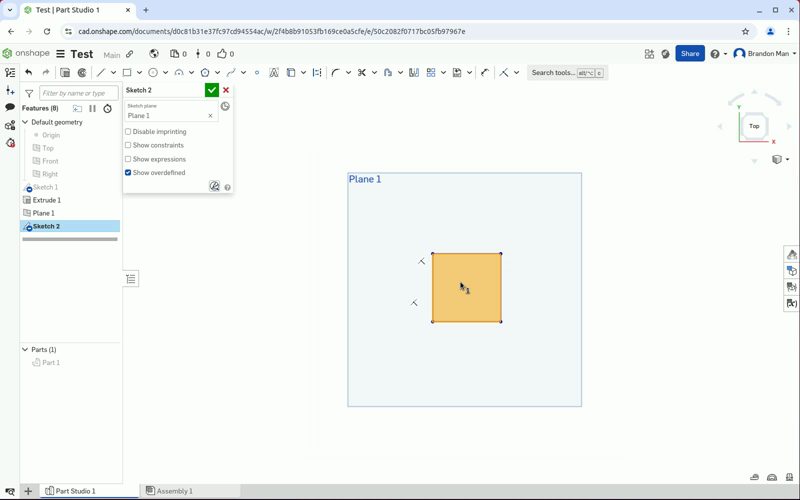
scroll(-6)
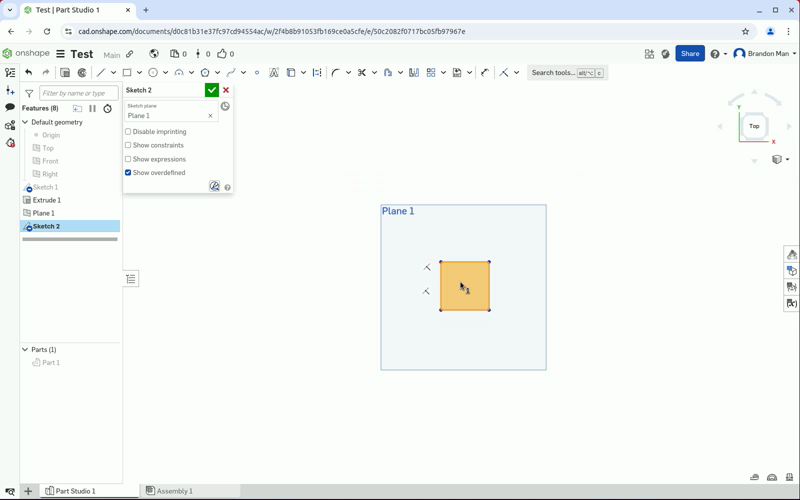
scroll(-6)
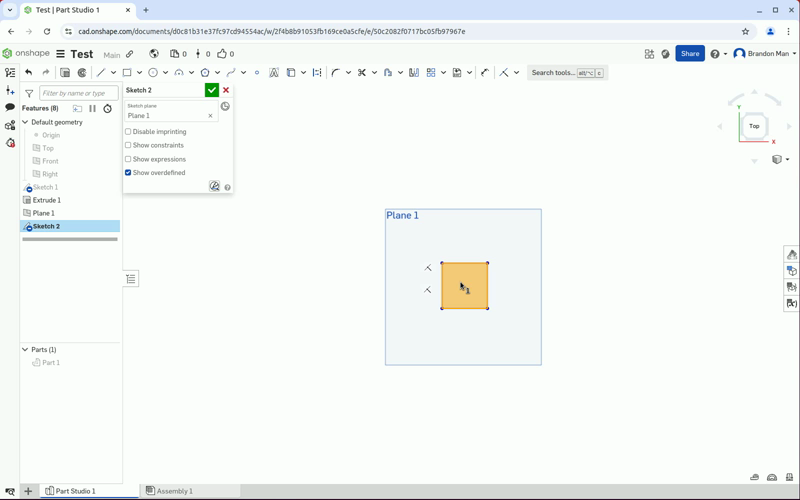
scroll(-6)
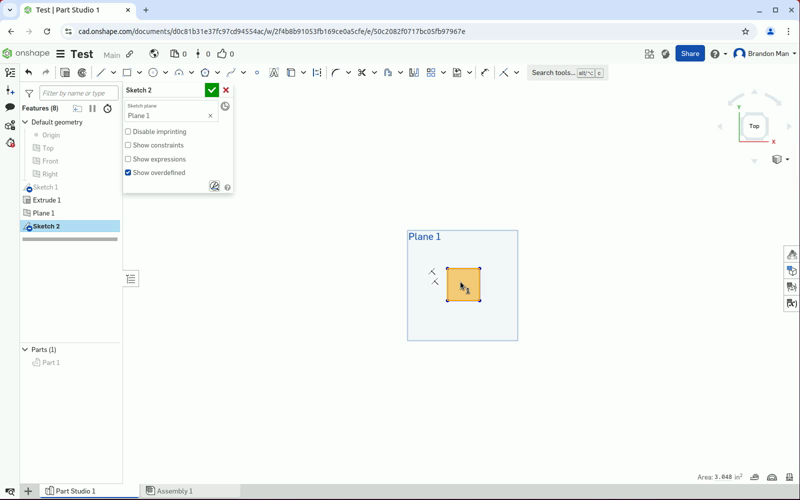
scroll(-6)
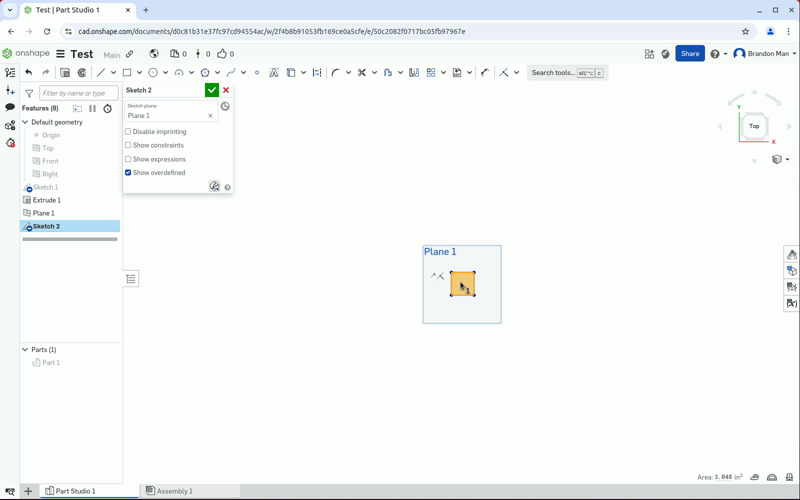
scroll(-6)
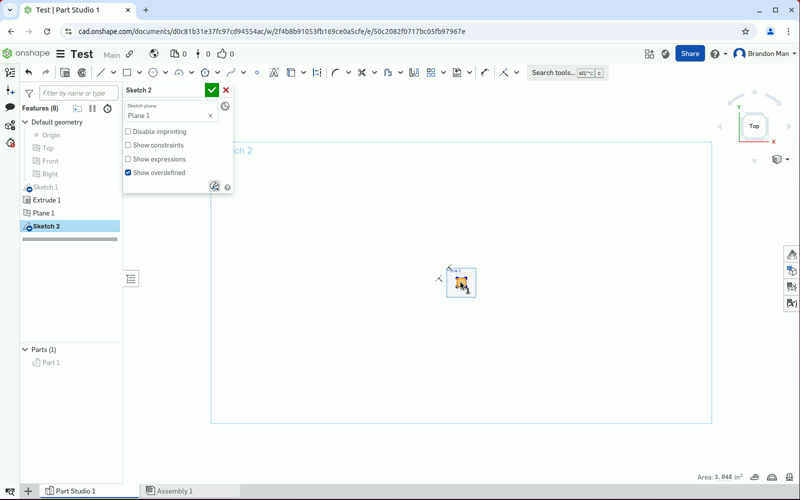
mouse_move(73, 352)
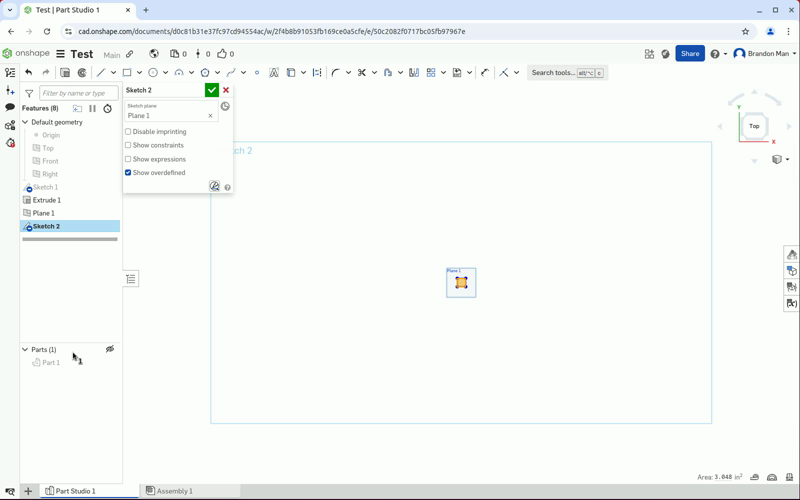
key(shift+y)
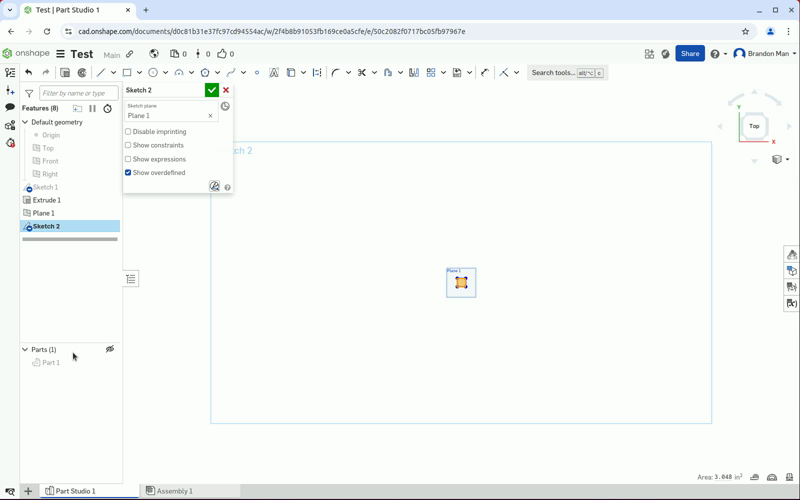
key(shift+e)
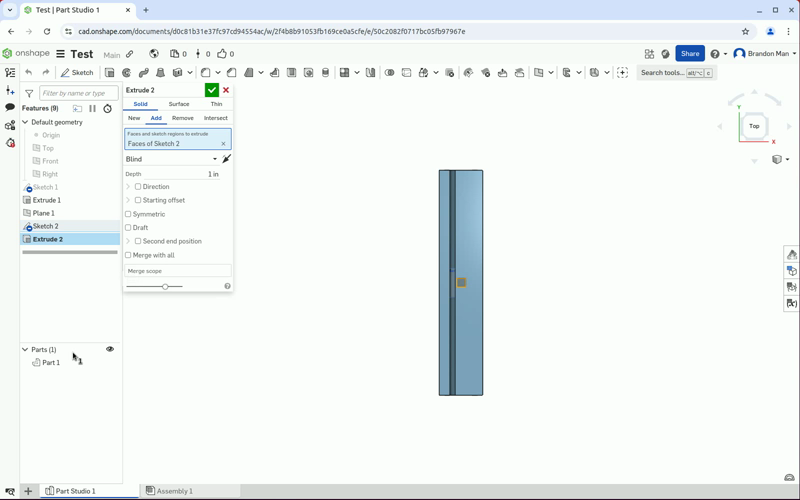
mouse_move(143, 106)
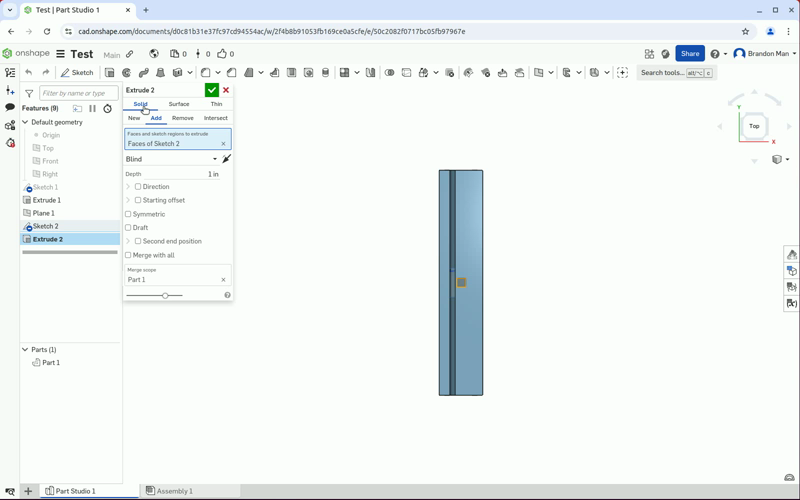
click(143, 106)
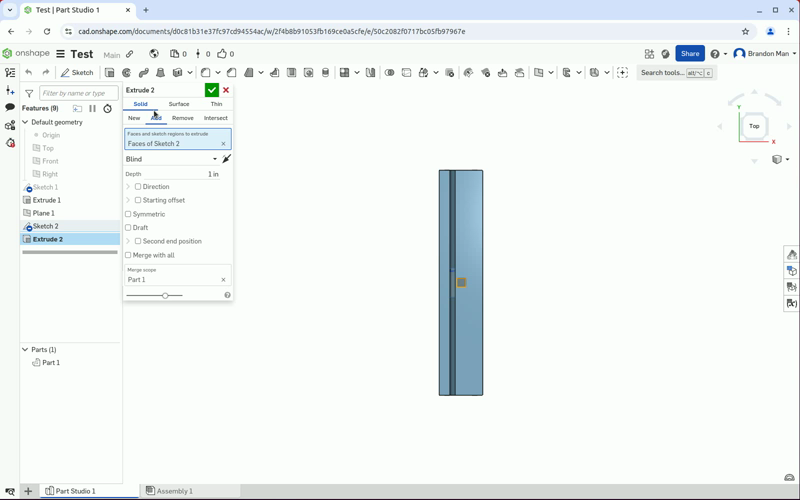
mouse_move(186, 120)
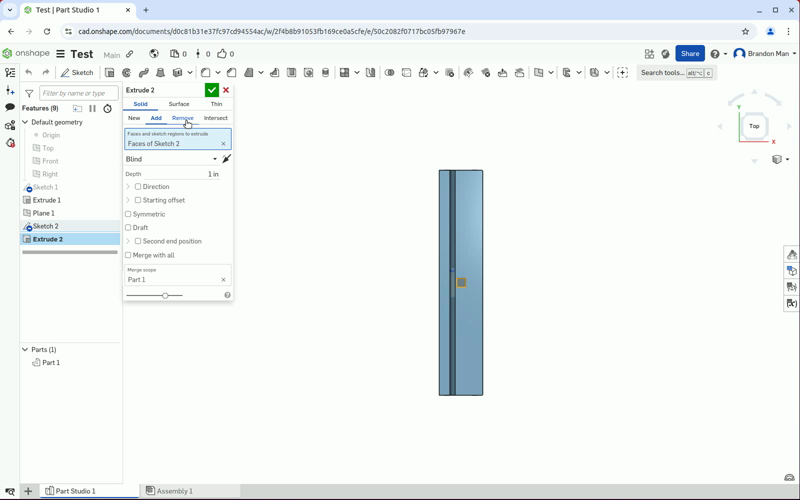
click(186, 120)
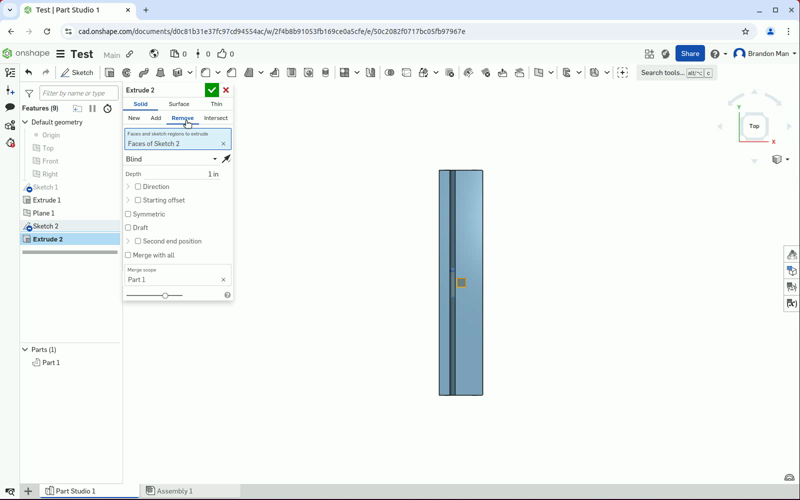
key(tab, 4)
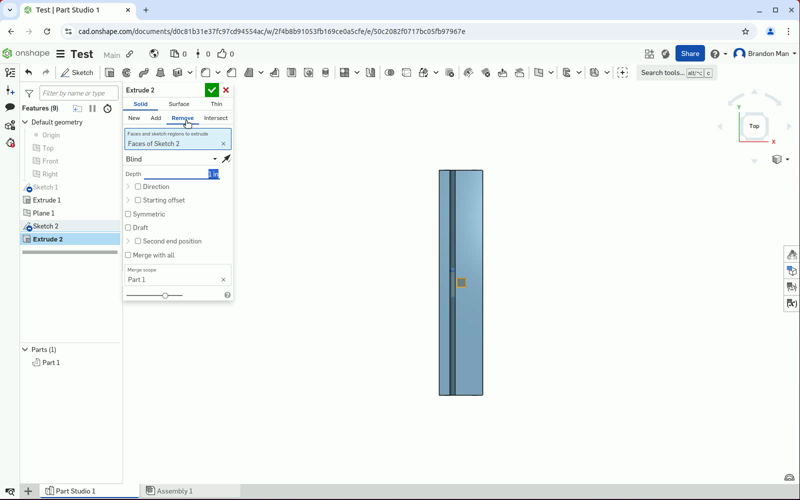
text(8.666)
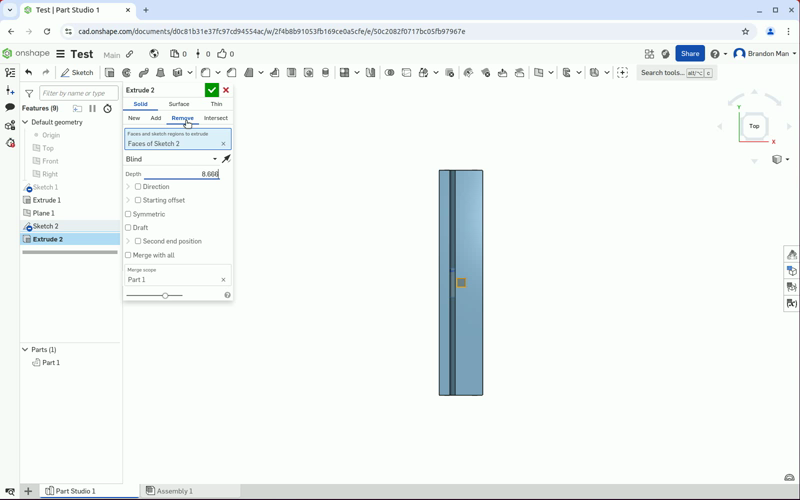
key(tab, 6)
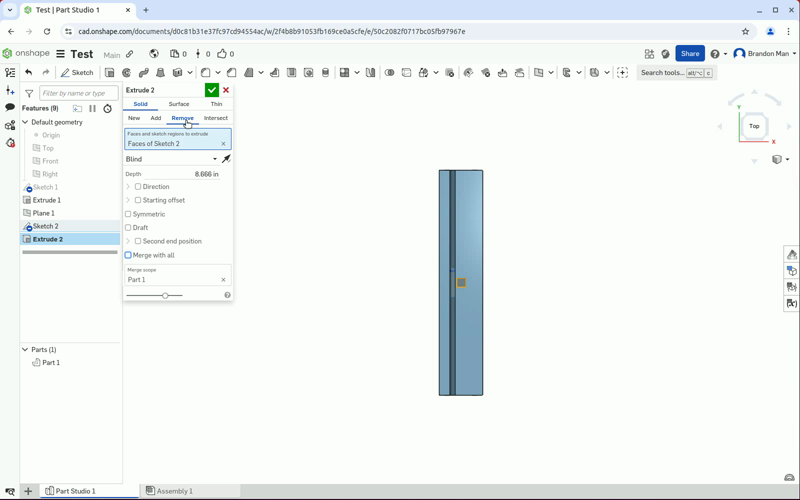
key(space)
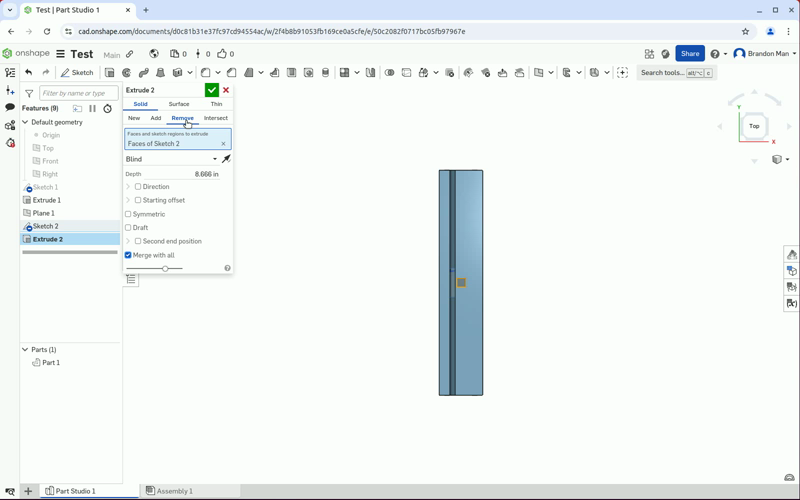
key(enter)
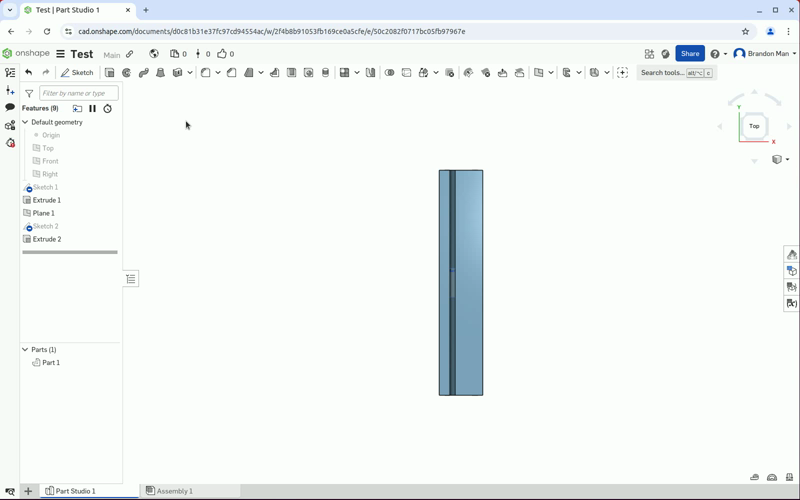
key(shift+h)
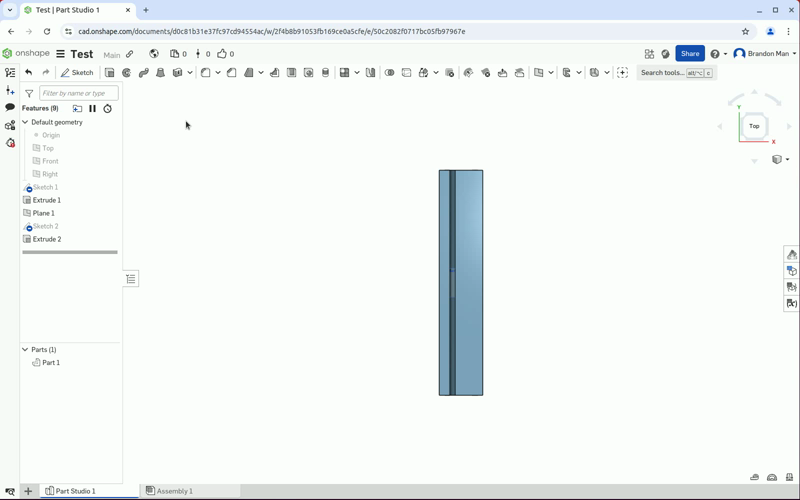
key(shift+h)
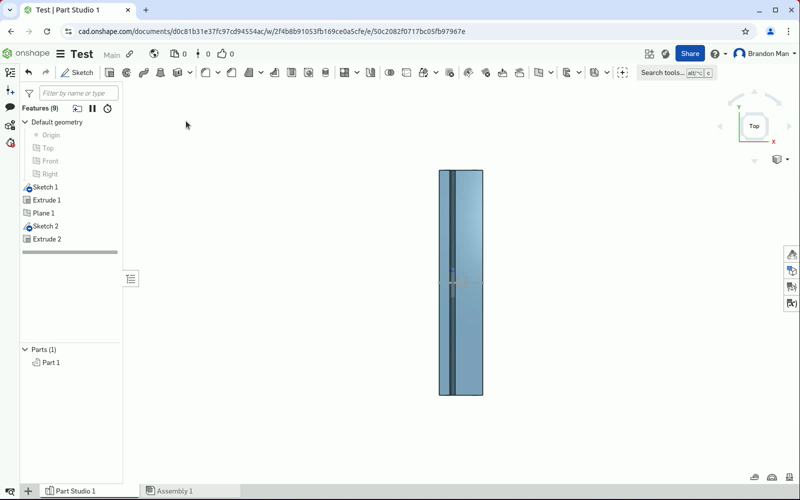
key(shift+7)
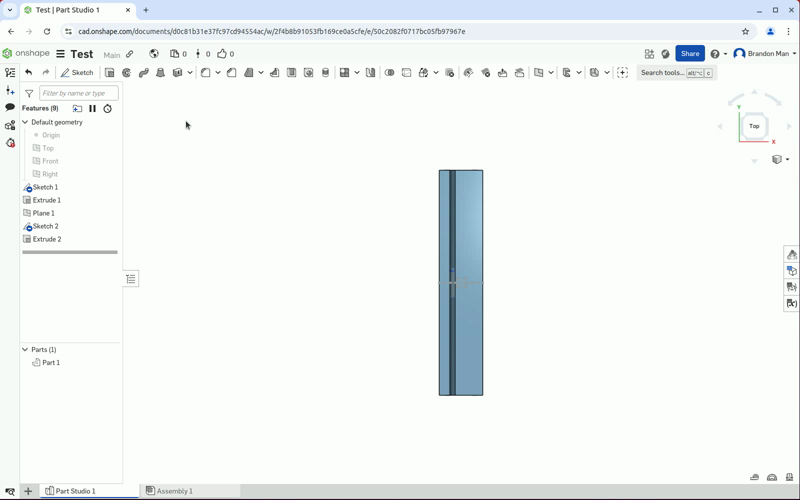
key(up, 3)
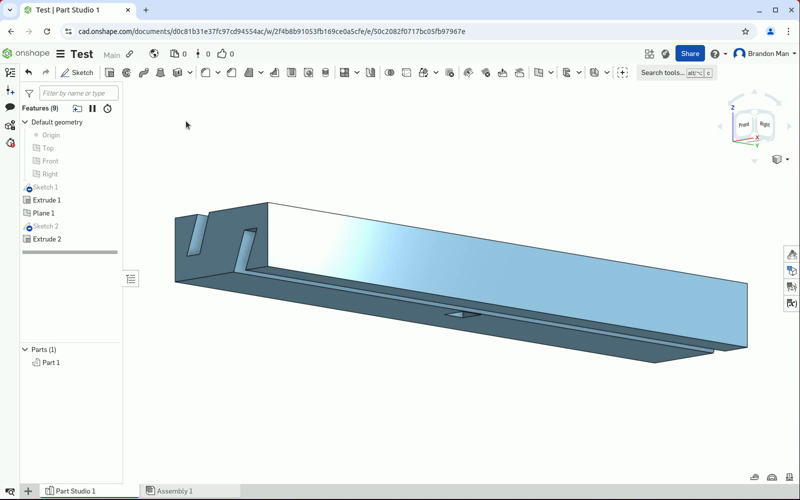
key(left, 3)
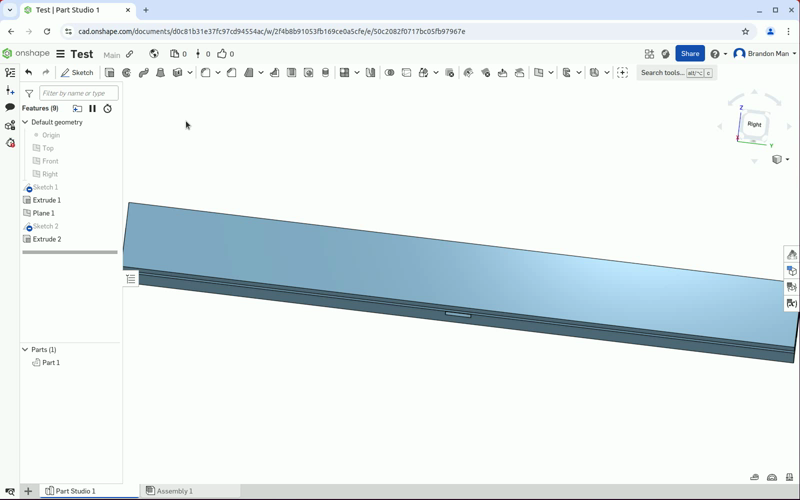
key(right, 3)
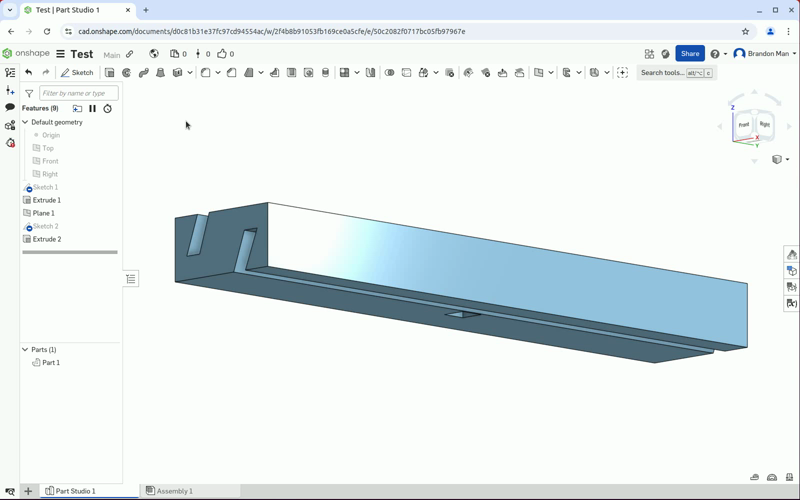
key(down, 3)
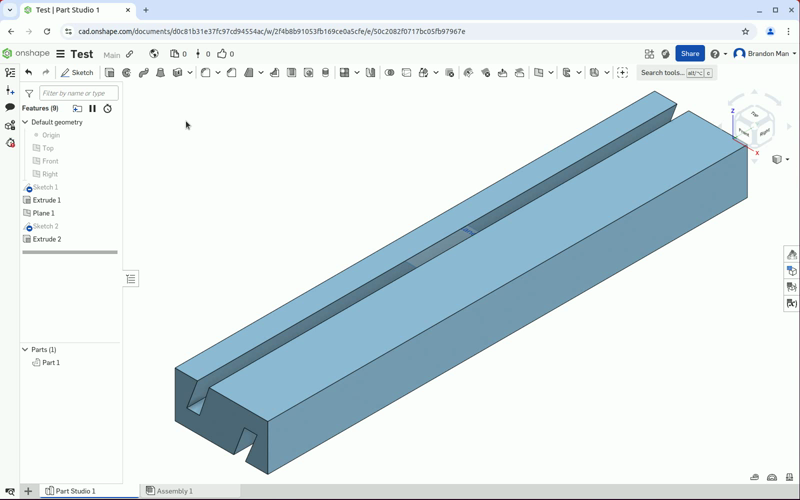
mouse_move(73, 189)
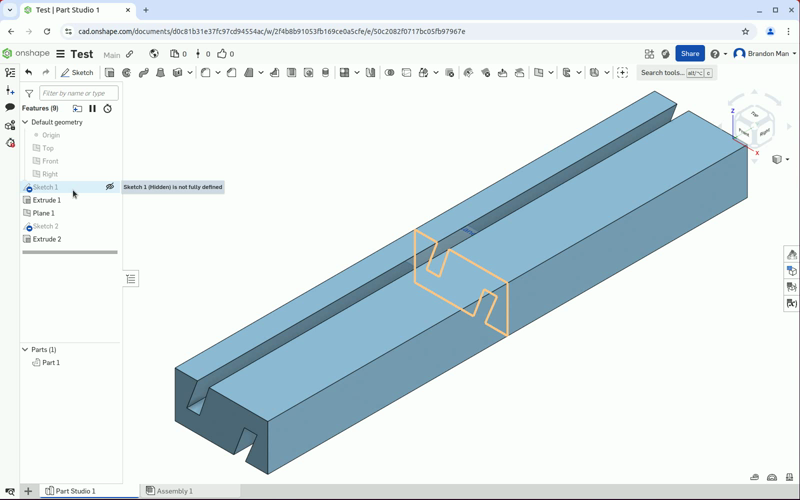
click(73, 189)